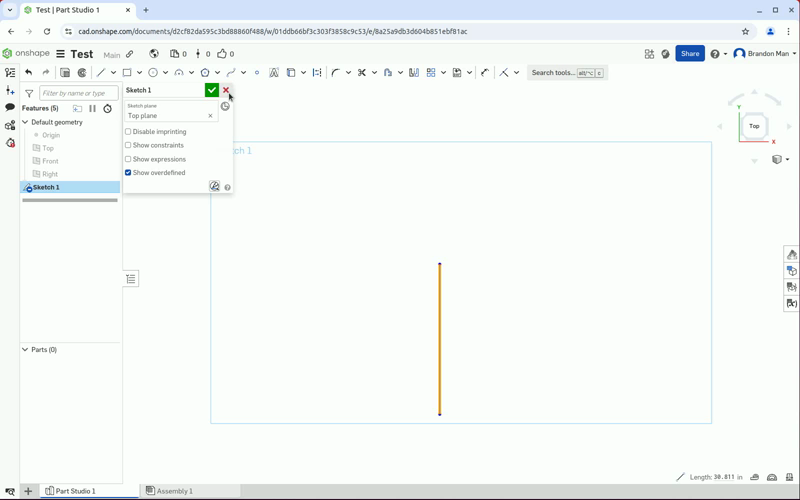
key(shift+h)
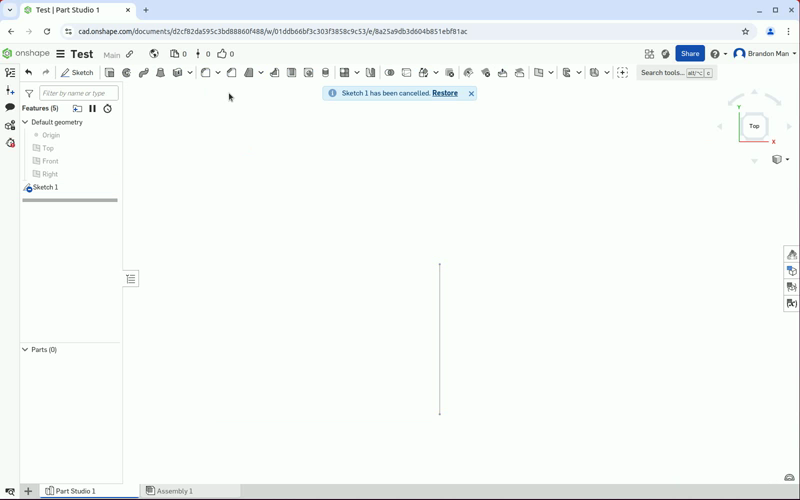
key(shift+s)
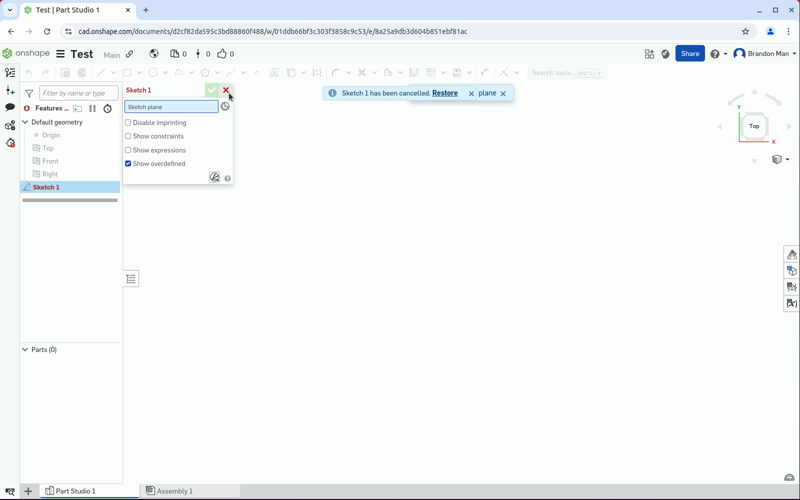
mouse_move(73, 150)
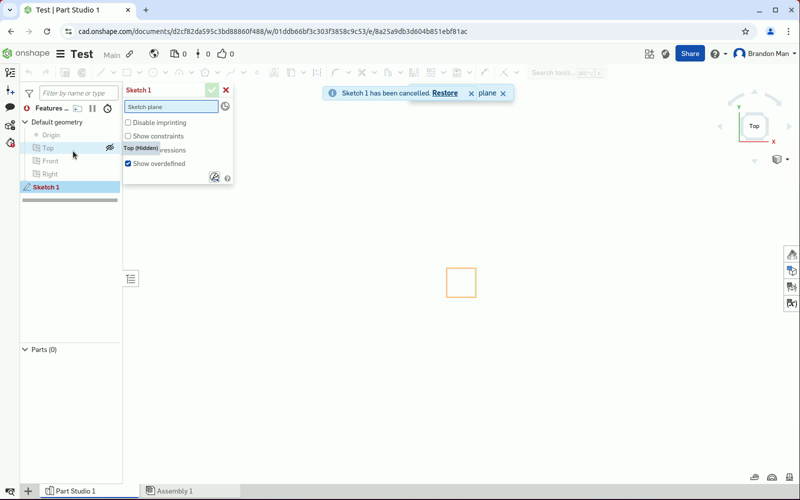
click(73, 150)
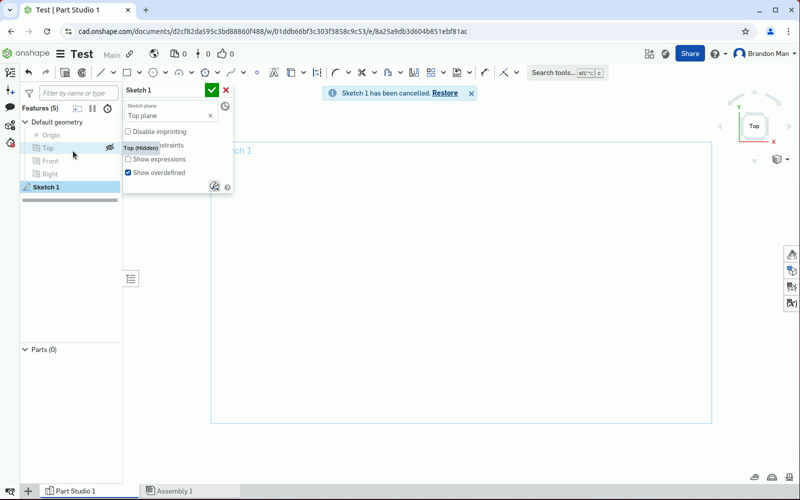
mouse_move(73, 352)
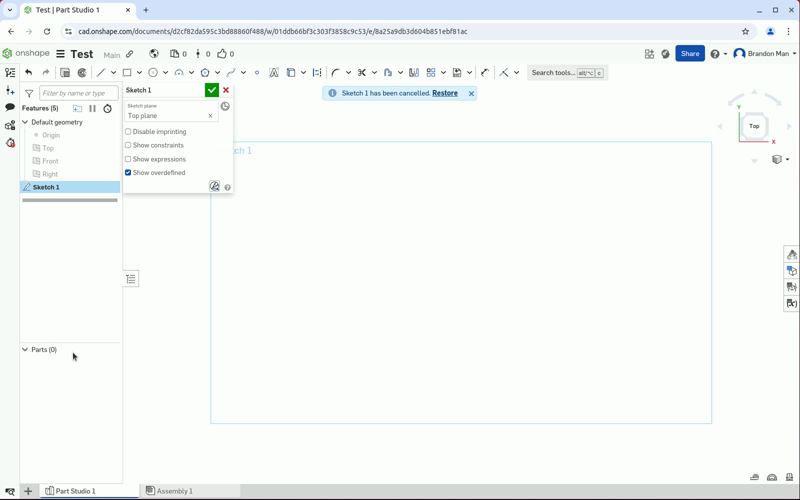
key(y)
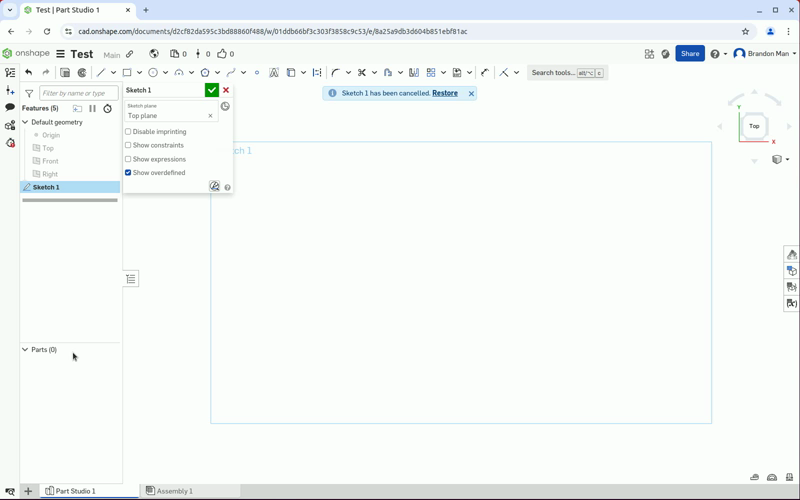
key(c)
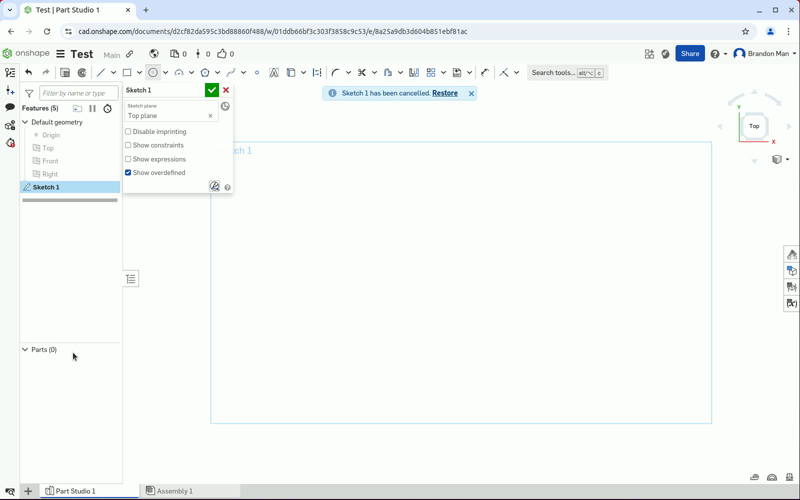
key_down(shift)
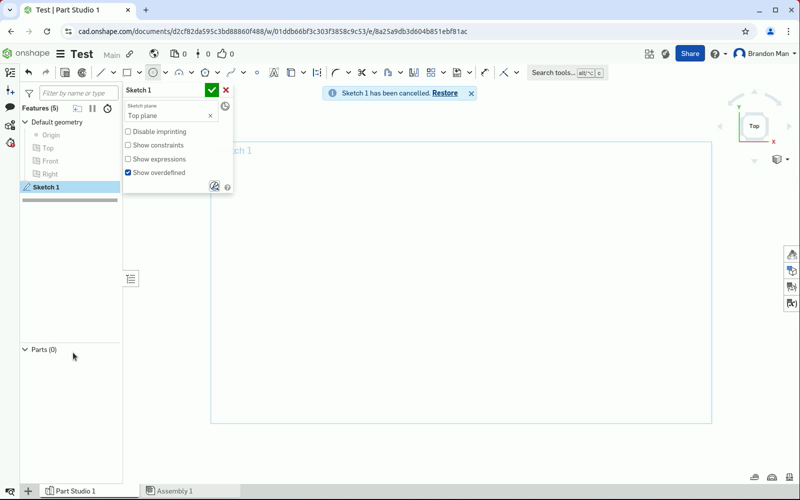
mouse_move(461, 282)
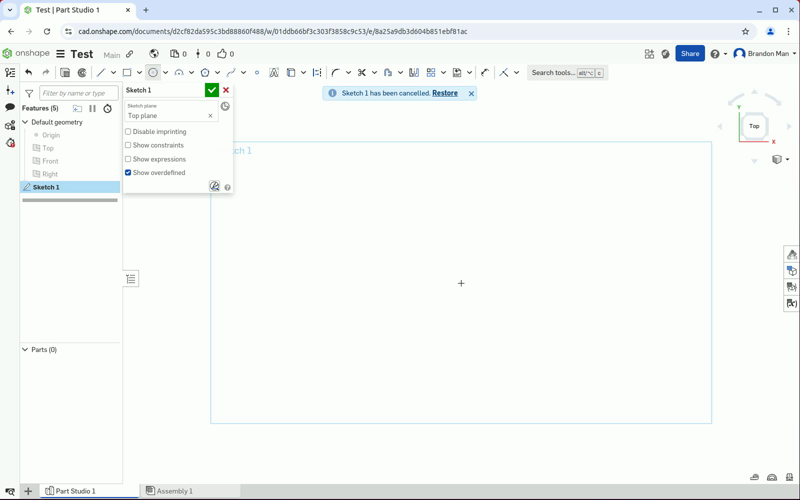
click(461, 282)
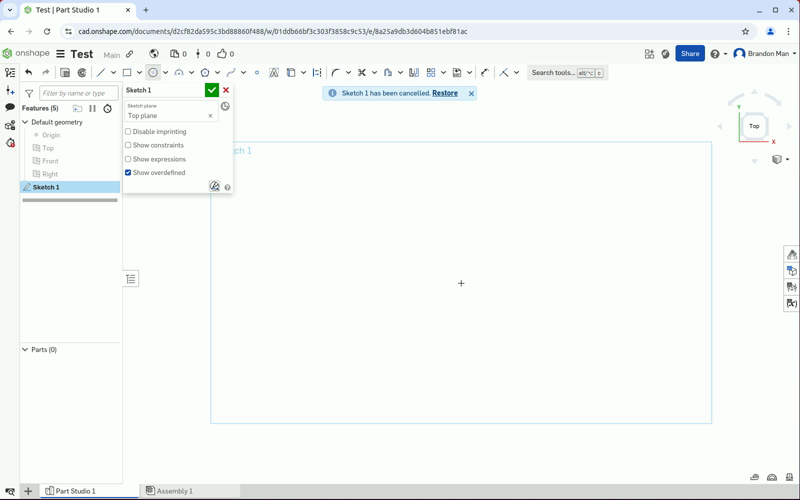
key_up(shift)
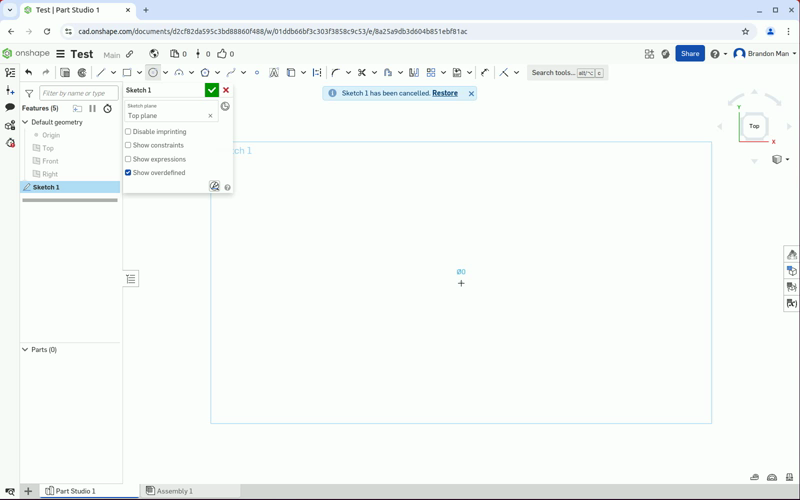
mouse_move(574, 282)
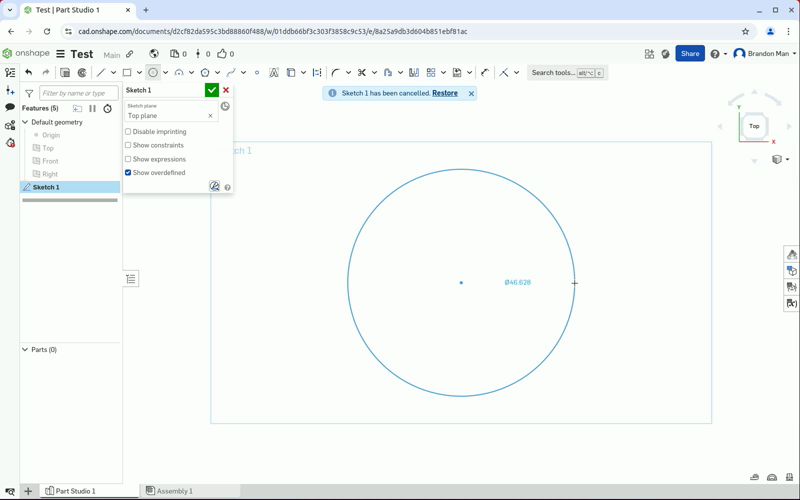
click(574, 282)
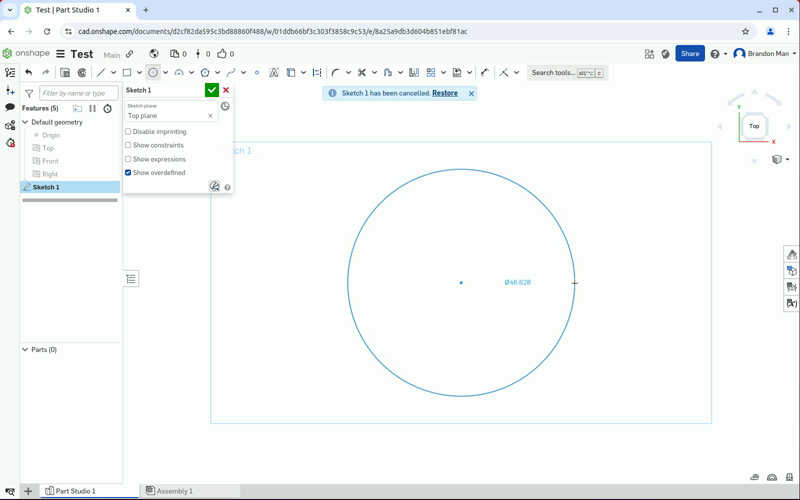
key(esc)
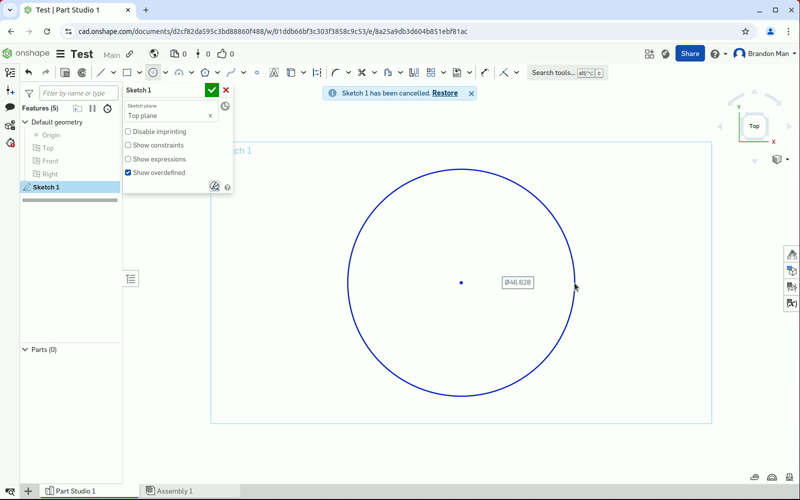
key(l)
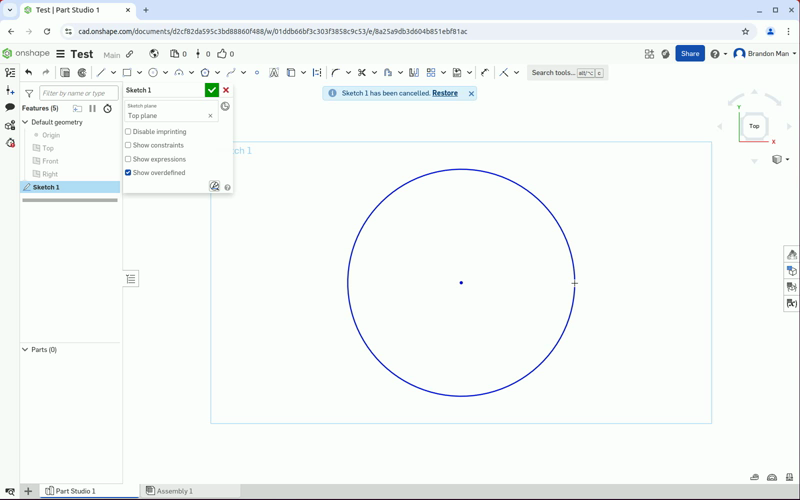
key_down(shift)
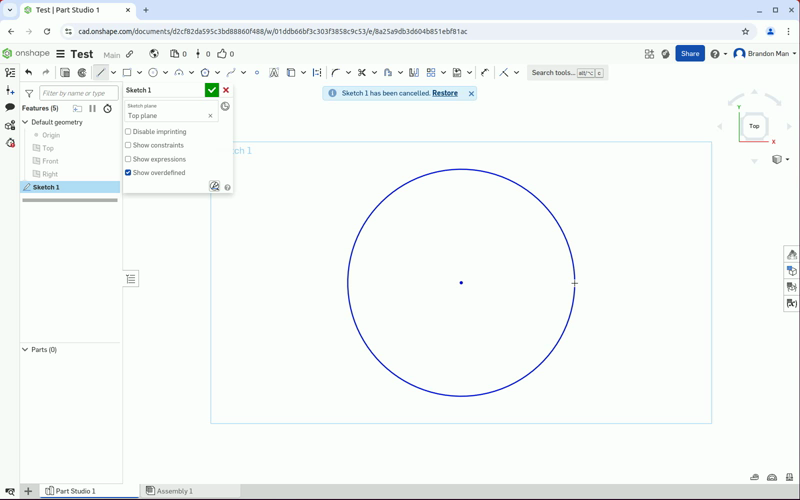
mouse_move(419, 351)
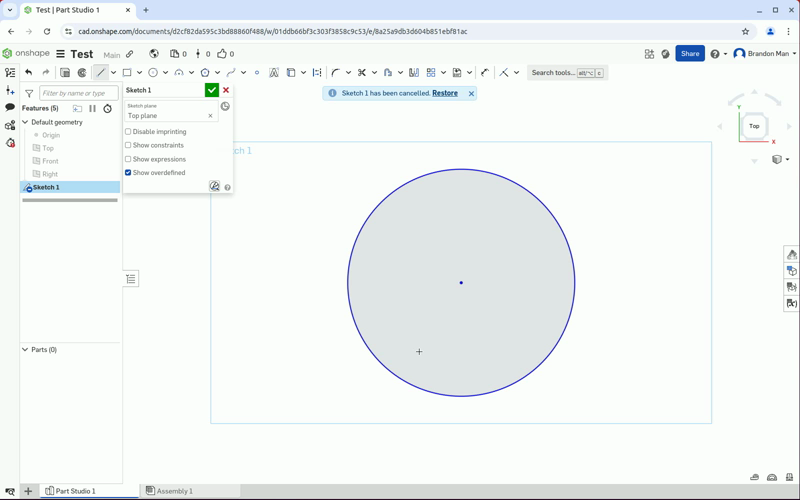
click(419, 351)
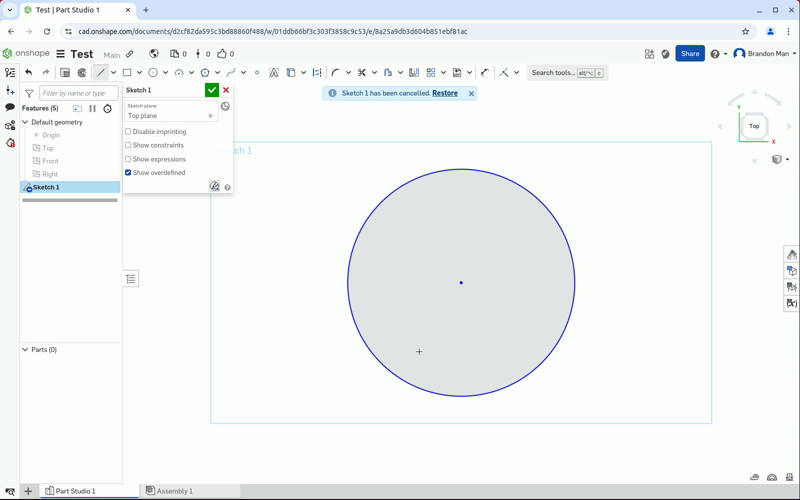
key_up(shift)
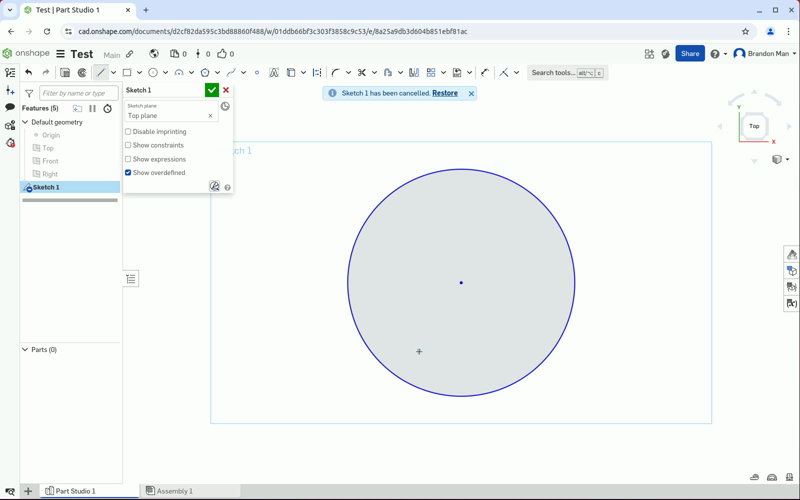
key_down(shift)
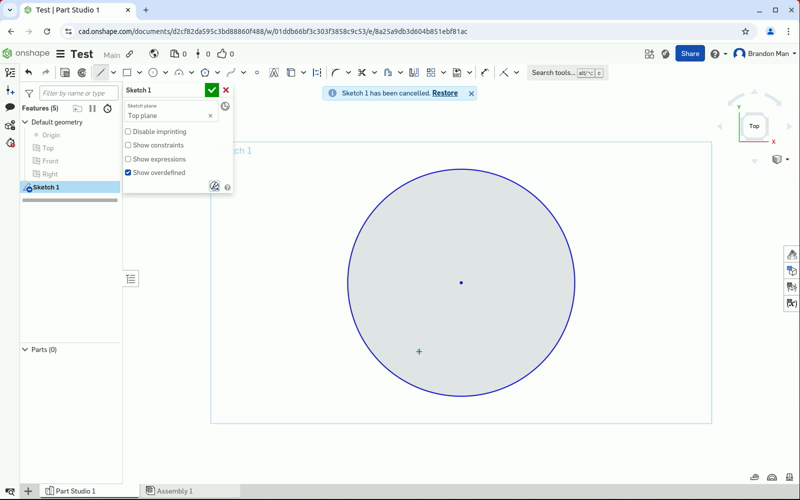
mouse_move(449, 351)
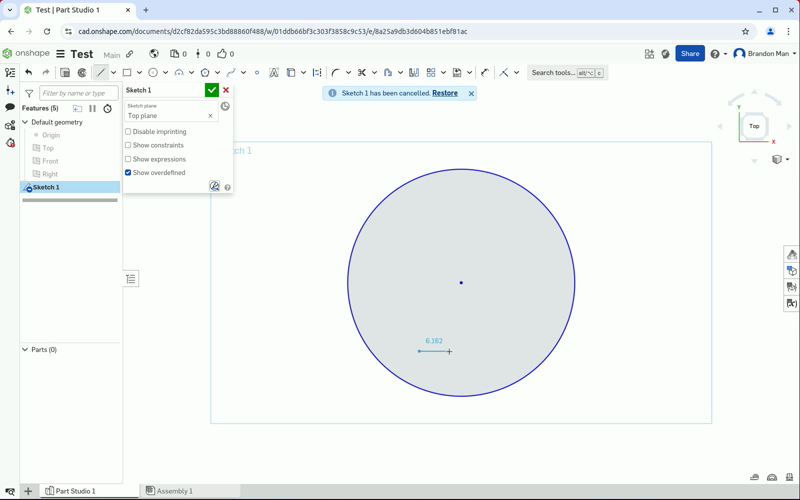
mouse_move(442, 351)
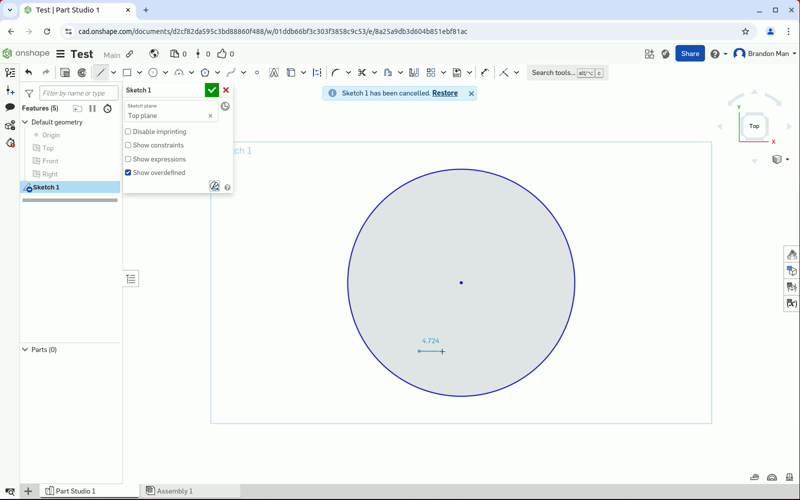
click(442, 351)
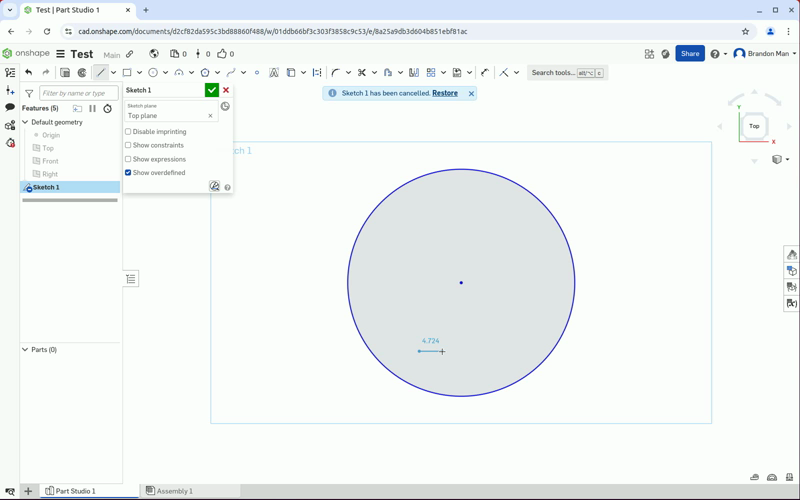
key_up(shift)
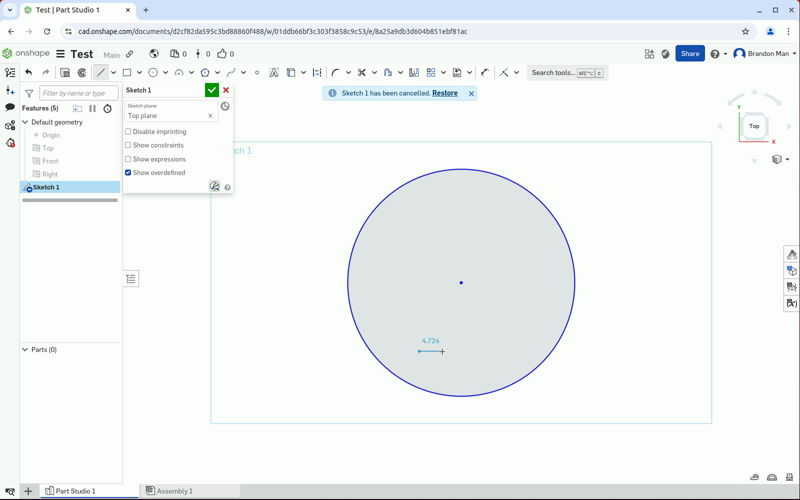
key_down(shift)
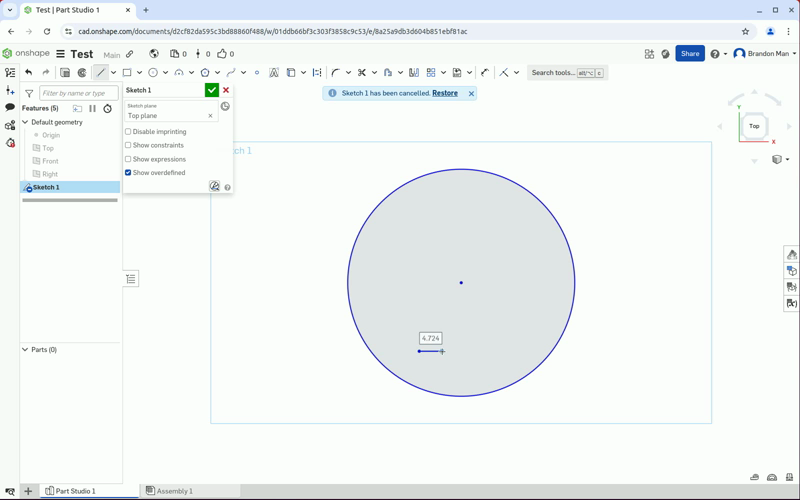
mouse_move(442, 214)
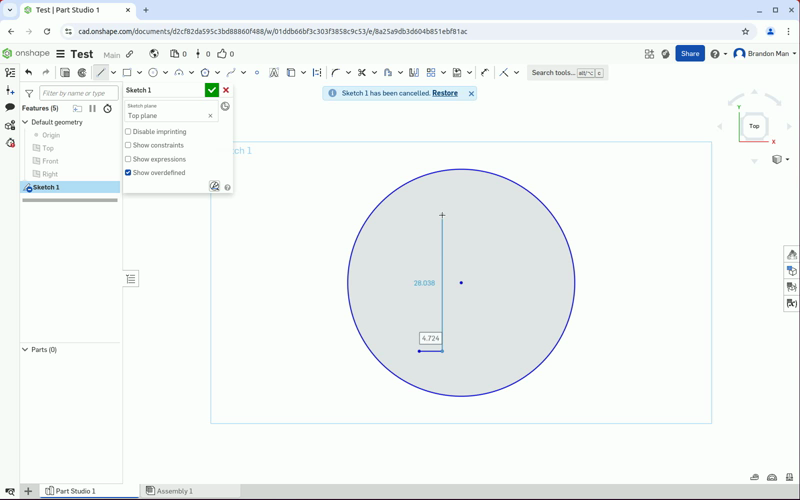
click(442, 214)
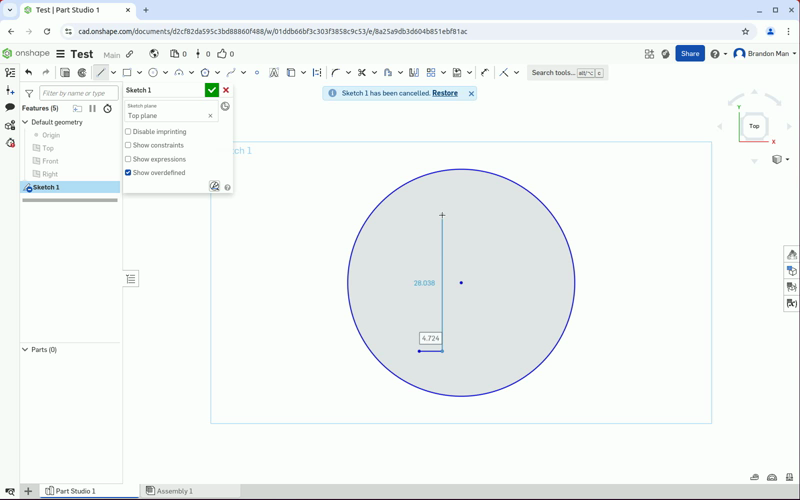
key_up(shift)
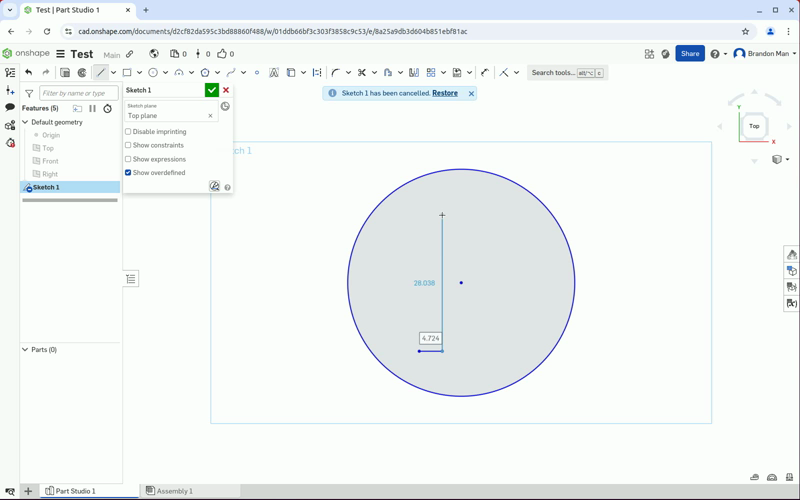
key_down(shift)
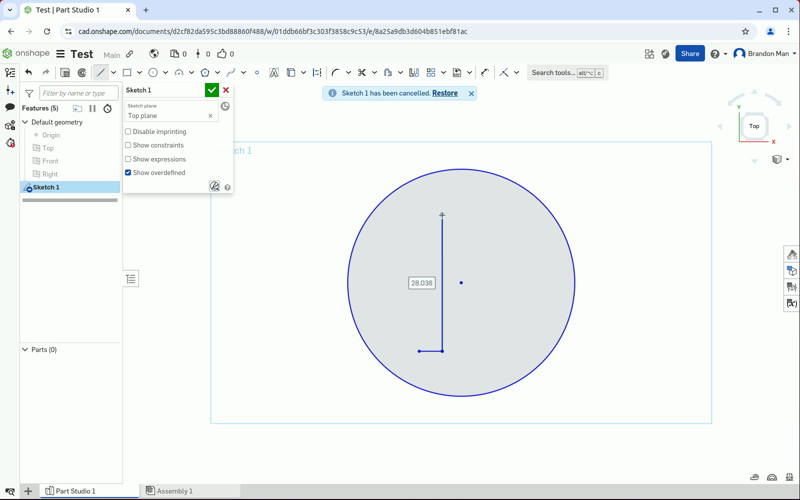
mouse_move(472, 214)
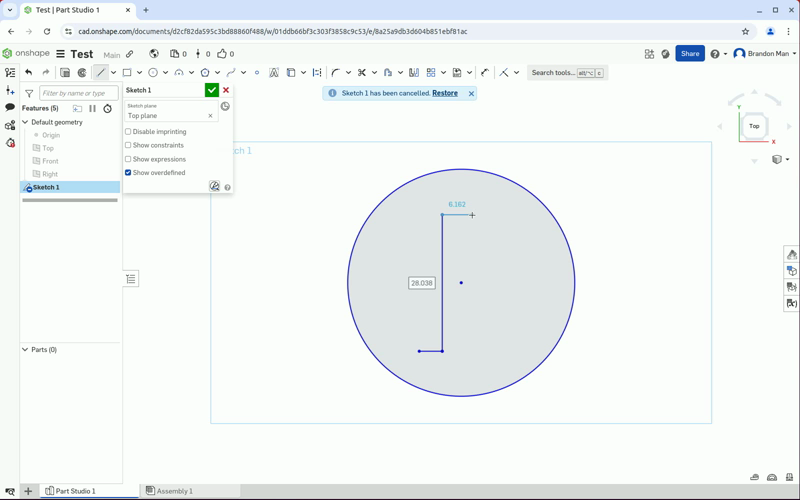
mouse_move(419, 214)
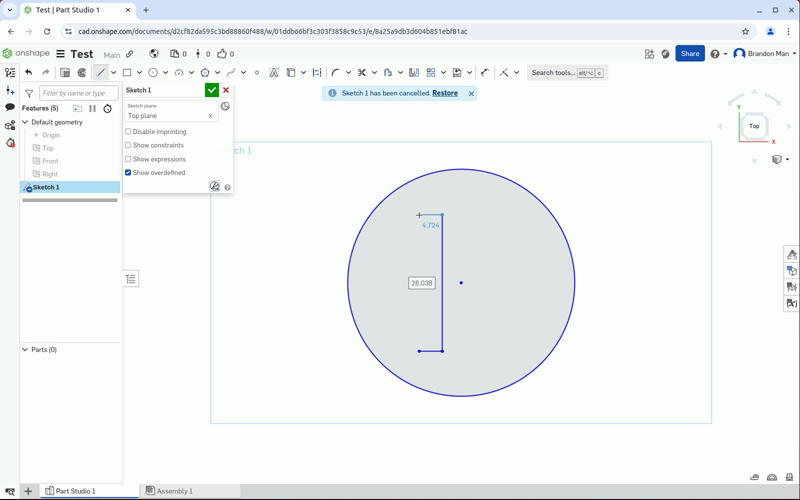
click(419, 214)
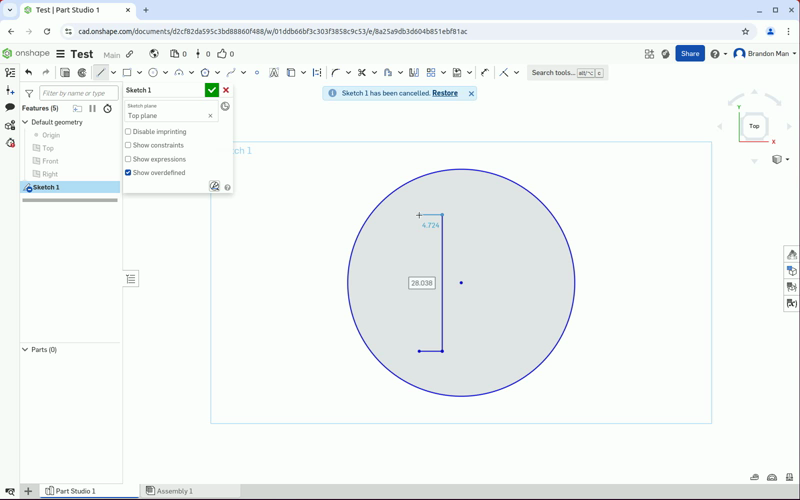
key_up(shift)
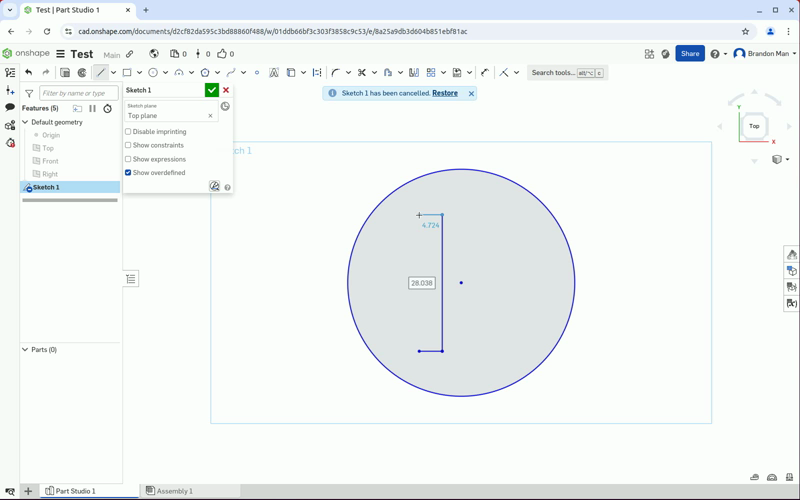
key_down(shift)
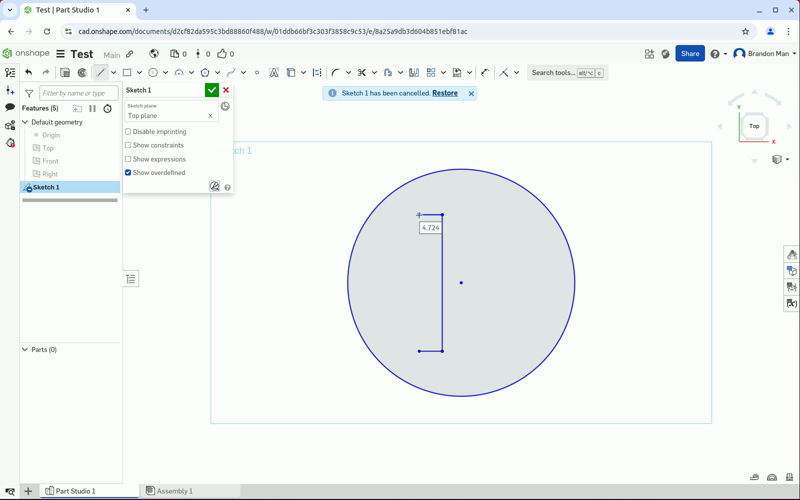
mouse_move(419, 351)
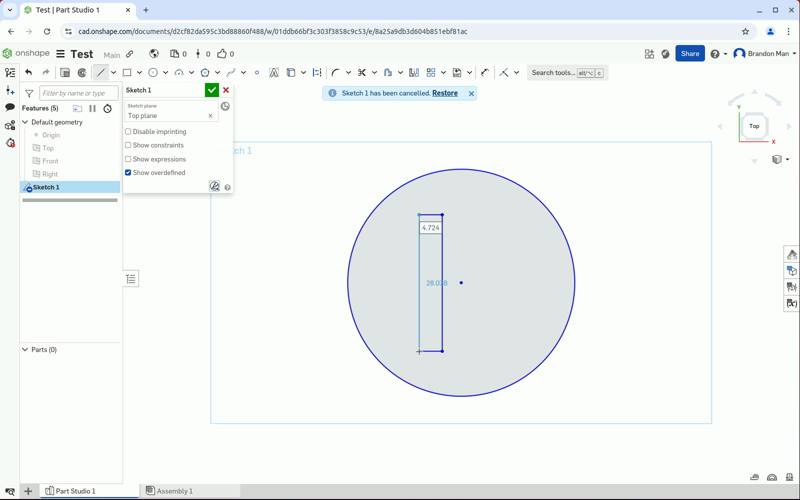
key_up(shift)
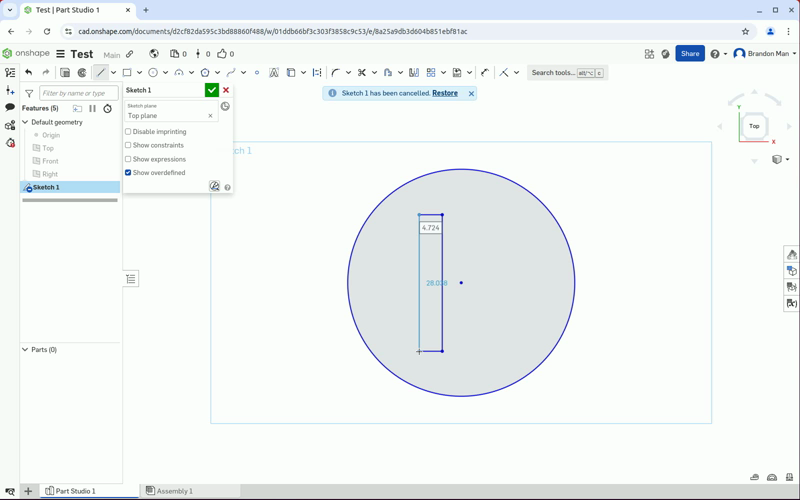
click(419, 351)
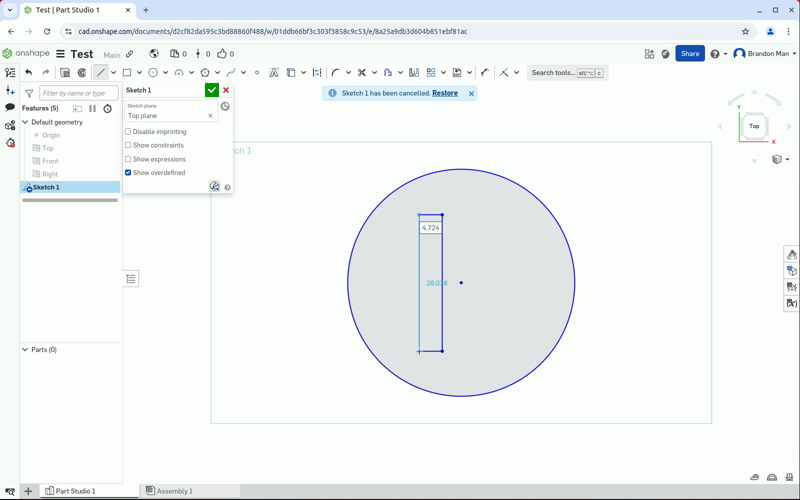
key(esc)
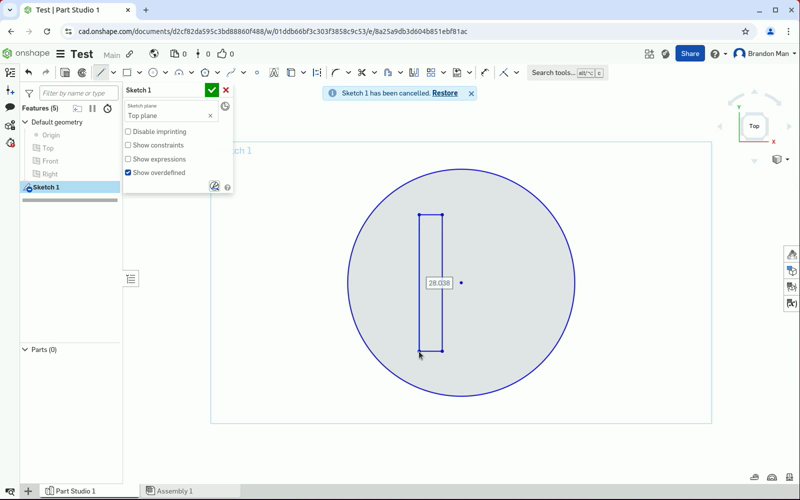
key(l)
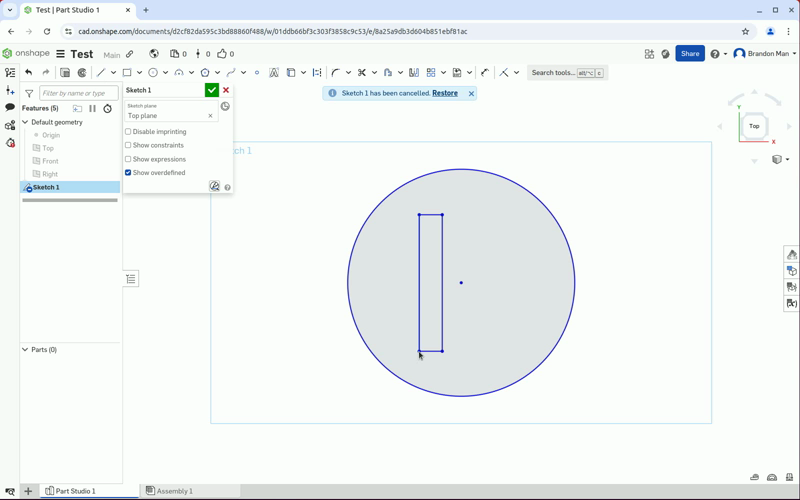
key_down(shift)
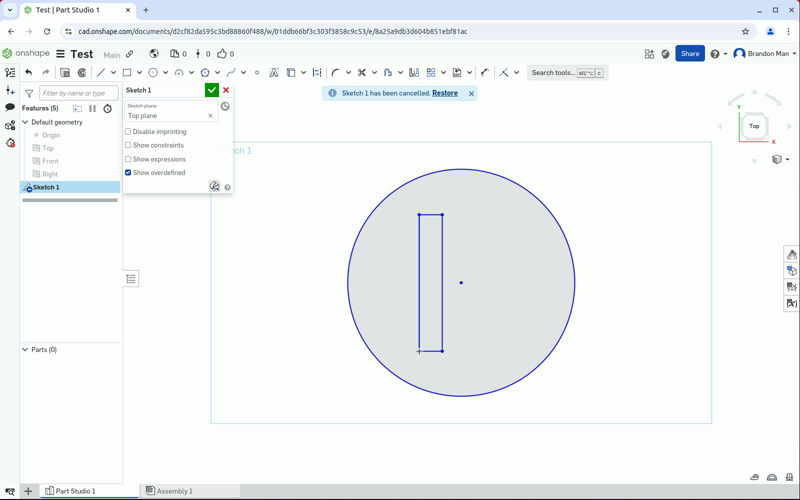
mouse_move(449, 290)
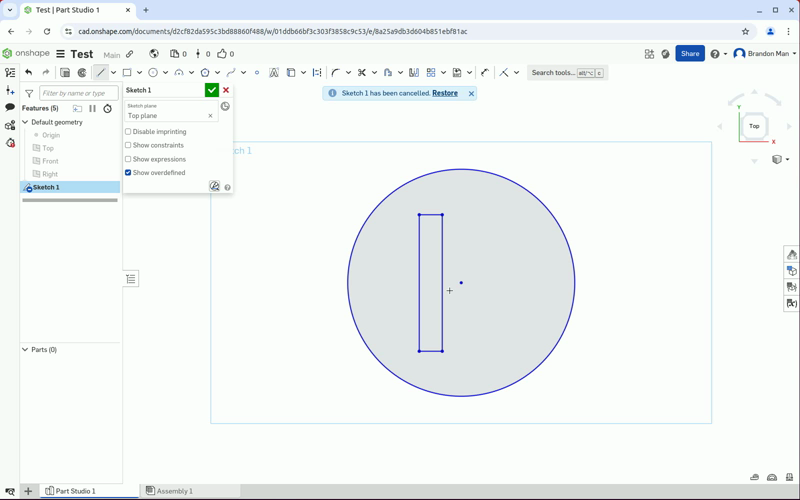
click(449, 290)
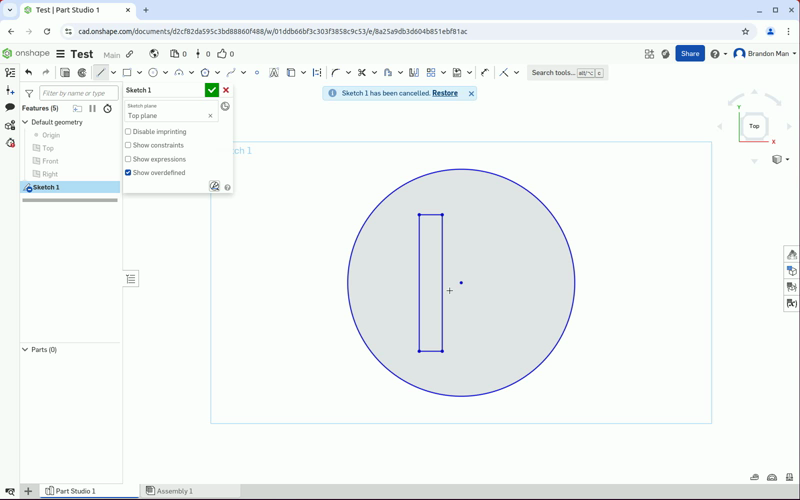
key_up(shift)
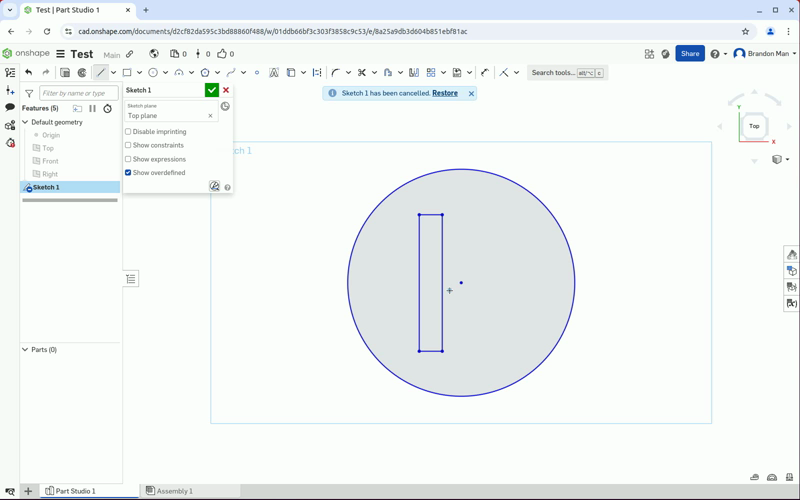
key_down(shift)
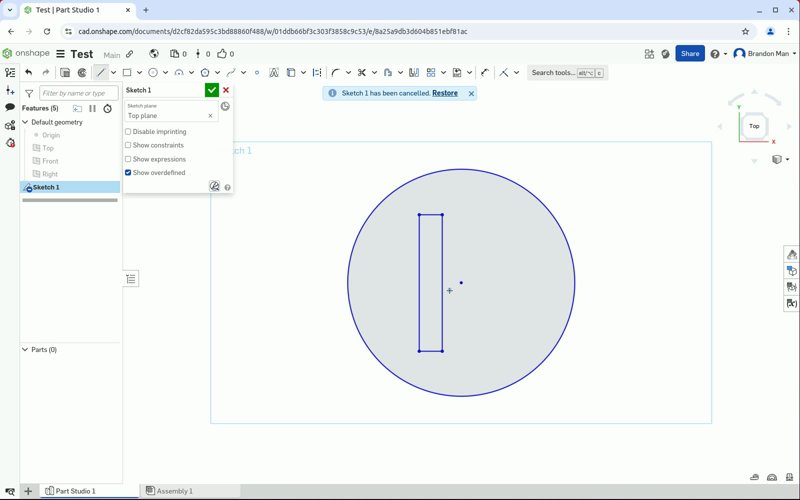
mouse_move(479, 290)
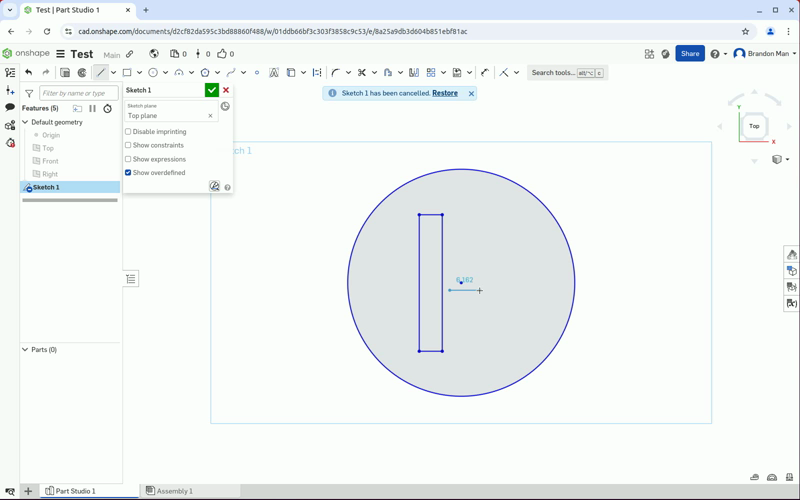
mouse_move(499, 290)
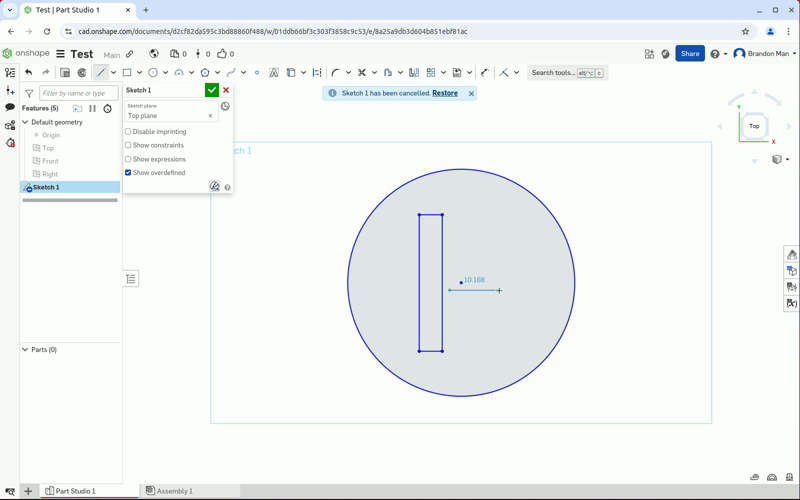
click(499, 290)
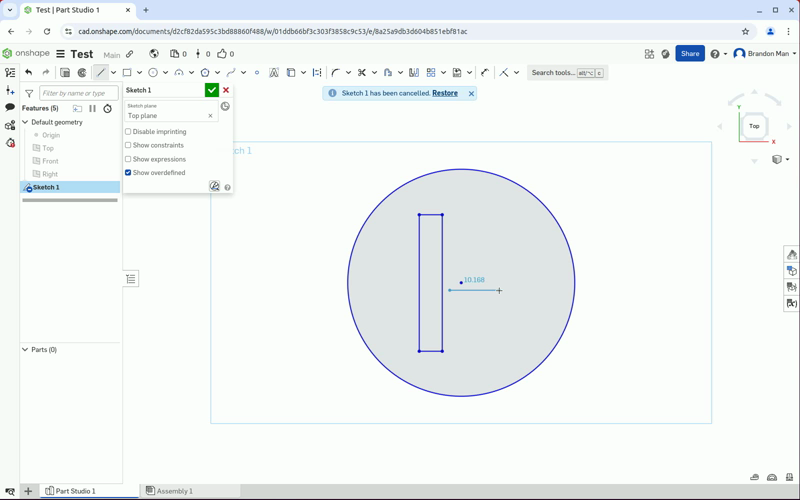
key_up(shift)
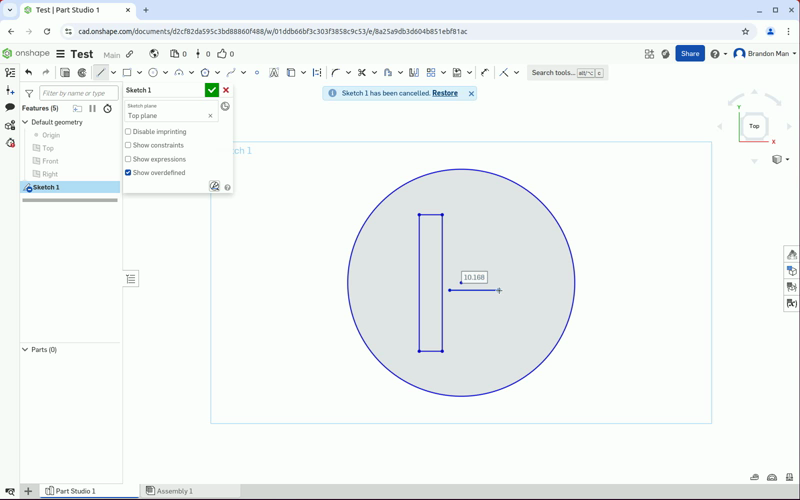
key_down(shift)
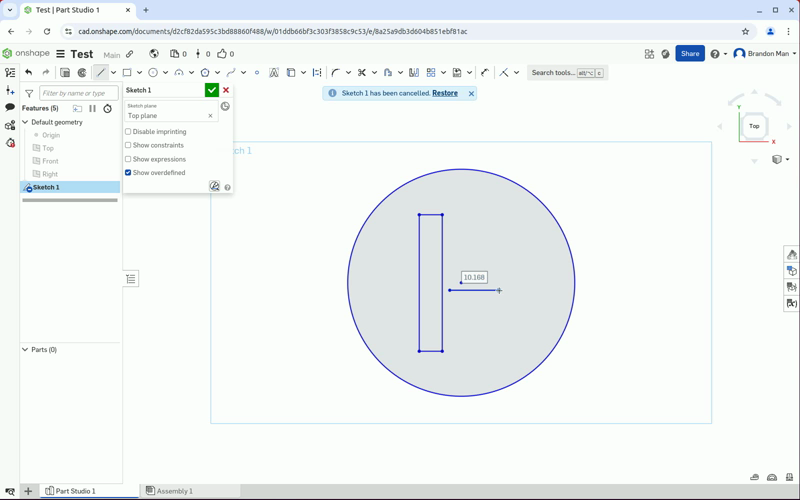
mouse_move(529, 290)
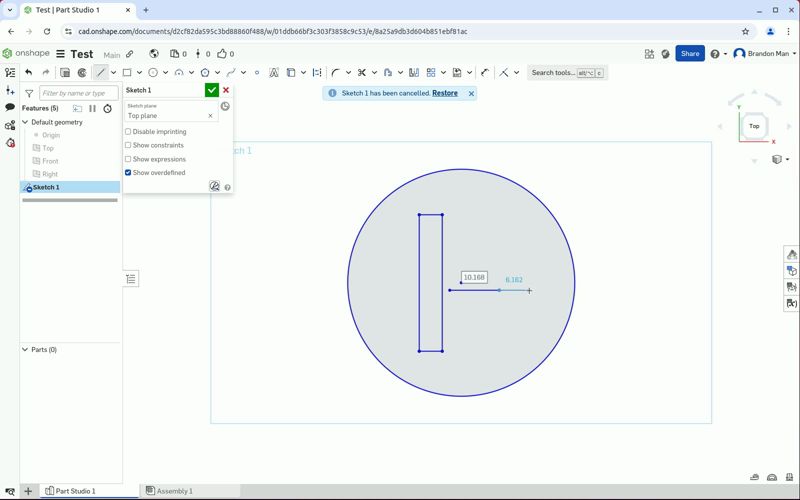
mouse_move(499, 273)
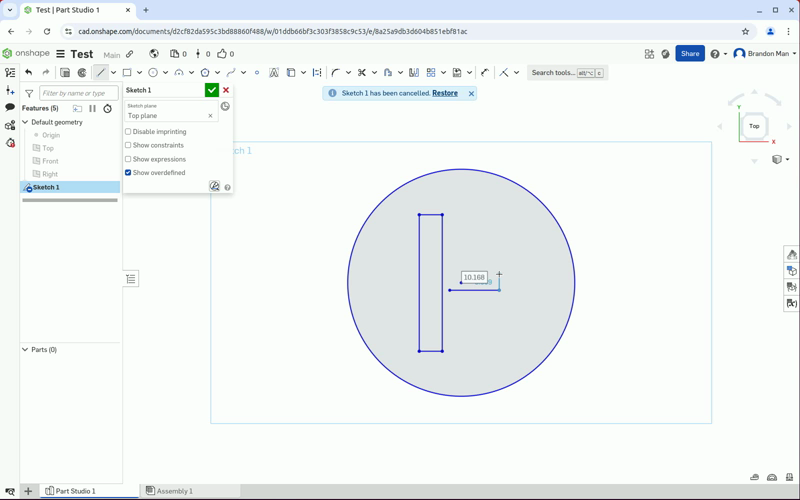
click(499, 273)
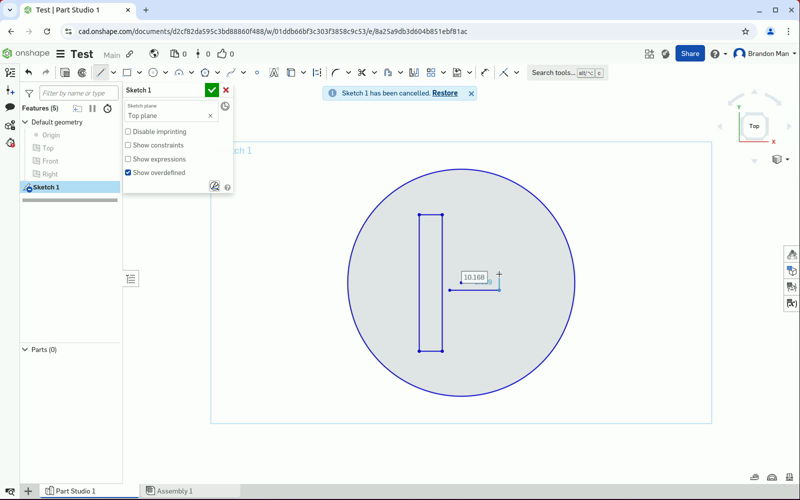
key_up(shift)
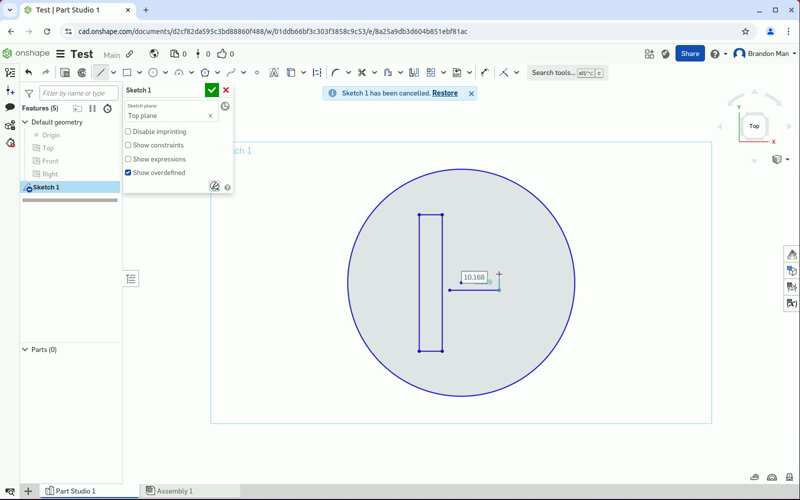
key_down(shift)
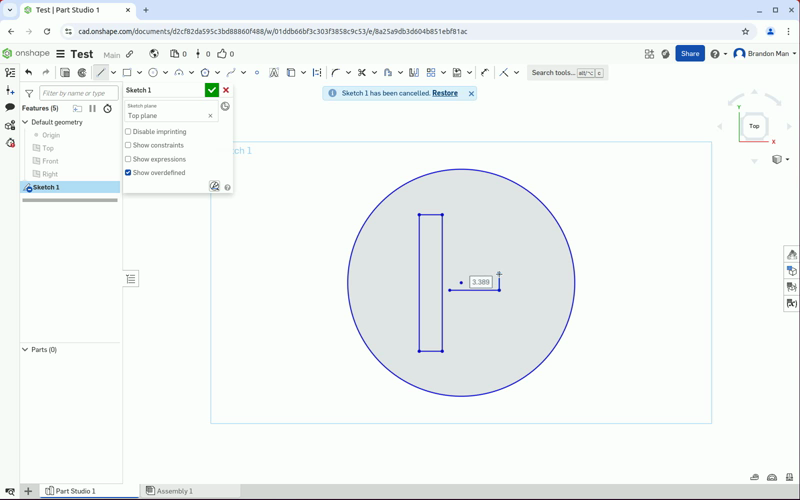
mouse_move(529, 273)
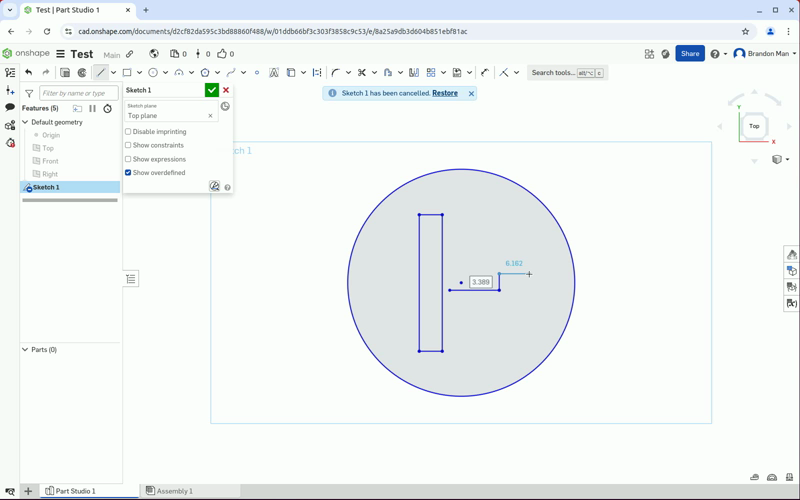
mouse_move(449, 273)
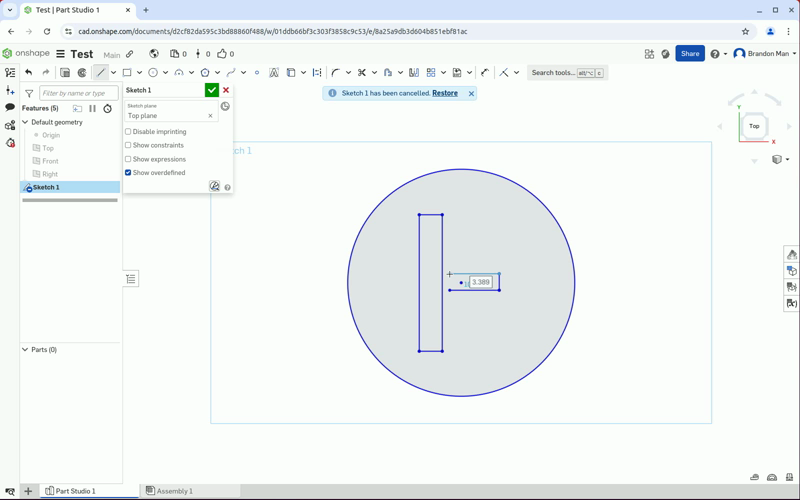
click(449, 273)
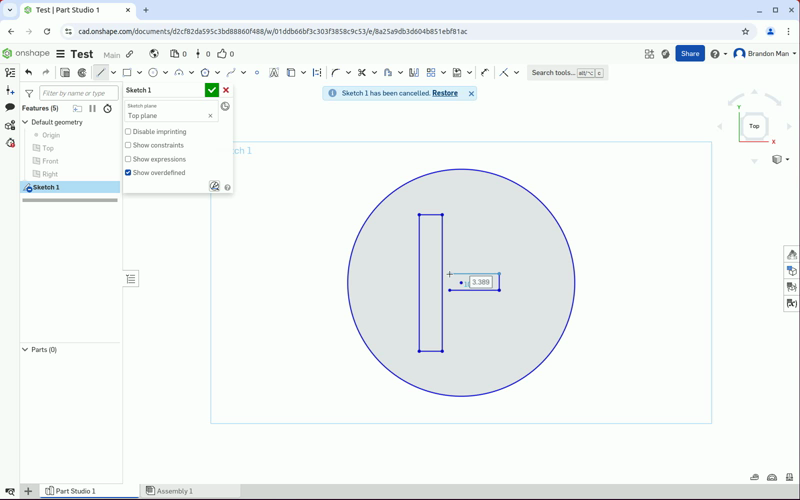
key_up(shift)
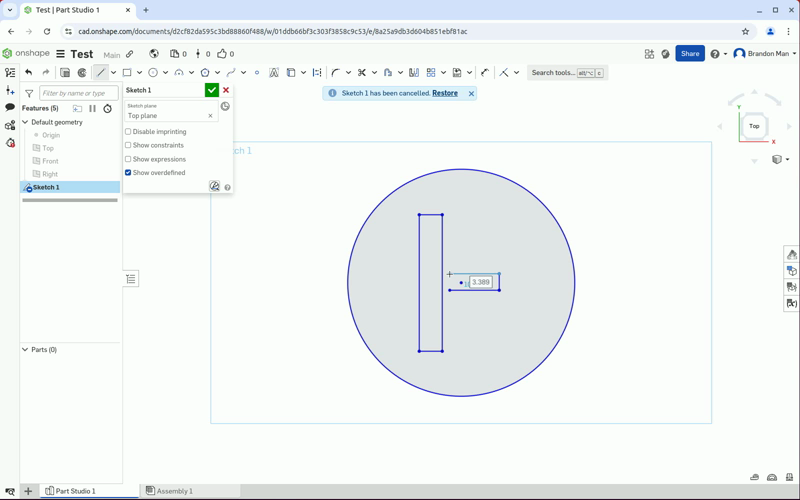
mouse_move(479, 273)
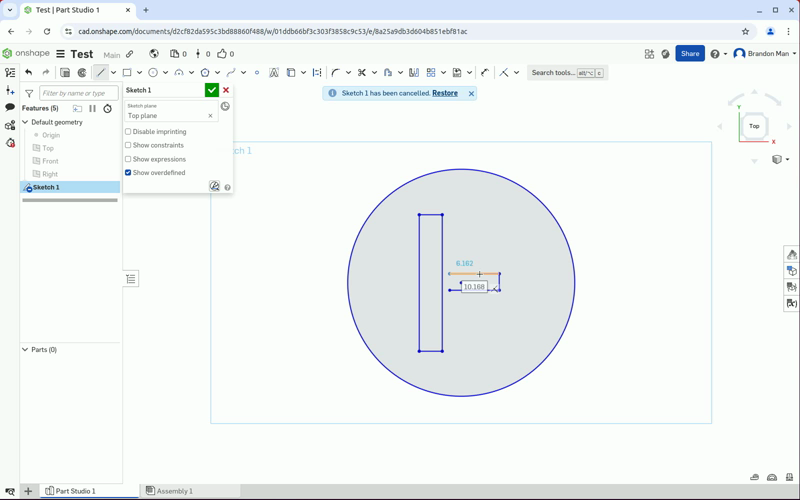
key_down(shift)
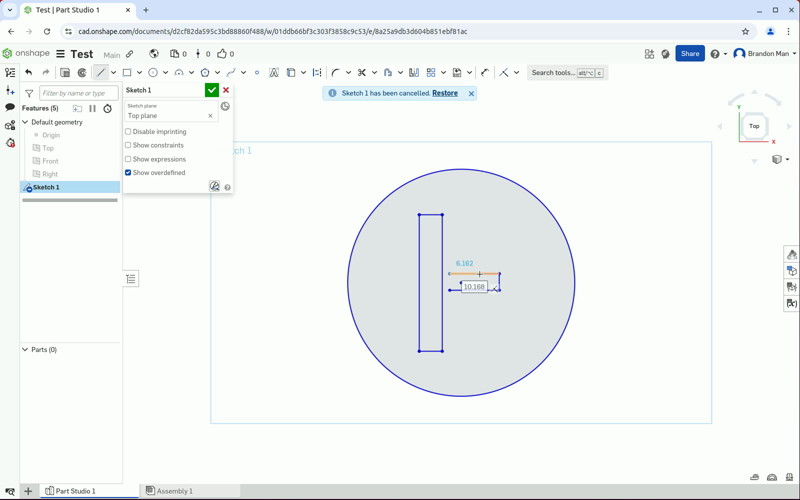
mouse_move(449, 290)
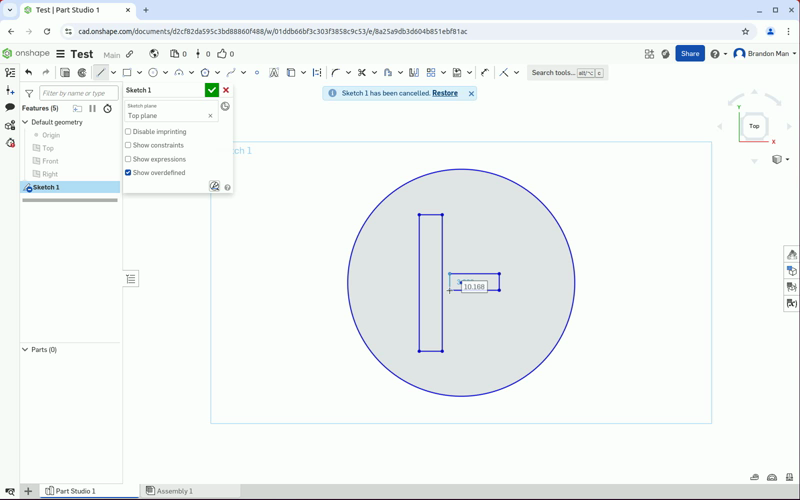
key_up(shift)
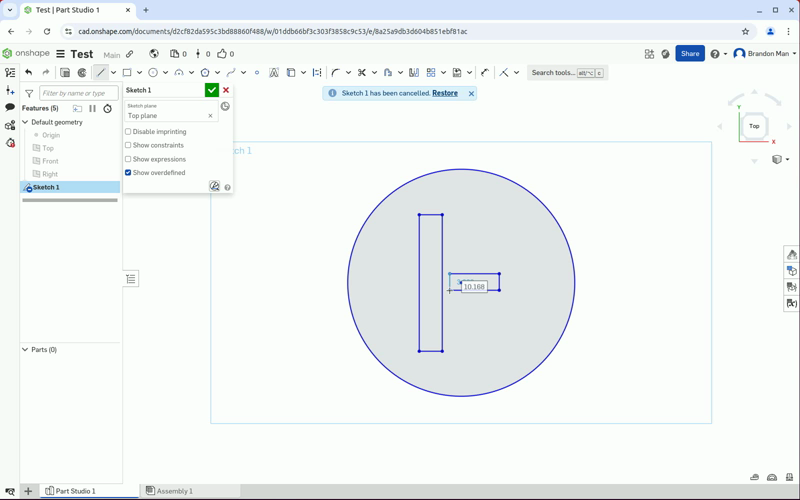
click(449, 290)
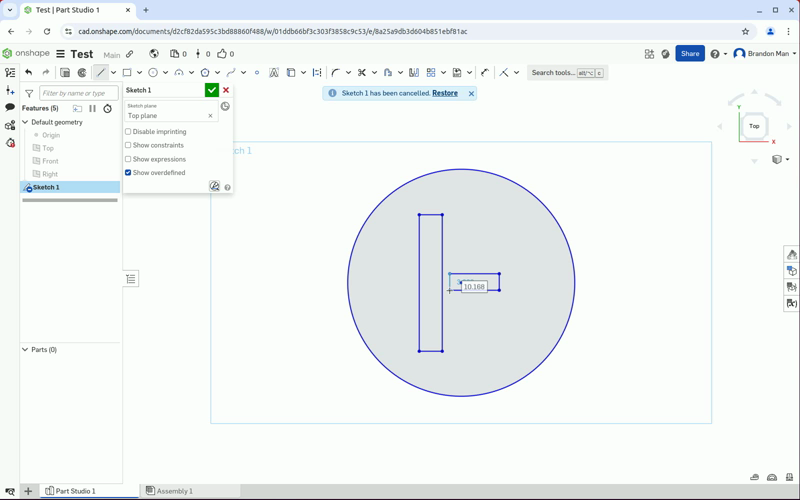
key(esc)
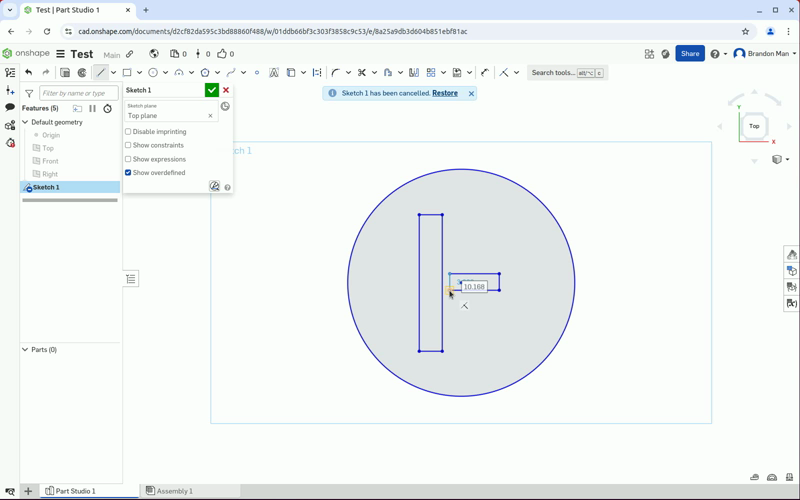
key(l)
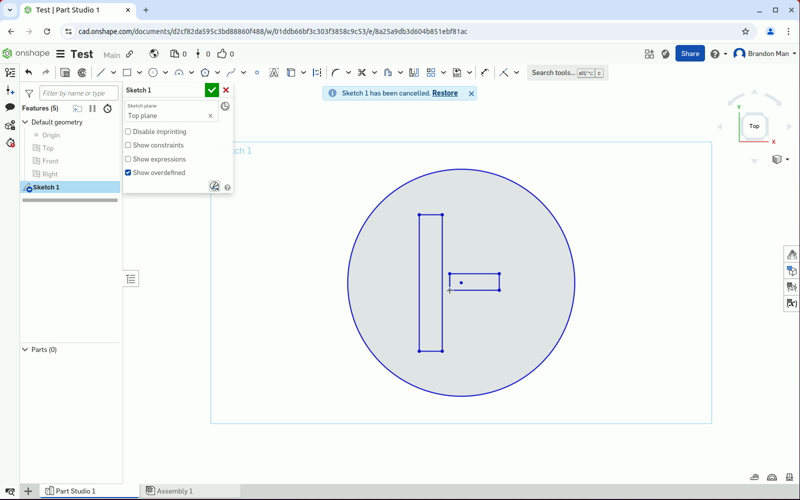
key_down(shift)
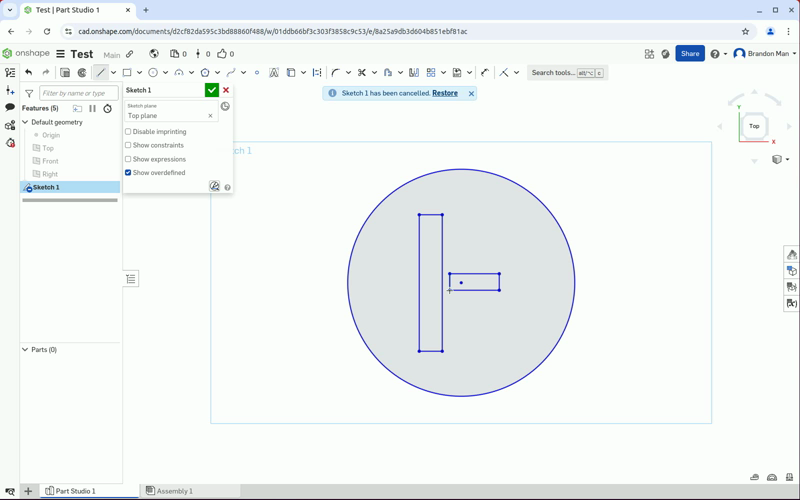
mouse_move(449, 231)
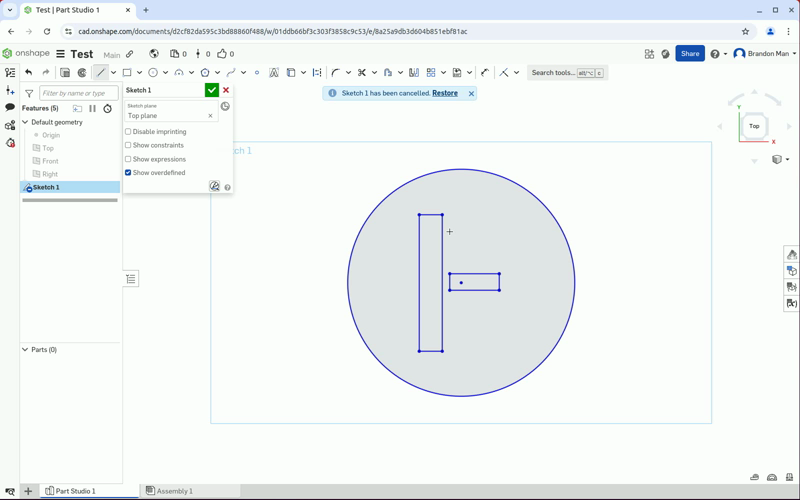
click(449, 231)
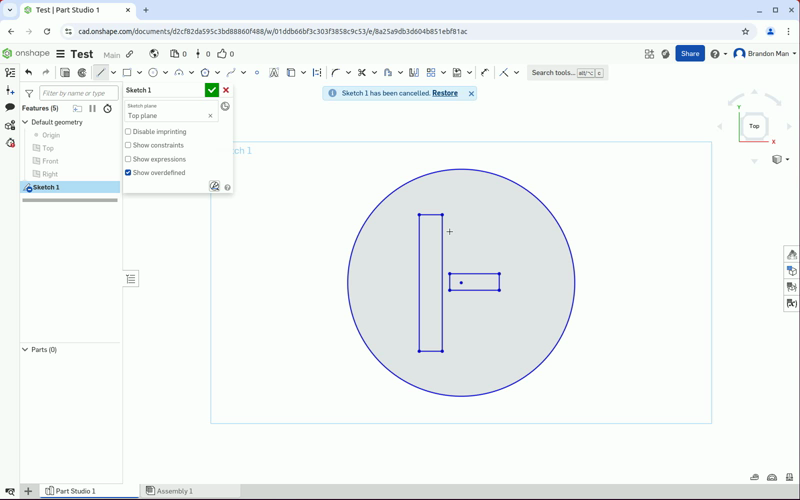
key_up(shift)
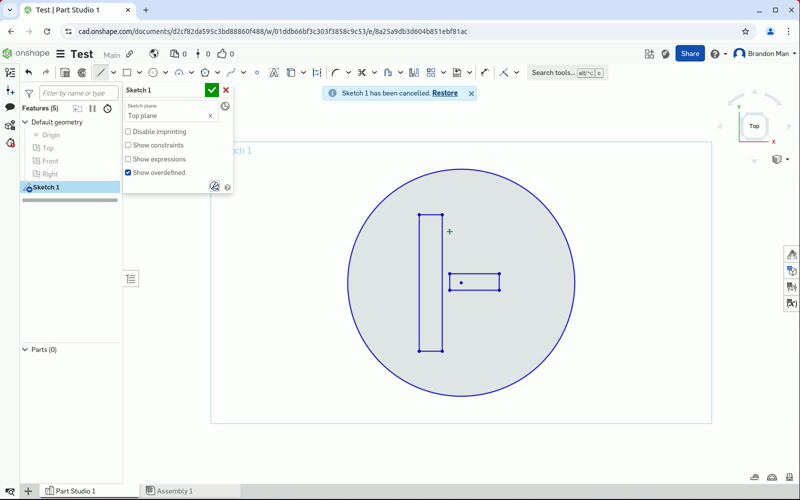
key_down(shift)
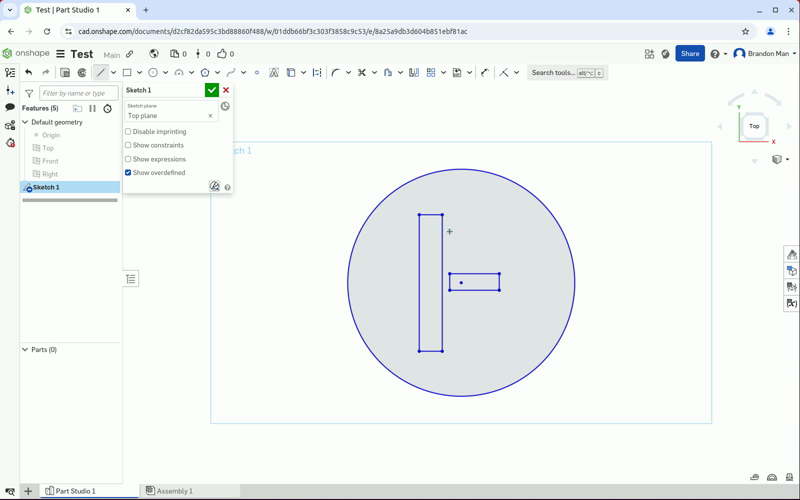
mouse_move(479, 231)
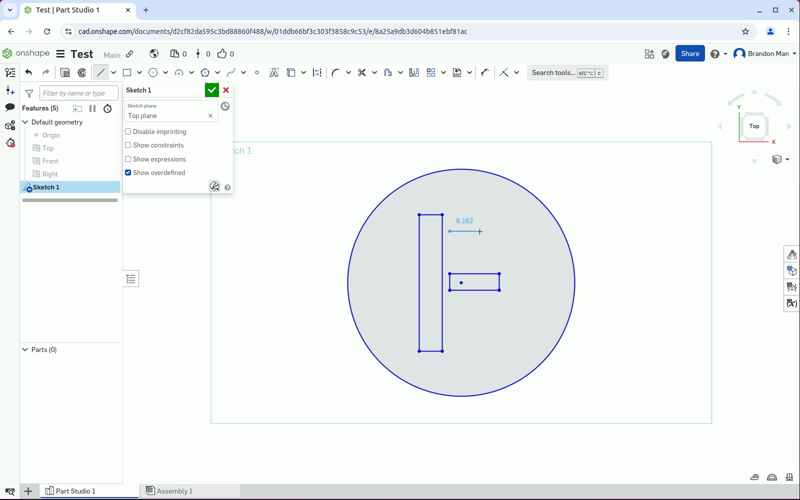
mouse_move(506, 231)
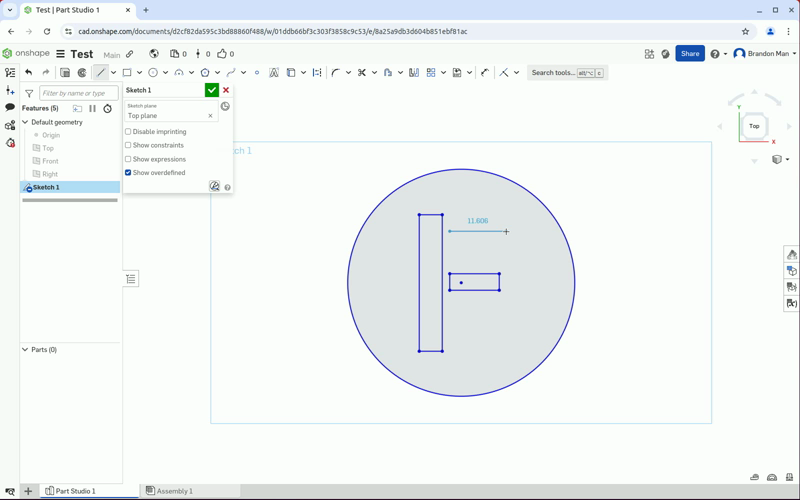
click(506, 231)
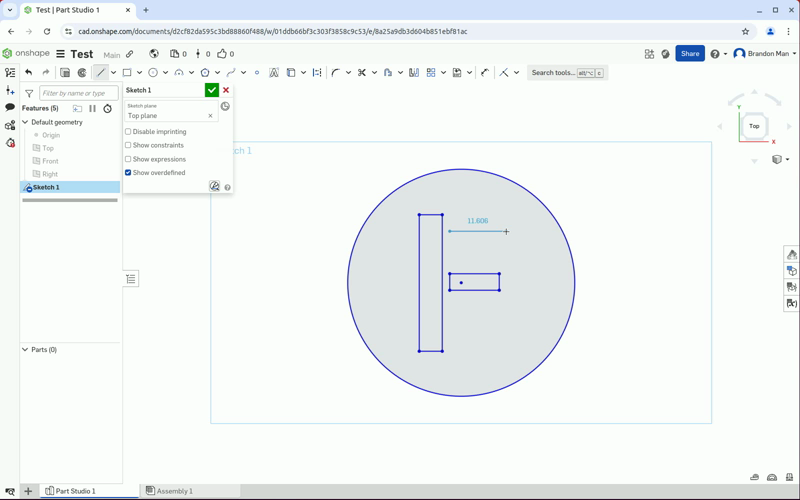
key_up(shift)
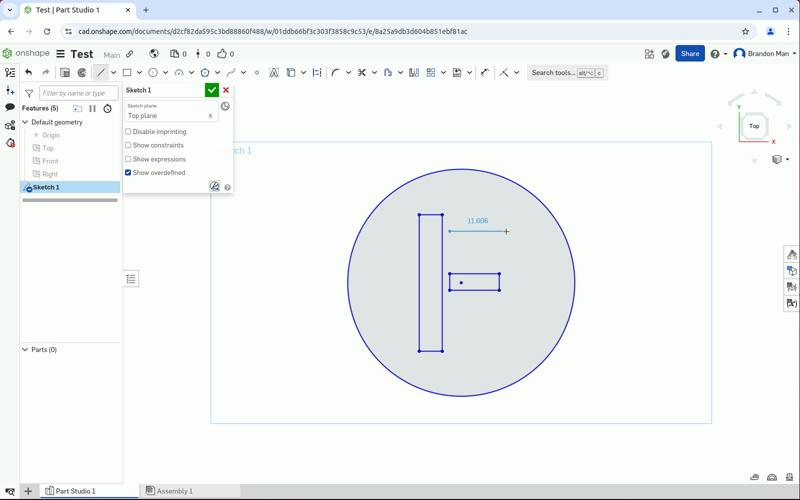
key_down(shift)
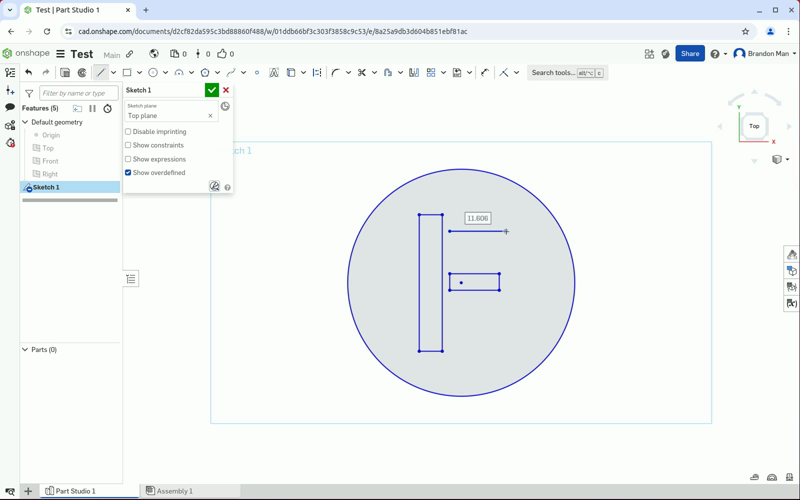
mouse_move(536, 231)
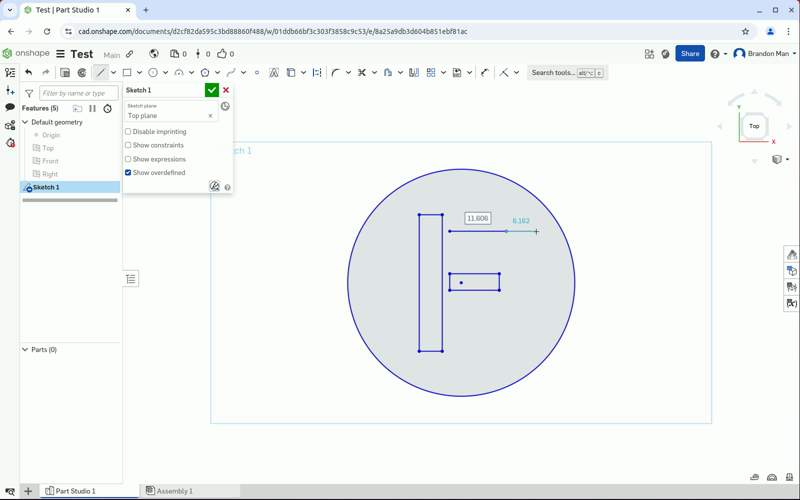
mouse_move(506, 214)
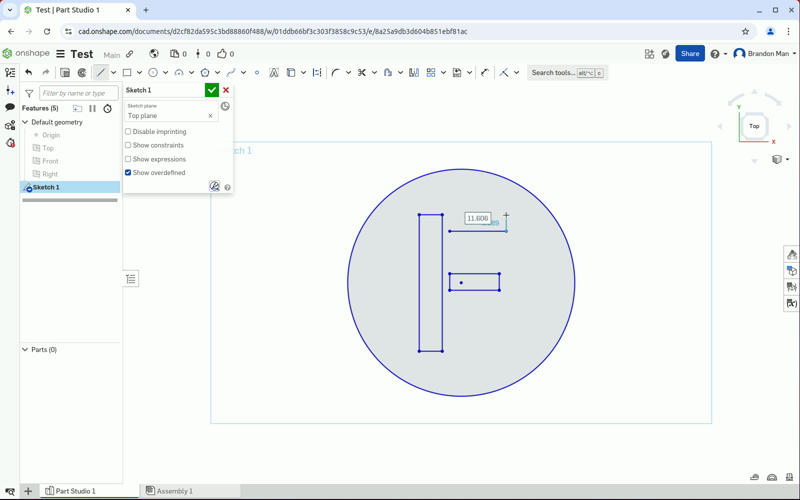
click(506, 214)
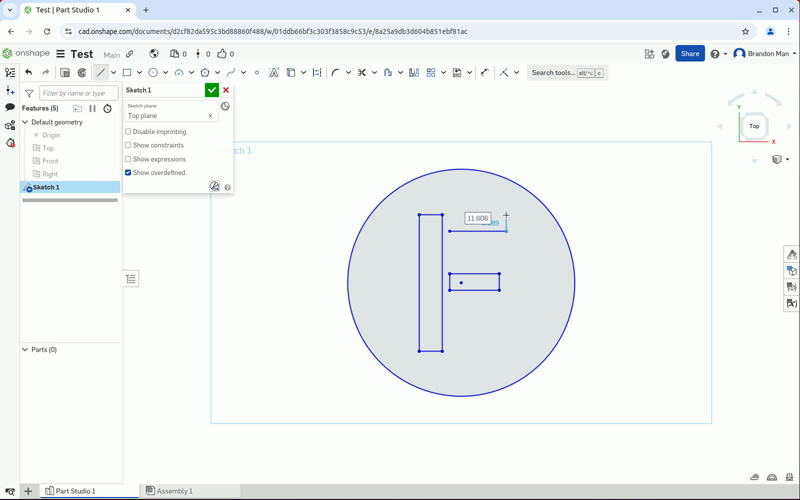
key_up(shift)
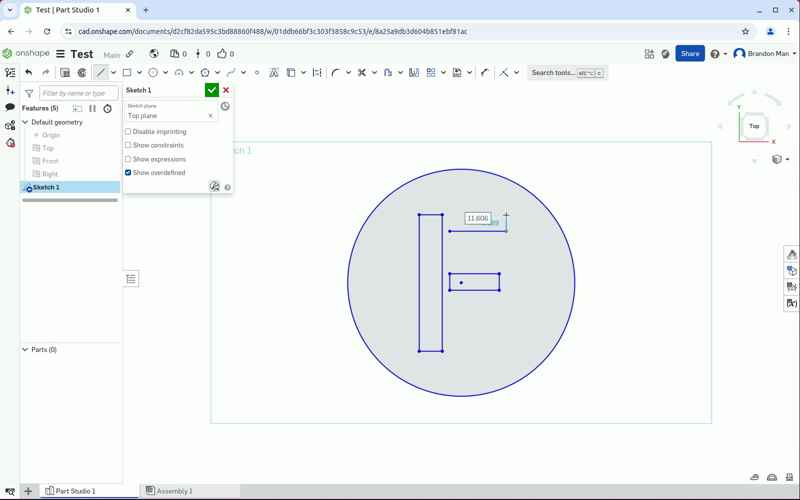
key_down(shift)
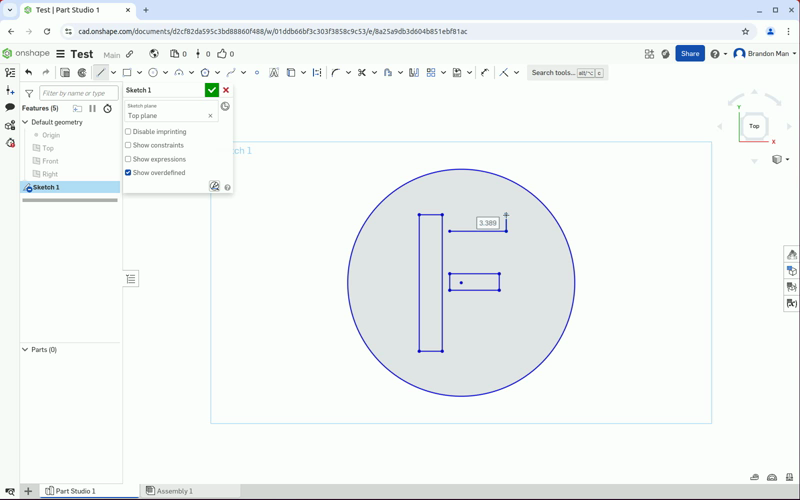
mouse_move(536, 214)
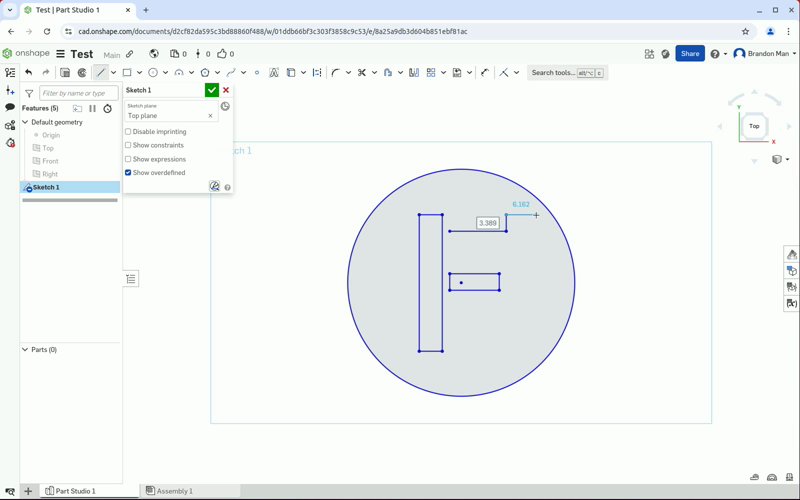
mouse_move(449, 214)
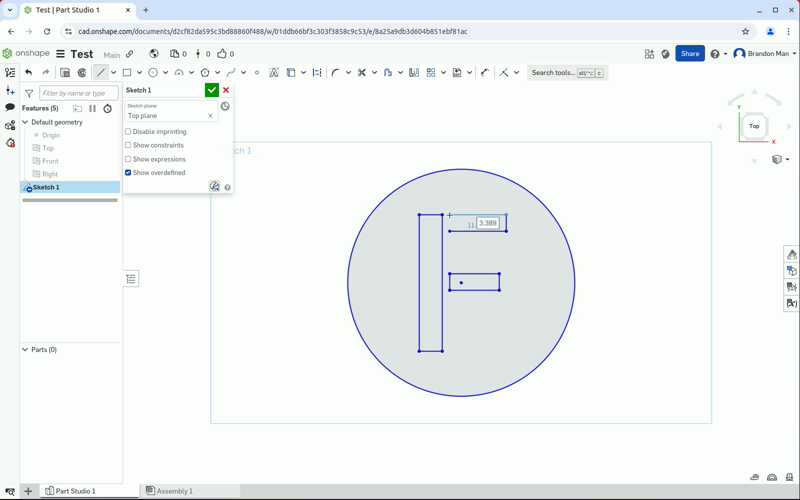
click(449, 214)
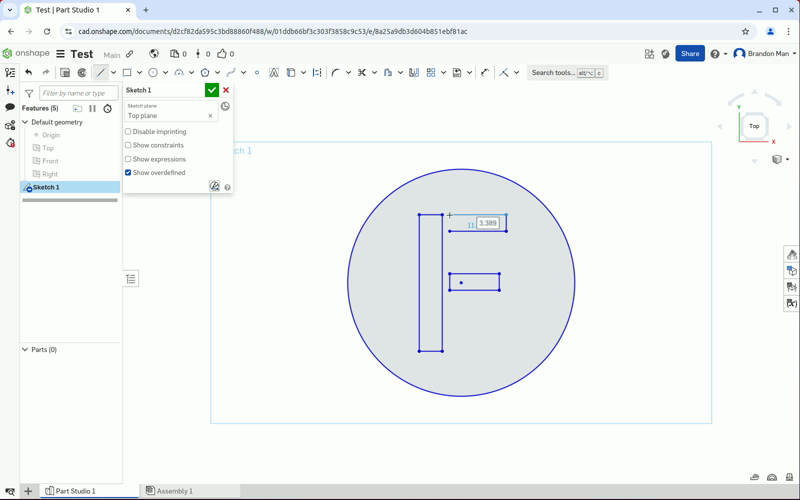
key_up(shift)
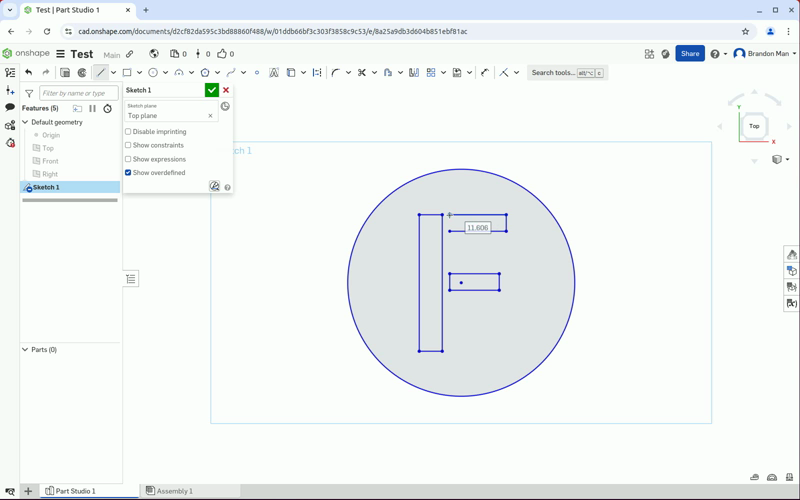
mouse_move(479, 214)
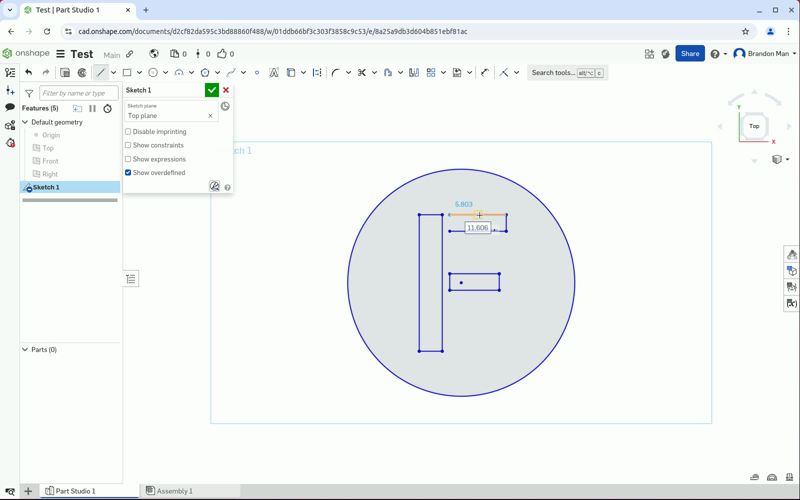
key_down(shift)
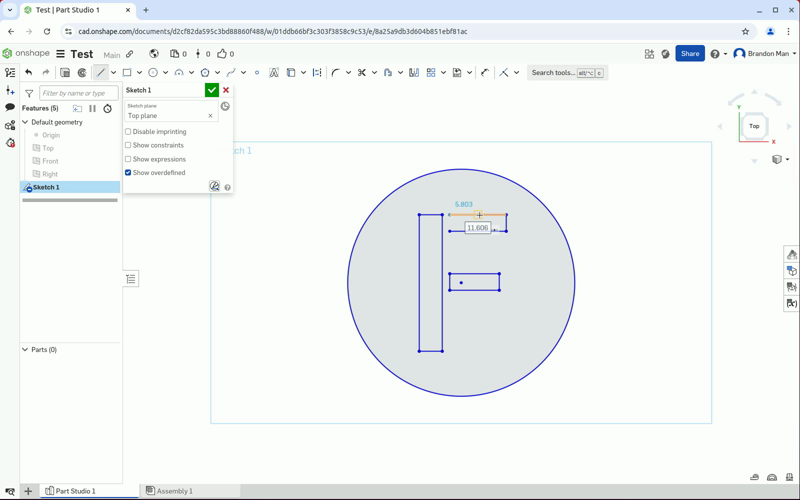
mouse_move(449, 231)
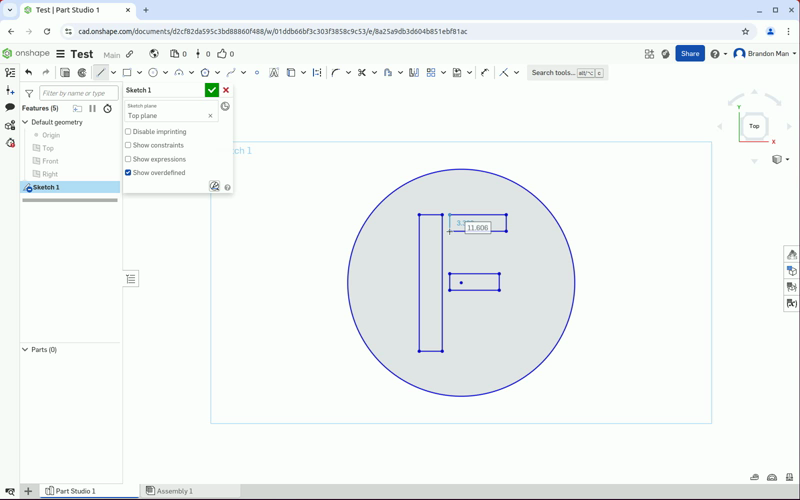
key_up(shift)
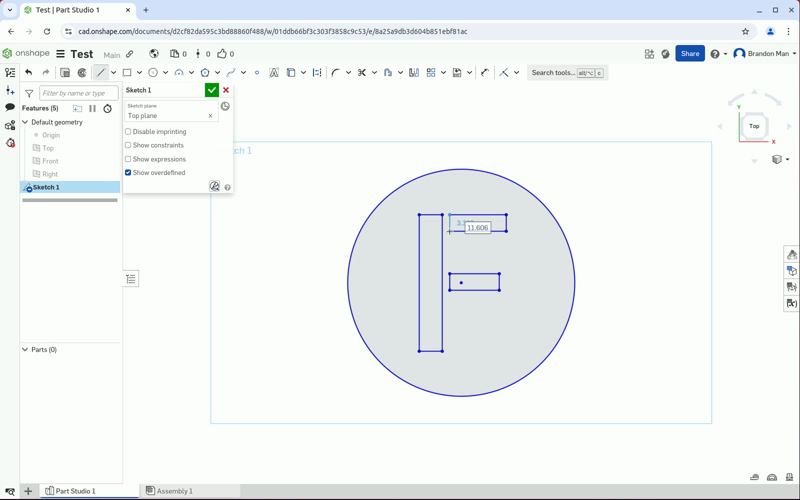
click(449, 231)
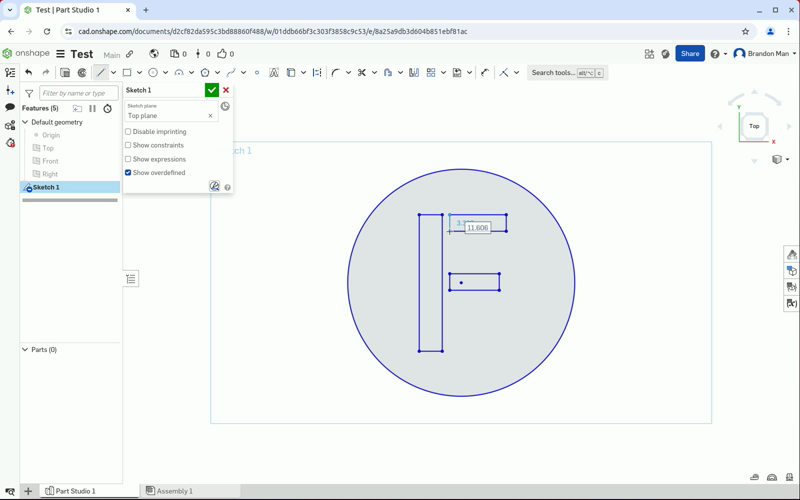
key(esc)
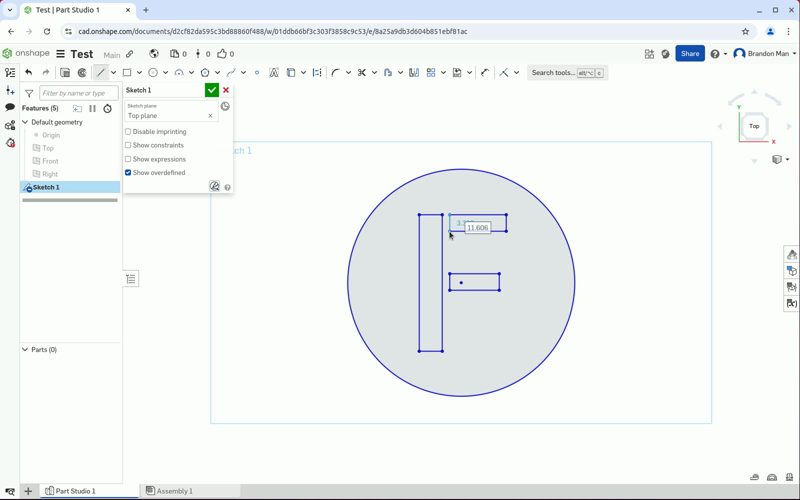
mouse_move(525, 288)
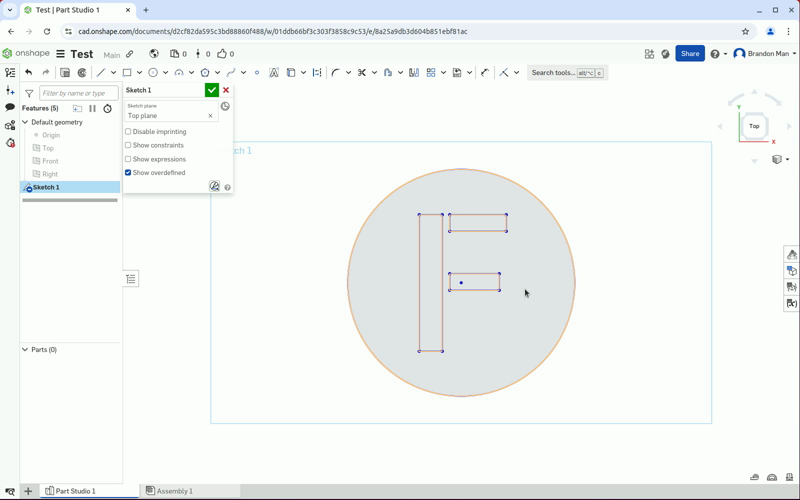
click(525, 288)
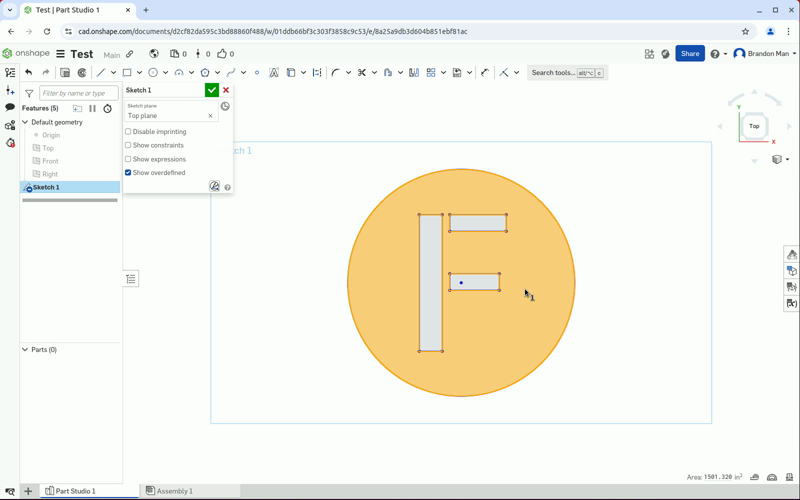
mouse_move(73, 352)
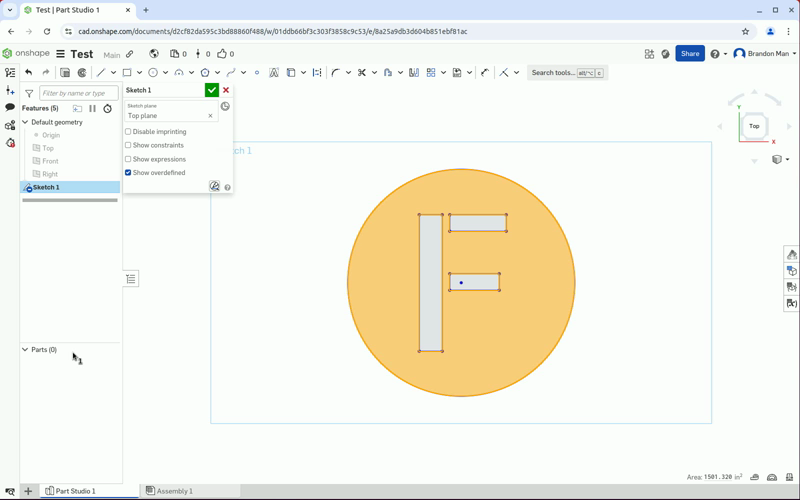
key(shift+y)
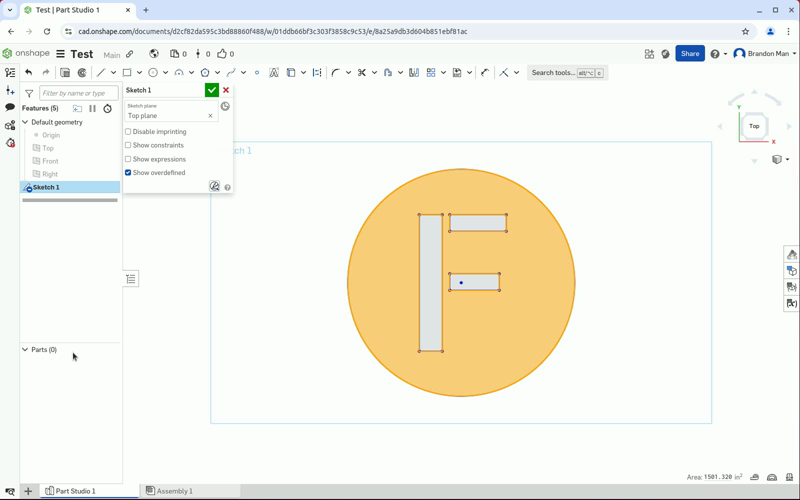
key(shift+e)
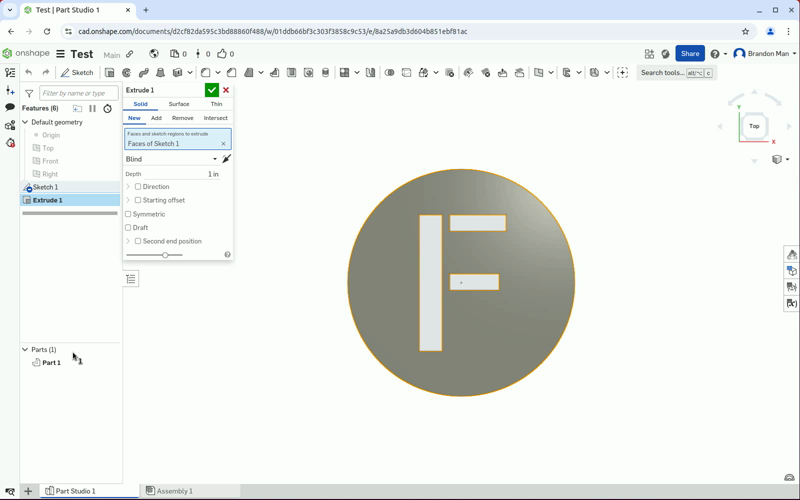
mouse_move(143, 106)
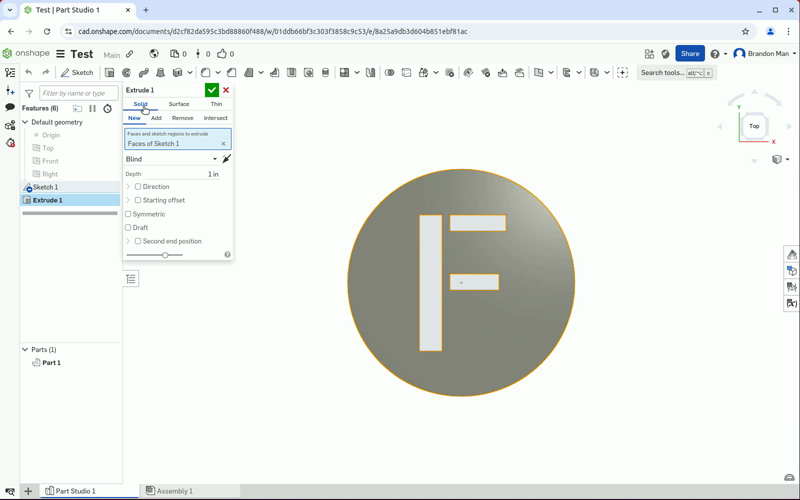
click(143, 106)
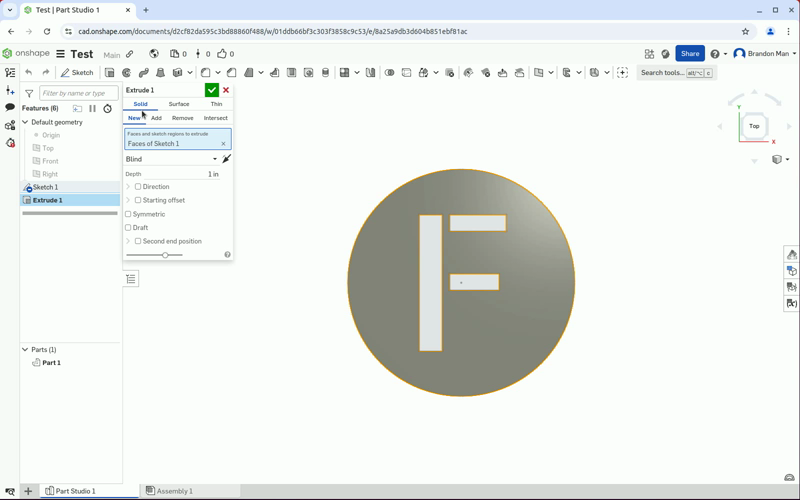
mouse_move(137, 120)
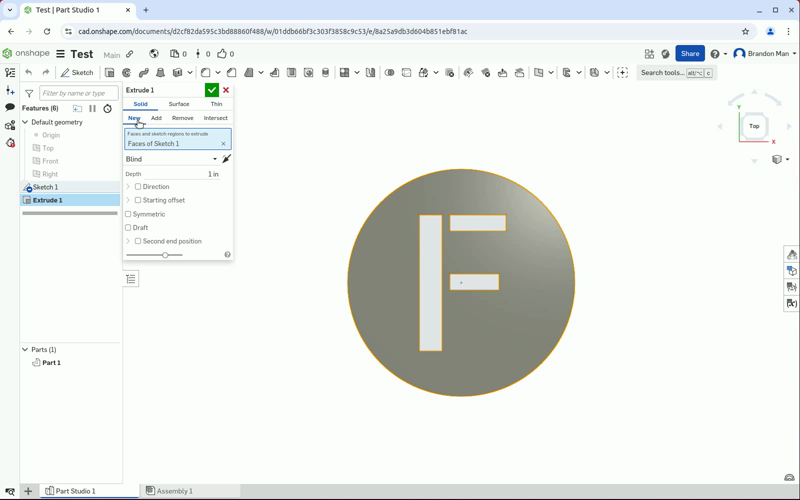
click(137, 120)
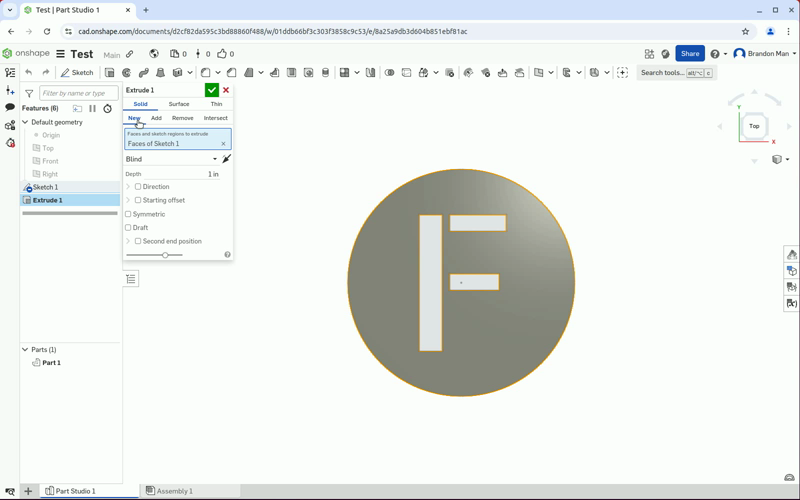
key(tab, 4)
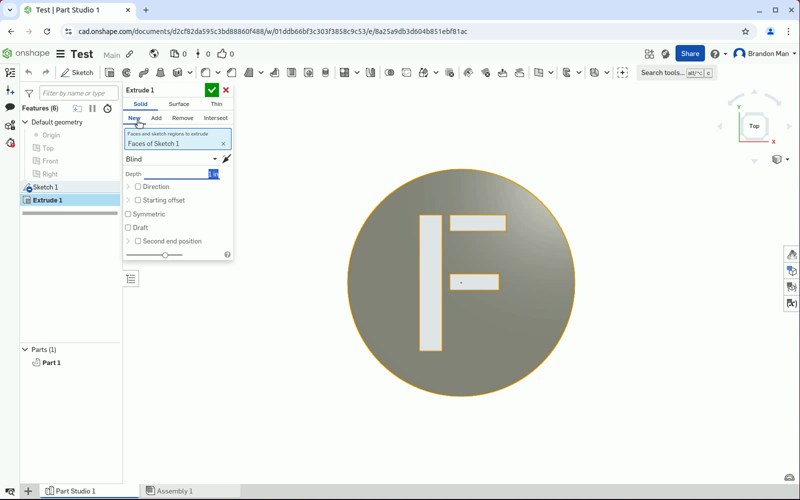
text(4.574)
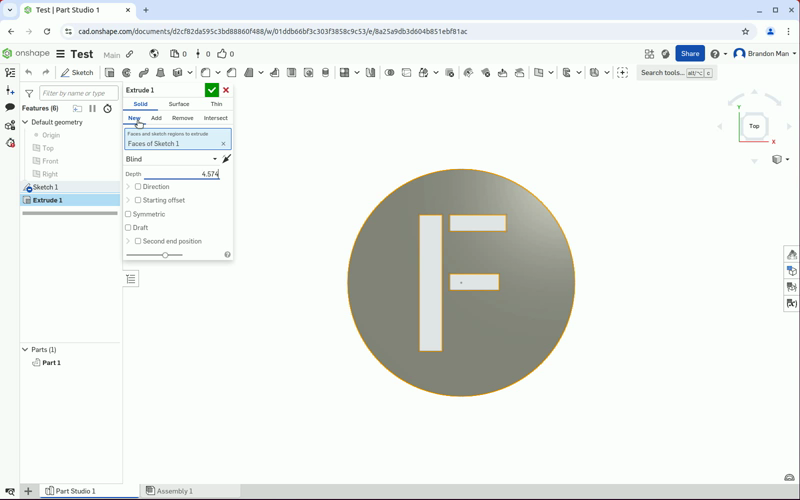
key(enter)
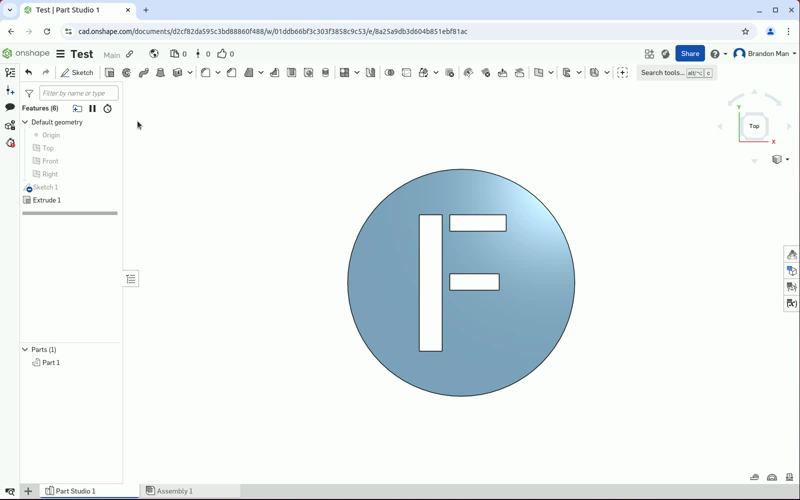
key(shift+h)
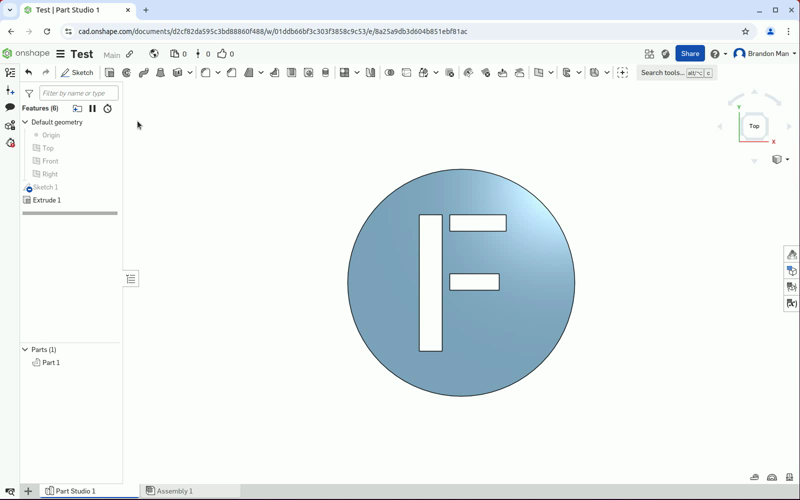
key(shift+h)
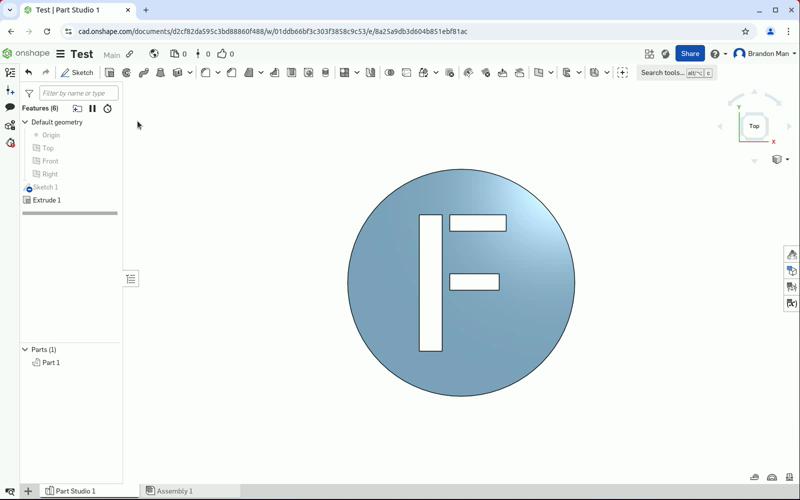
mouse_move(73, 189)
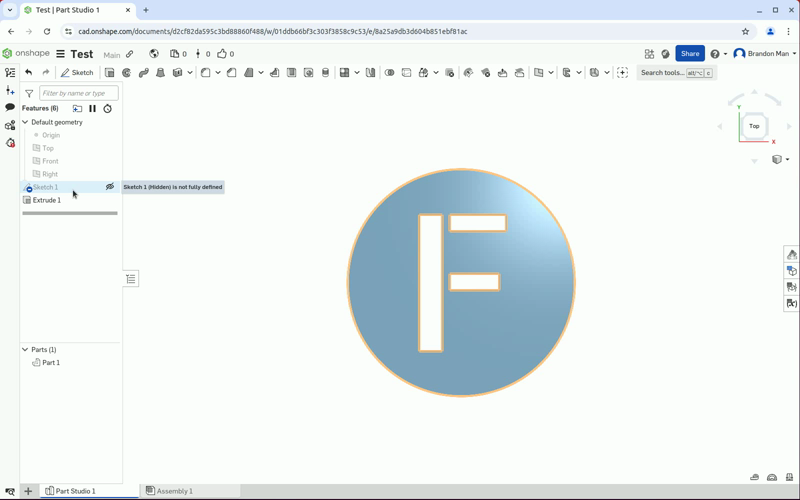
click(73, 189)
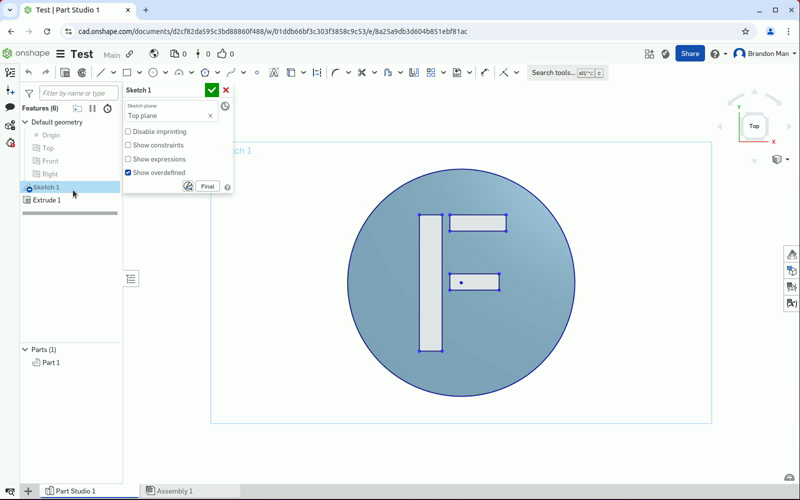
mouse_move(229, 92)
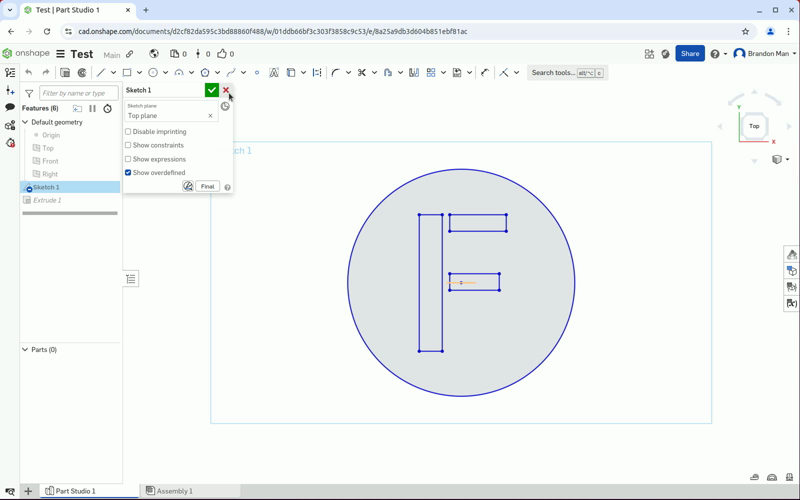
click(229, 92)
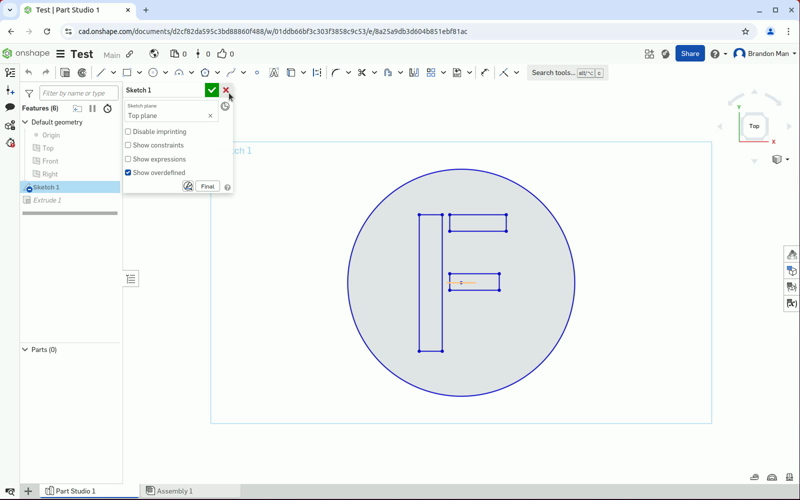
key(shift+s)
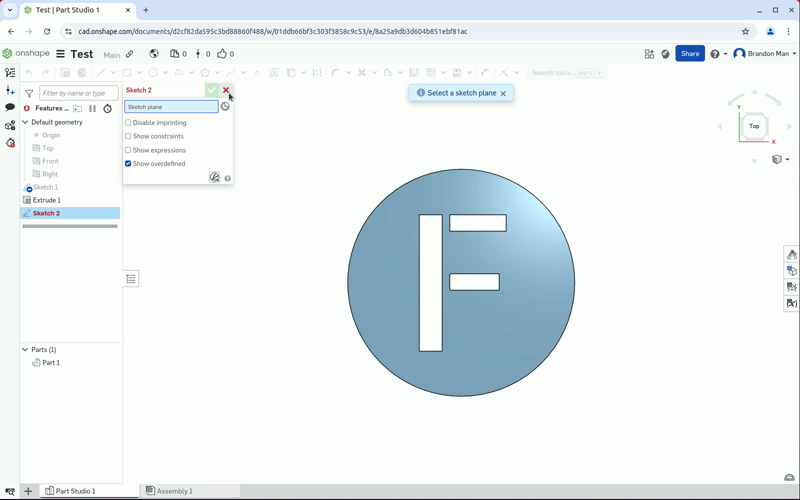
mouse_move(73, 150)
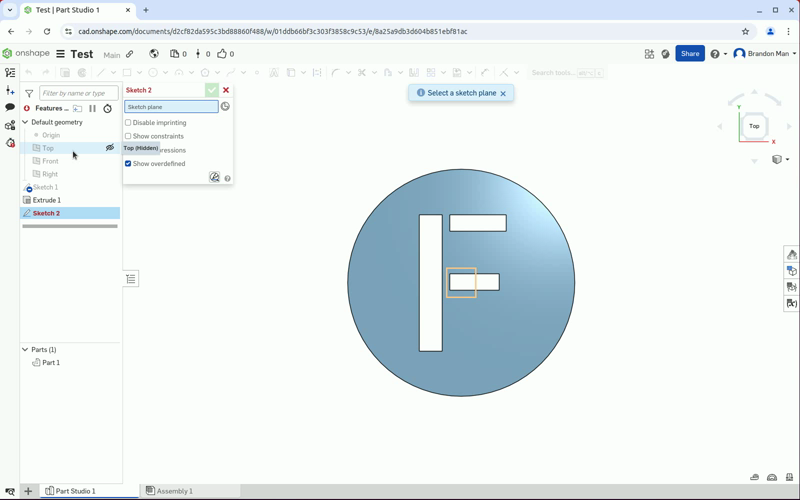
click(73, 150)
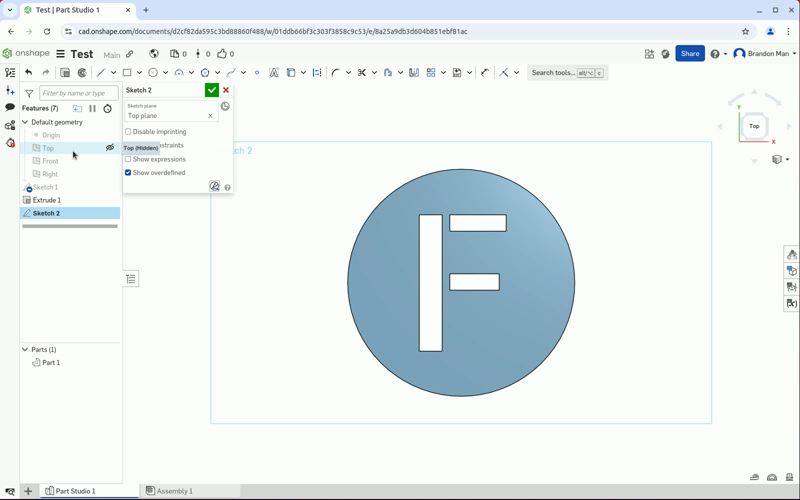
mouse_move(73, 352)
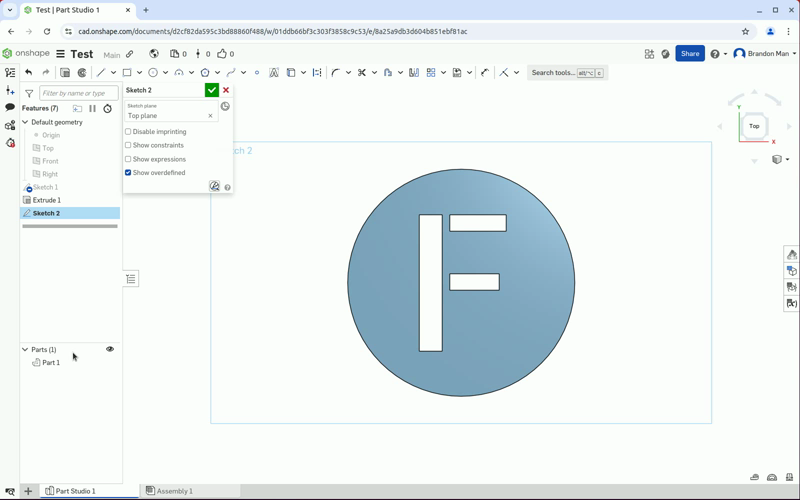
key(y)
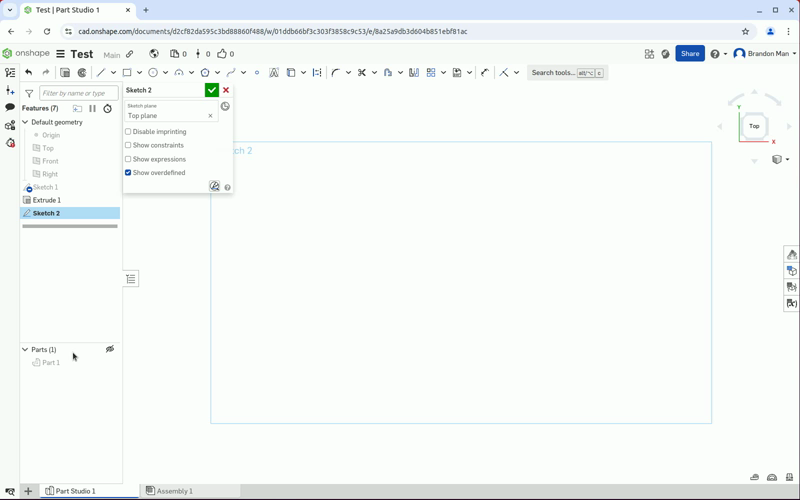
key(l)
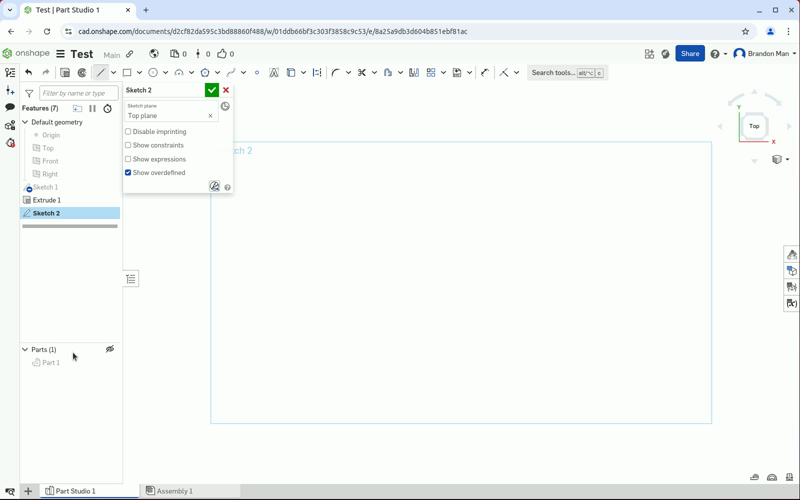
key_down(shift)
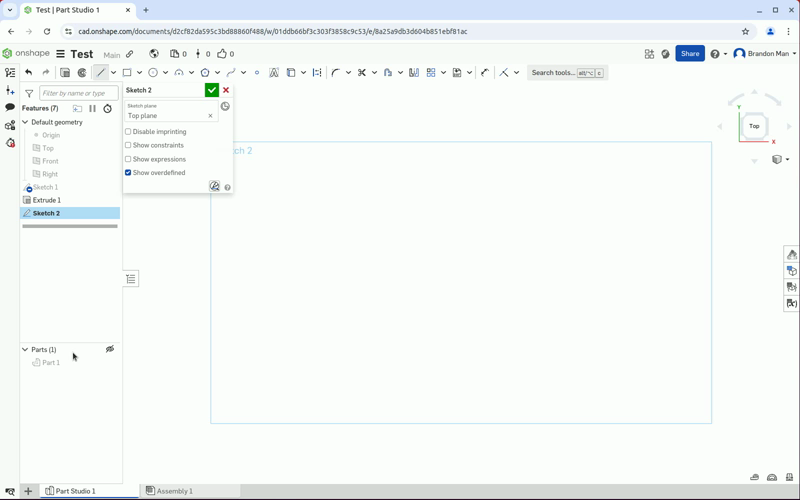
mouse_move(419, 352)
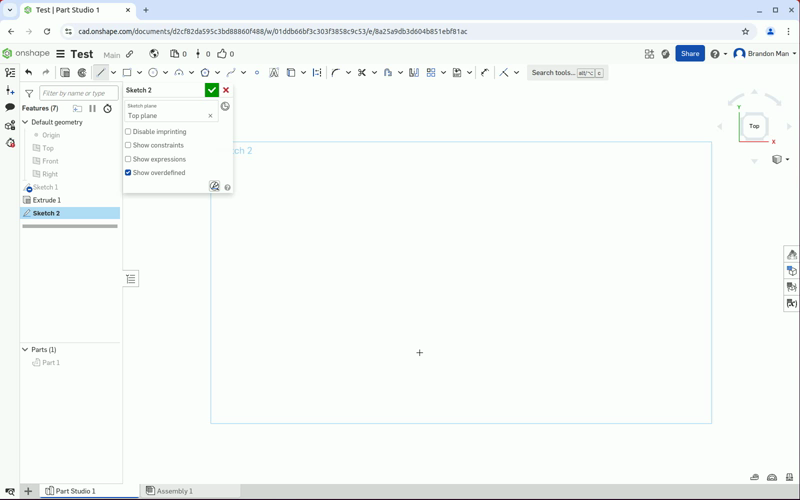
click(419, 352)
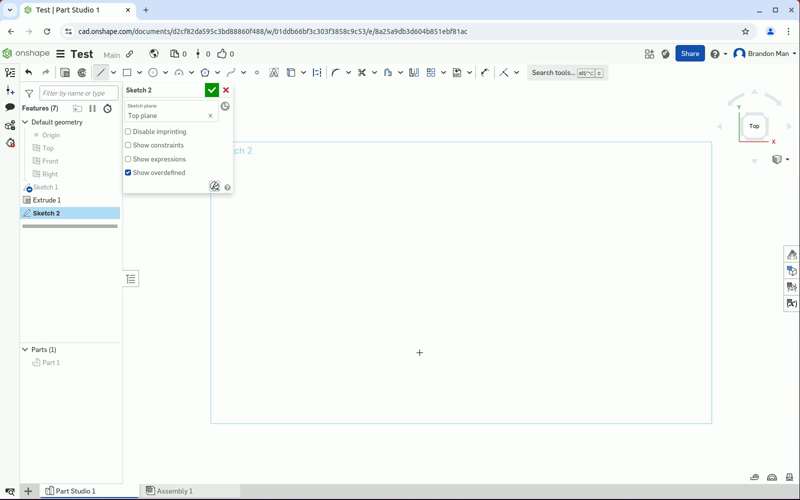
key_up(shift)
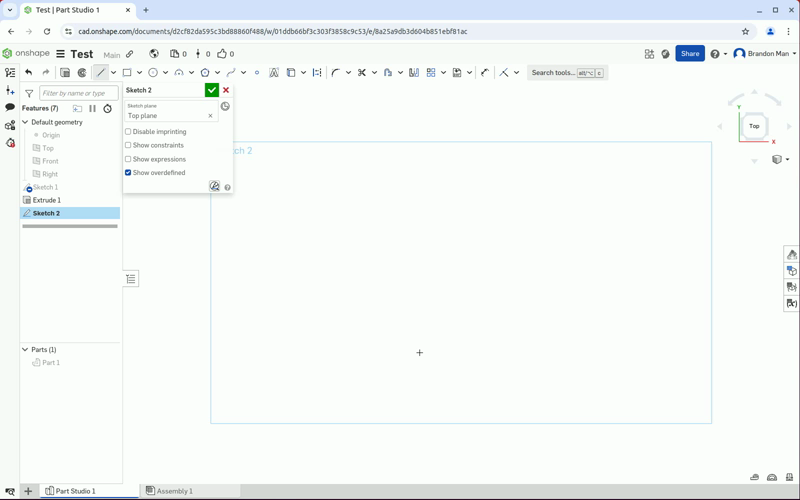
key_down(shift)
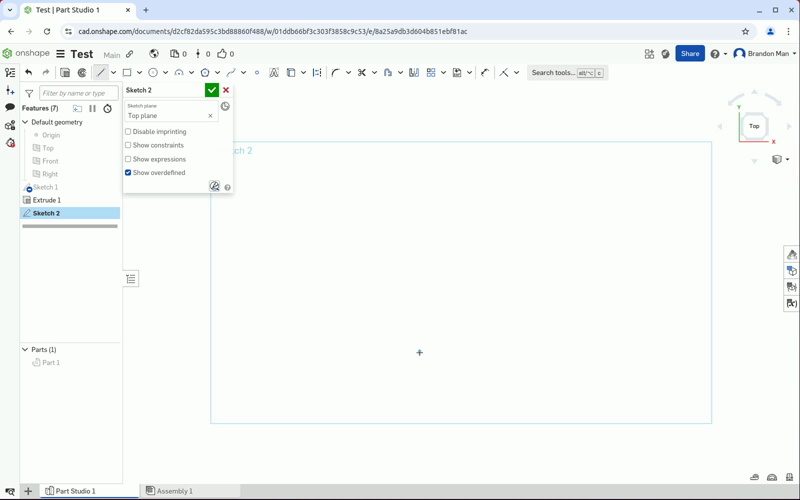
mouse_move(449, 352)
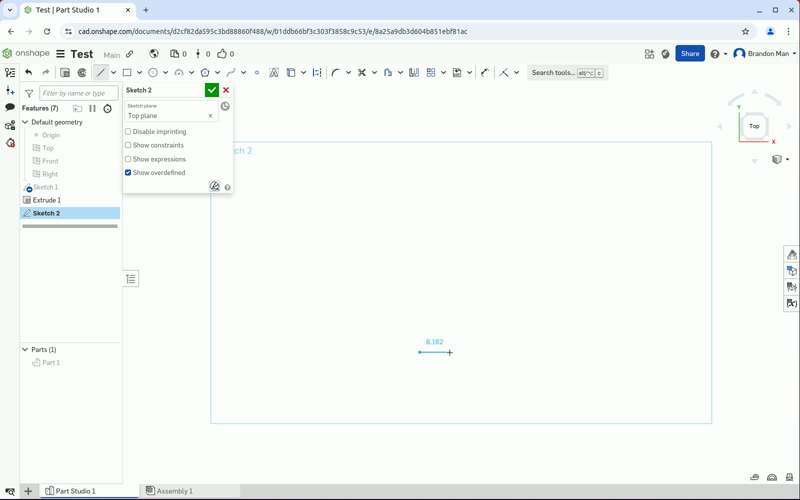
mouse_move(442, 352)
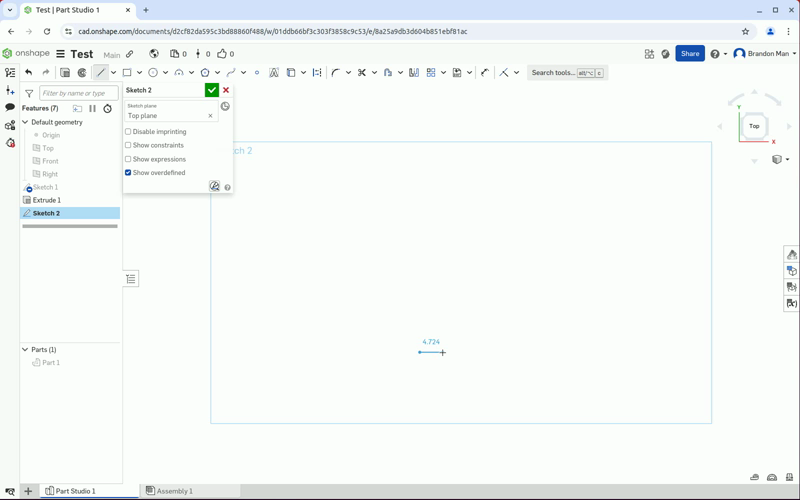
click(442, 352)
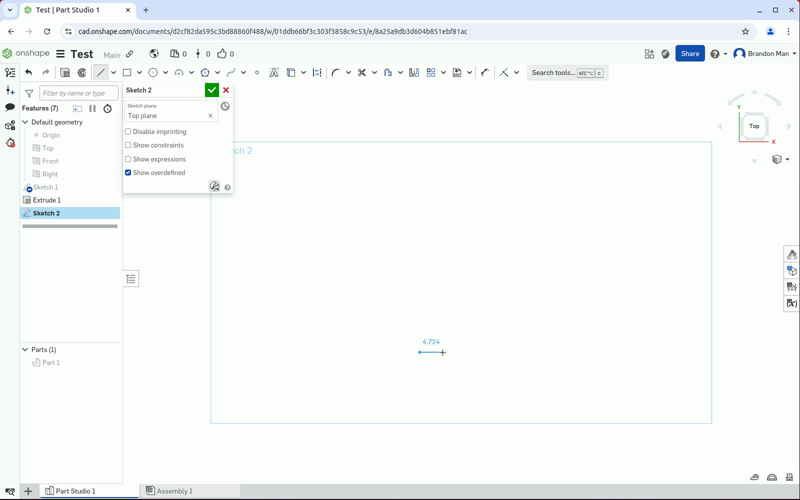
key_up(shift)
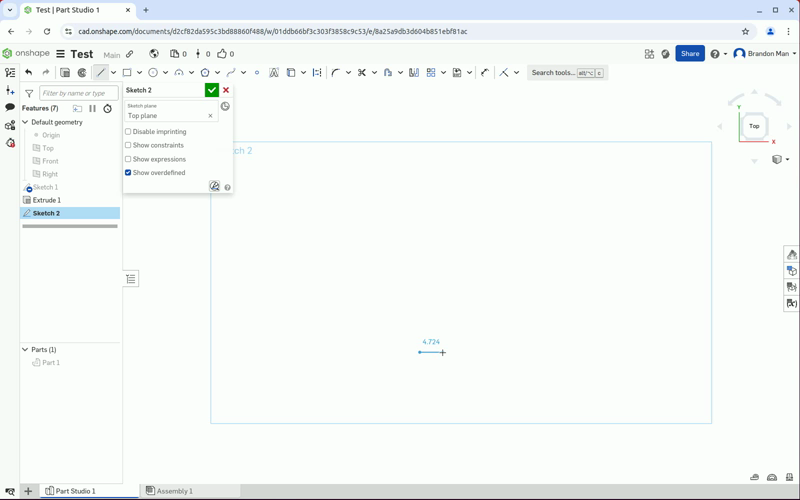
key_down(shift)
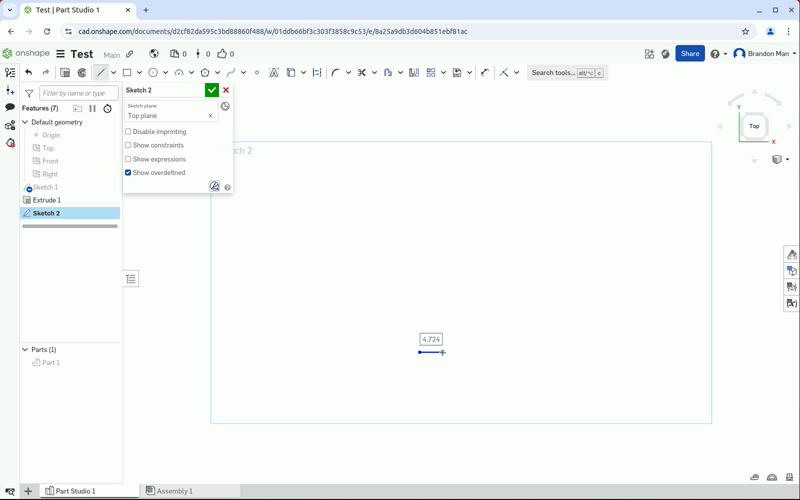
mouse_move(442, 215)
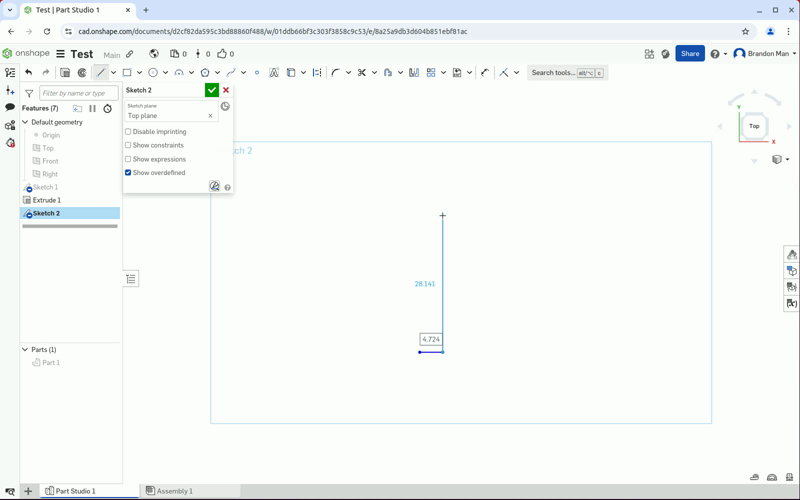
click(442, 215)
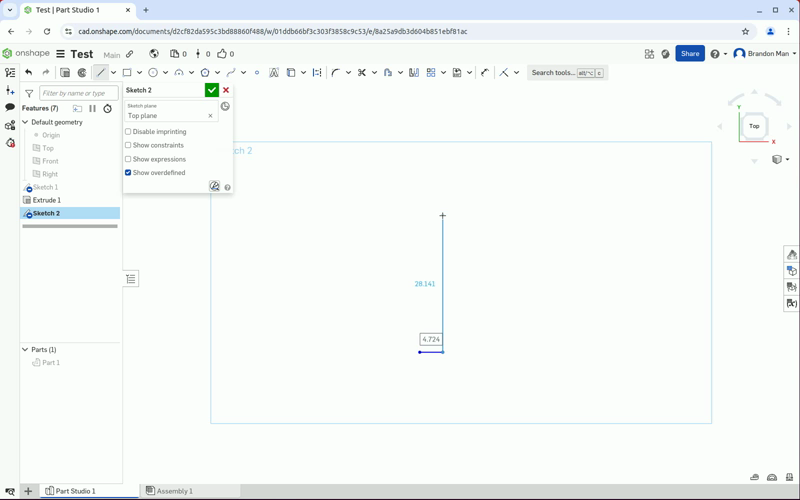
key_up(shift)
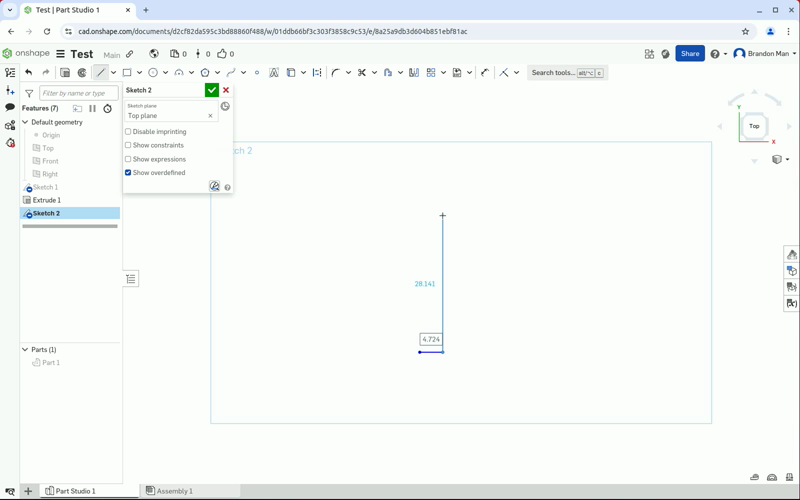
key_down(shift)
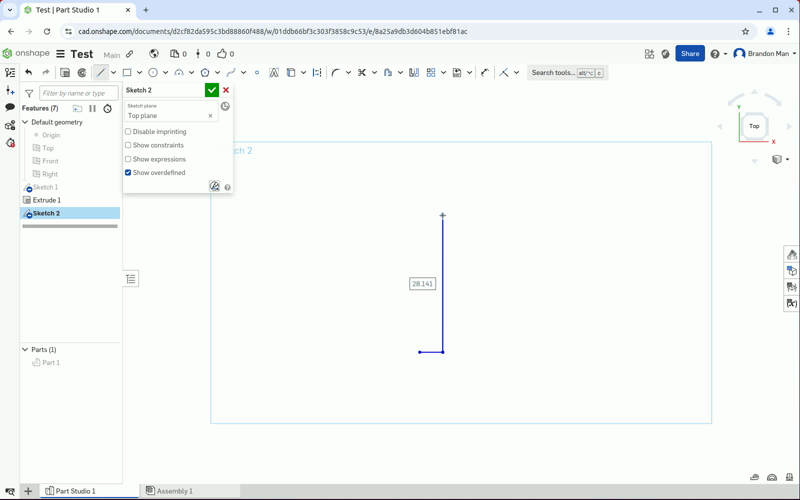
mouse_move(472, 215)
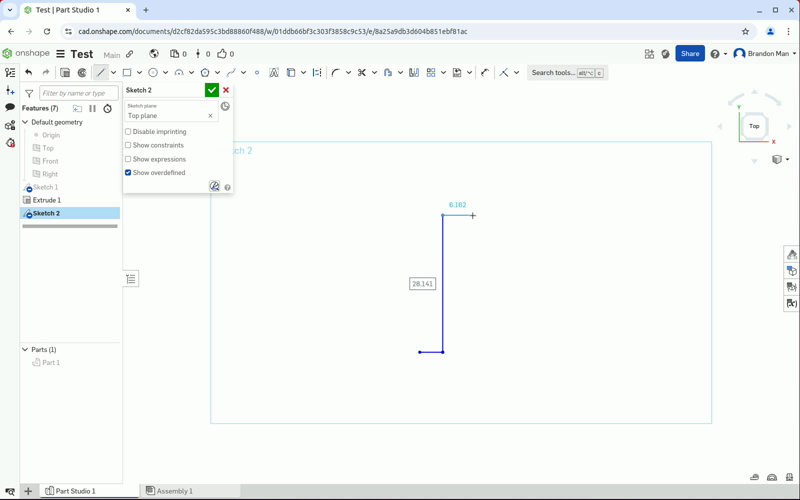
mouse_move(419, 215)
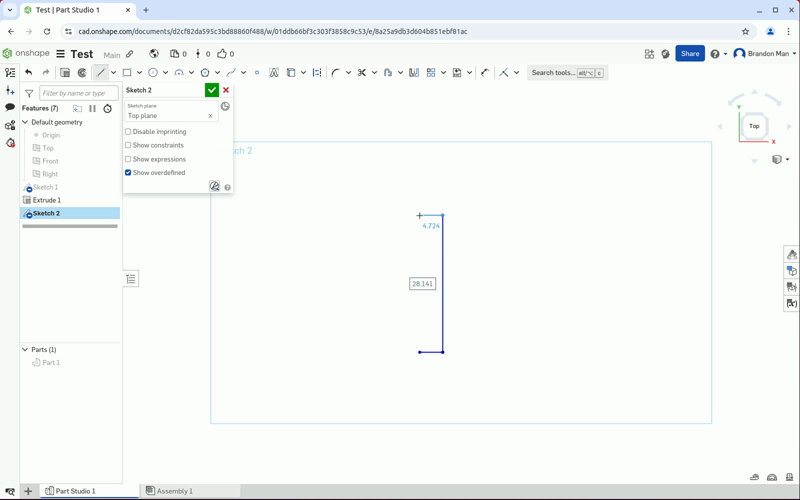
click(419, 215)
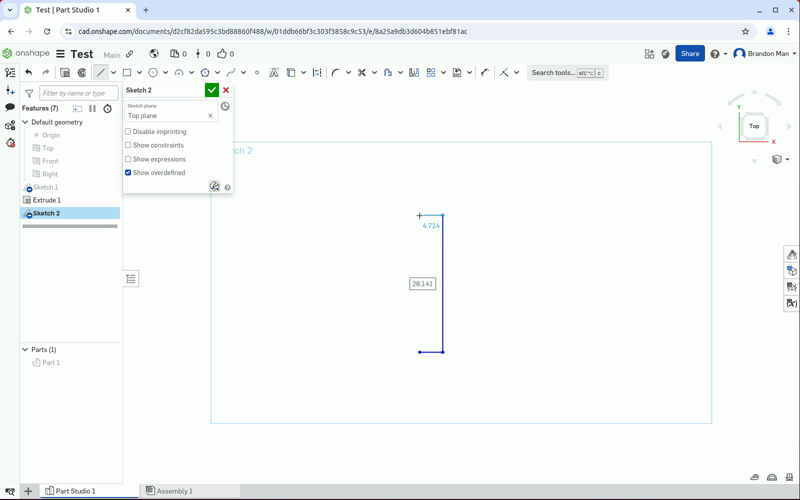
key_up(shift)
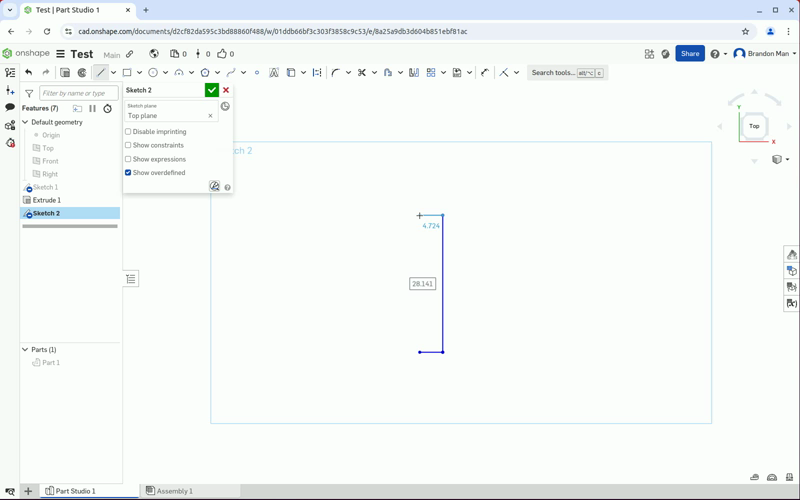
key_down(shift)
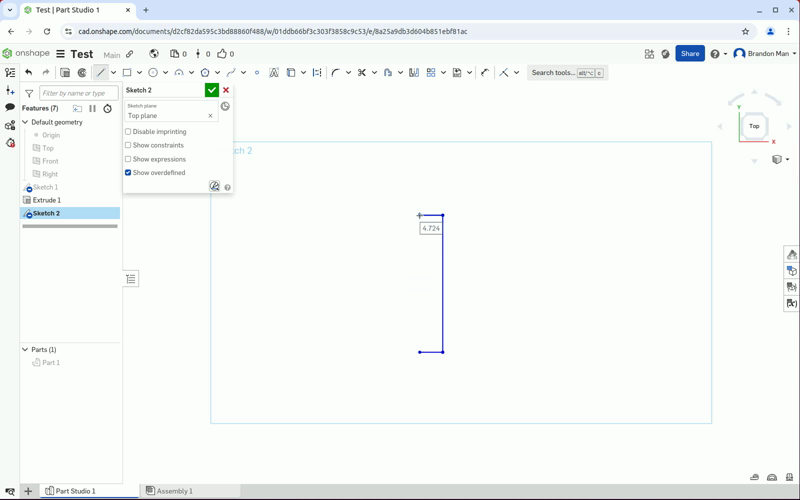
mouse_move(419, 352)
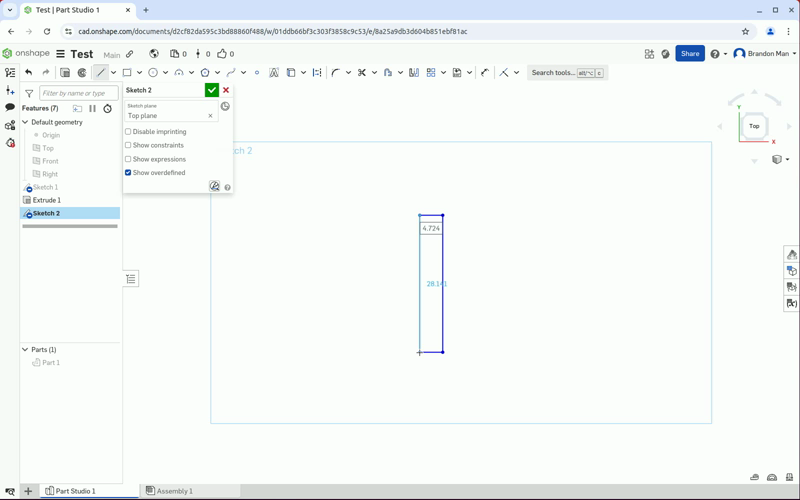
key_up(shift)
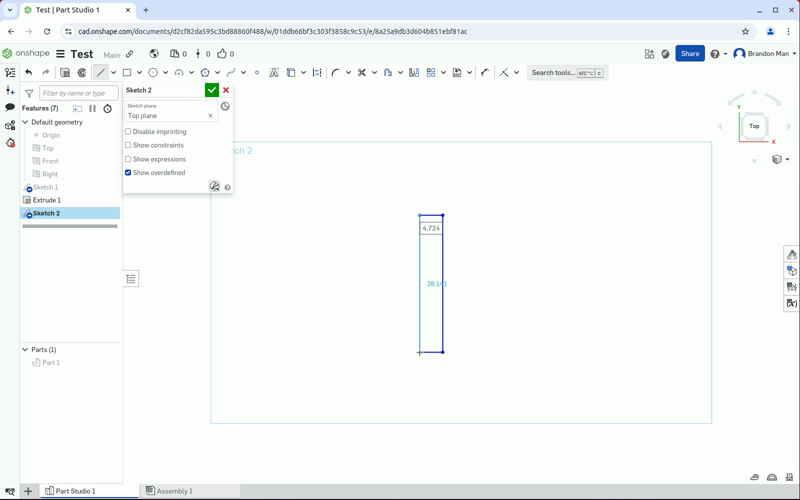
click(419, 352)
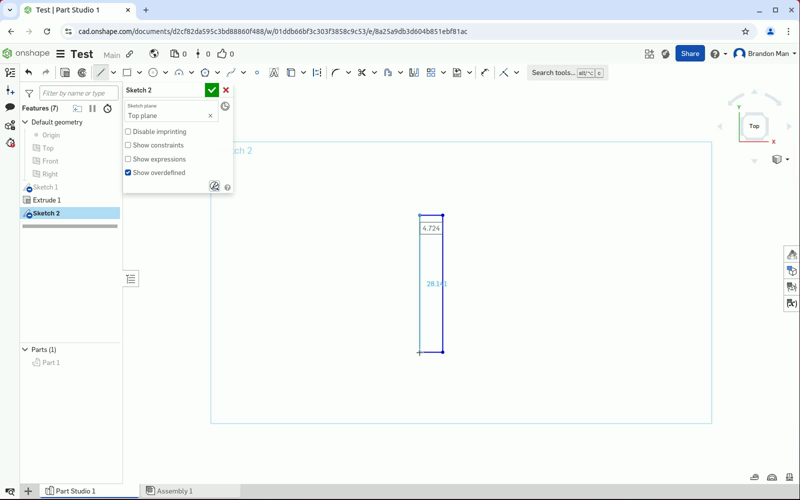
key(esc)
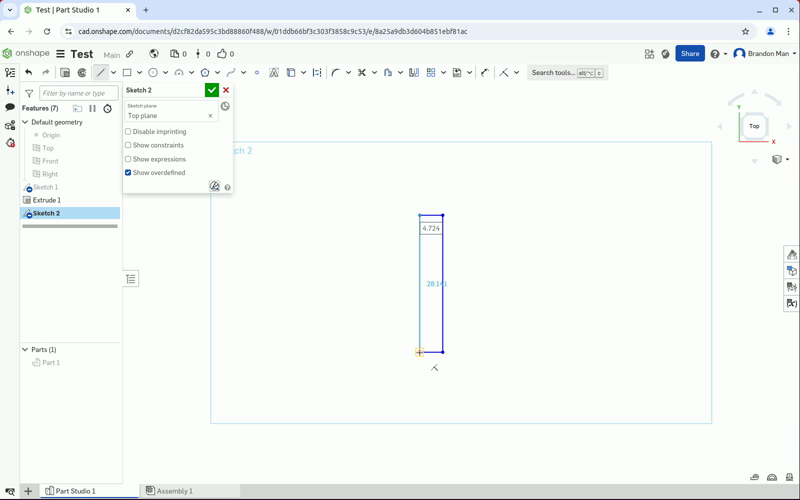
mouse_move(423, 219)
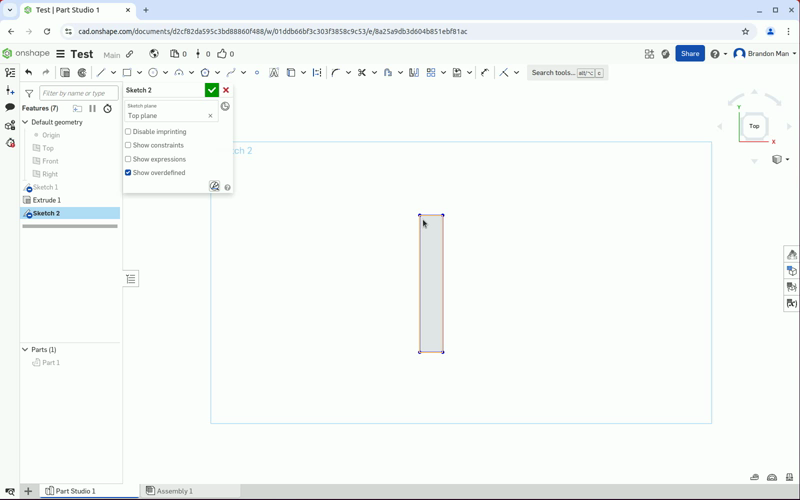
click(423, 219)
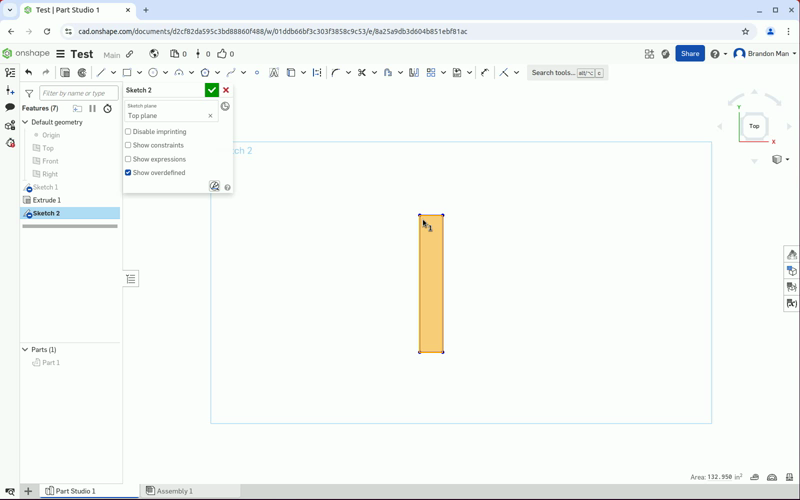
mouse_move(73, 352)
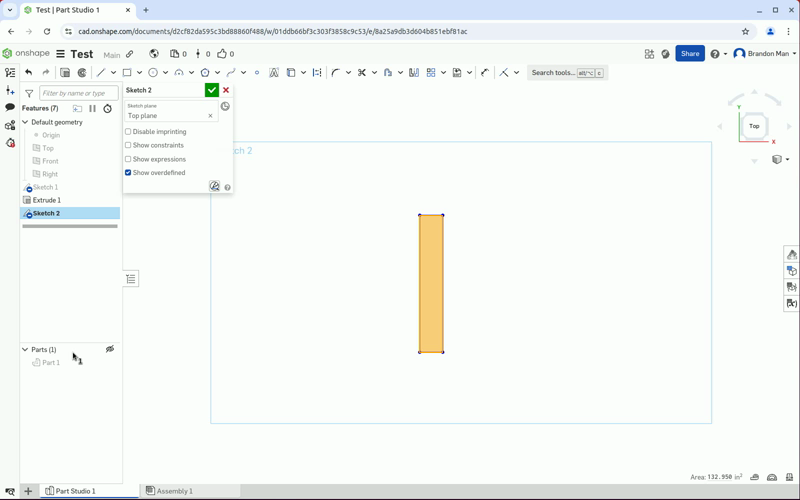
key(shift+y)
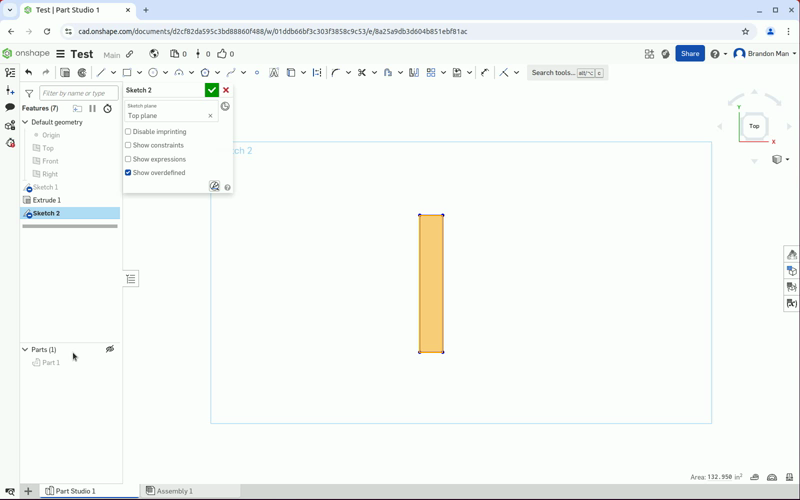
key(shift+e)
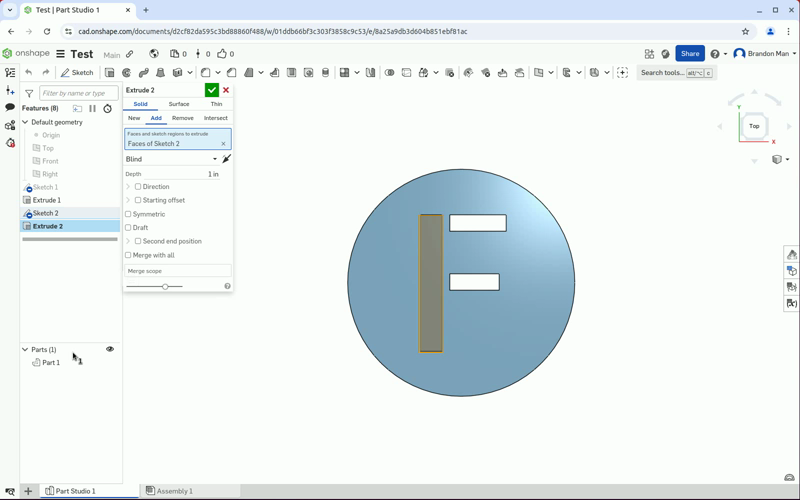
mouse_move(143, 106)
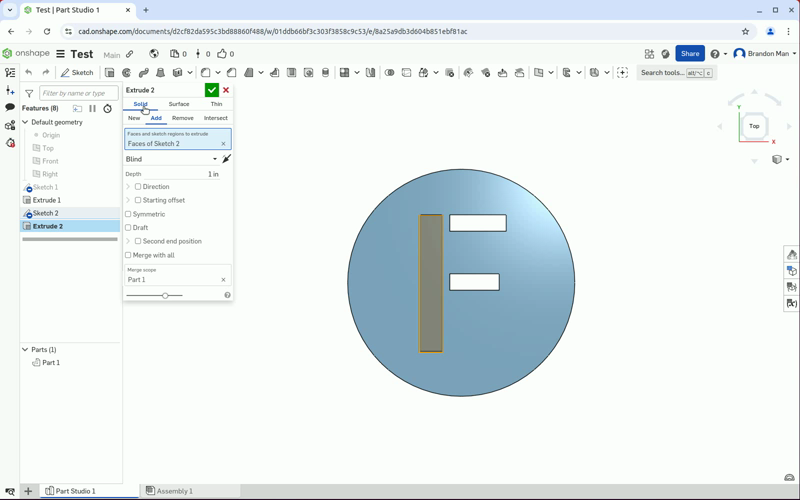
click(143, 106)
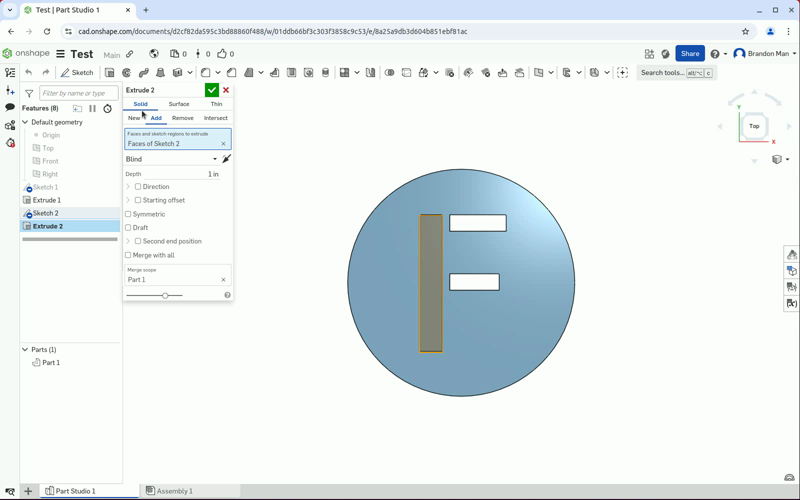
mouse_move(137, 120)
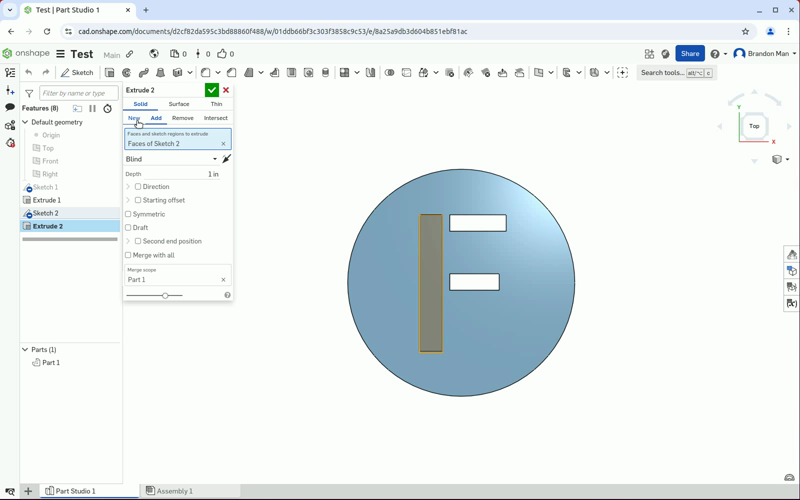
click(137, 120)
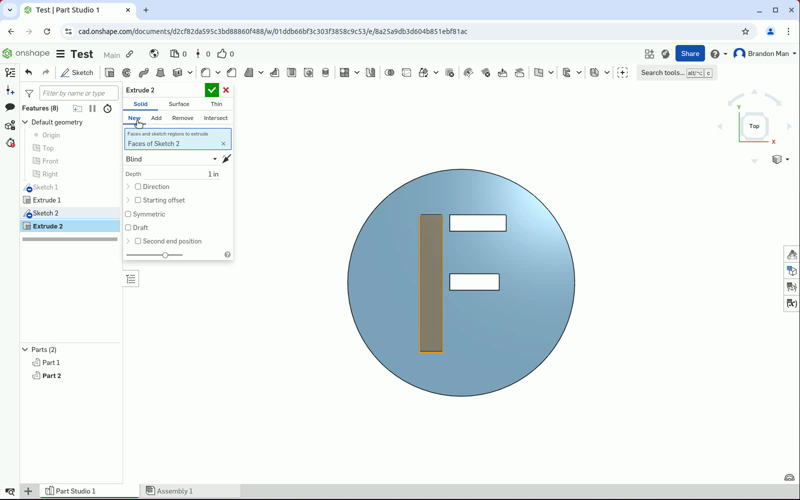
key(tab, 4)
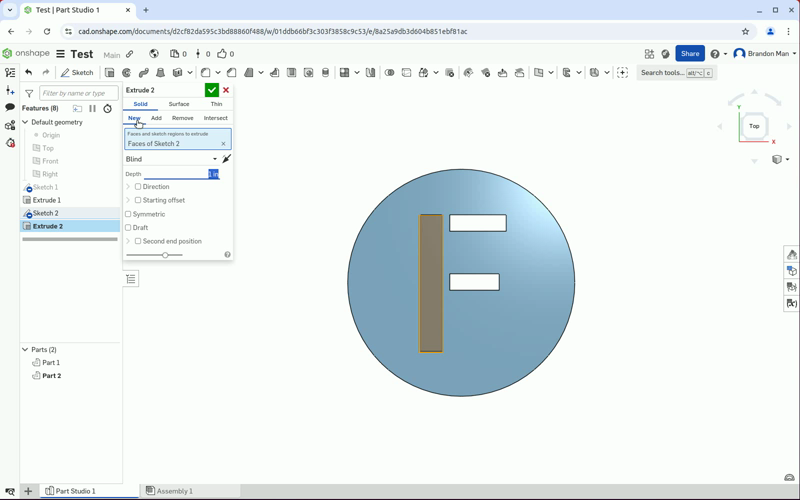
text(4.092)
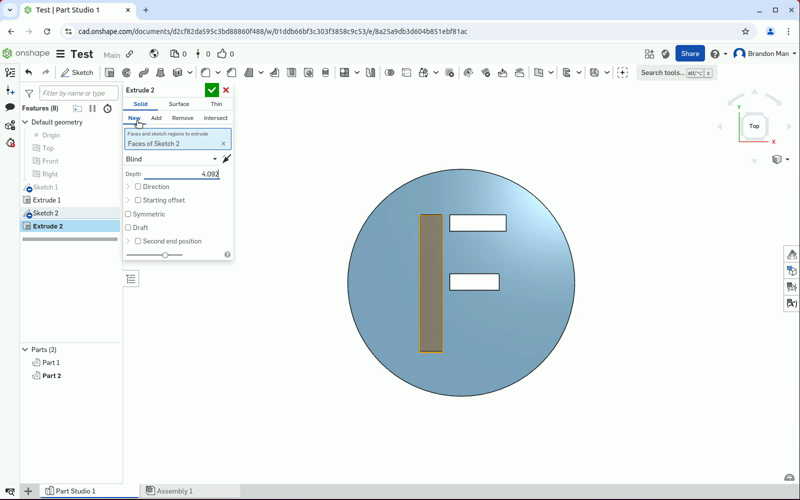
key(enter)
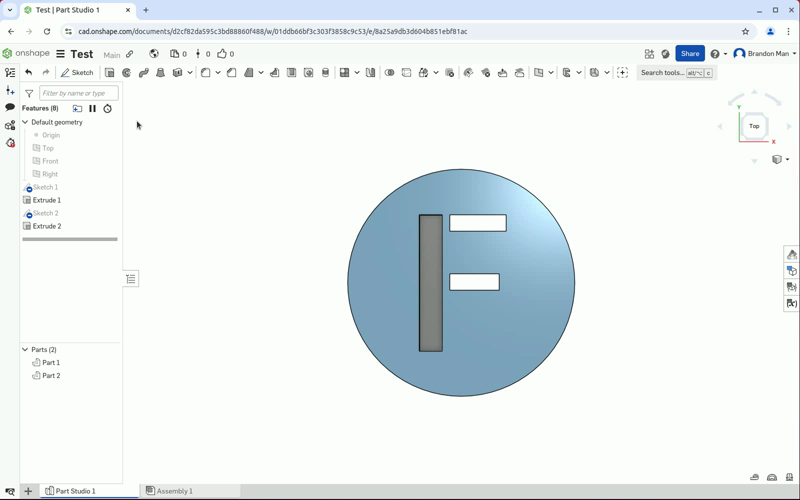
key(shift+h)
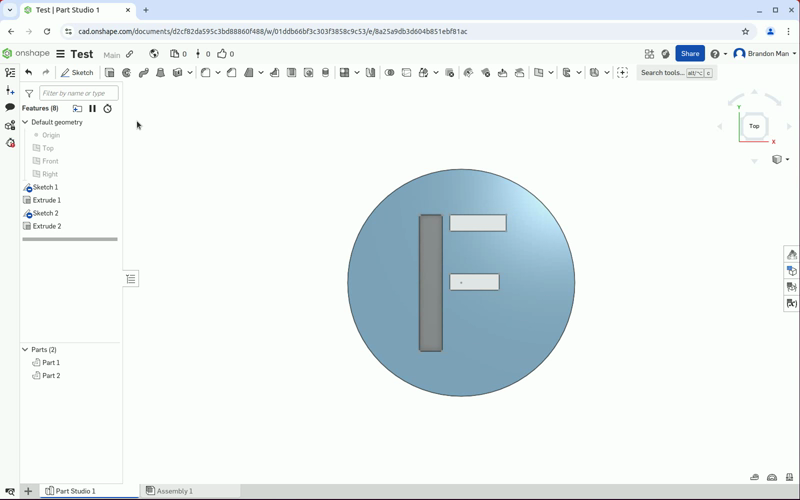
key(shift+h)
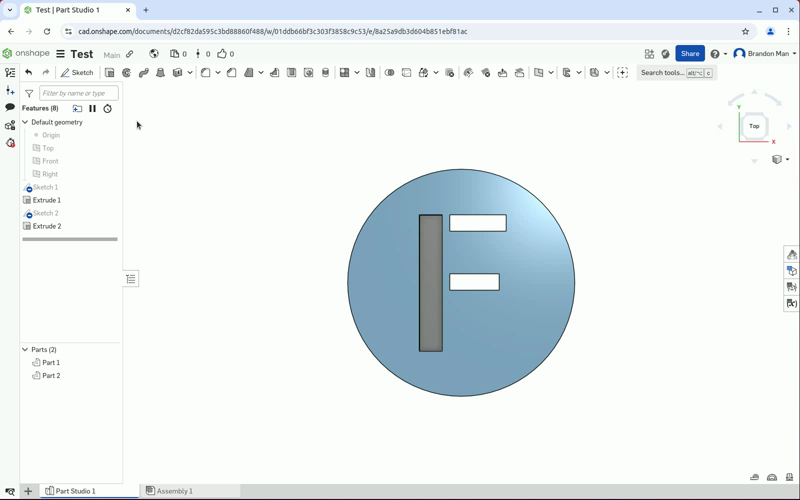
mouse_move(73, 189)
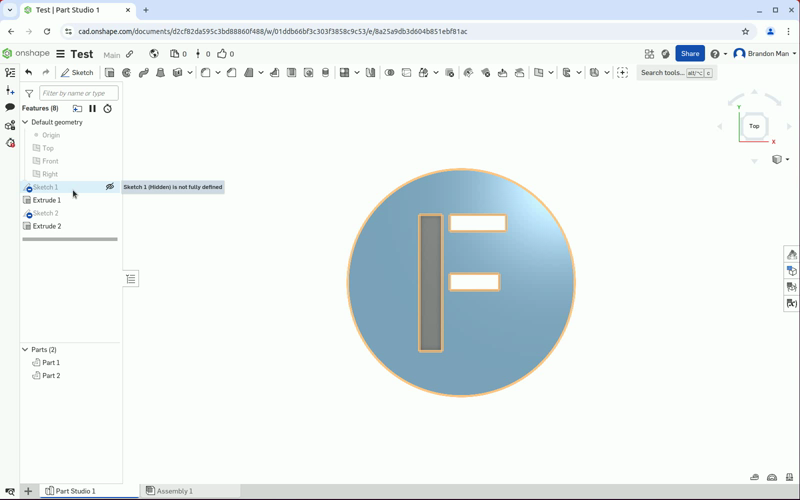
click(73, 189)
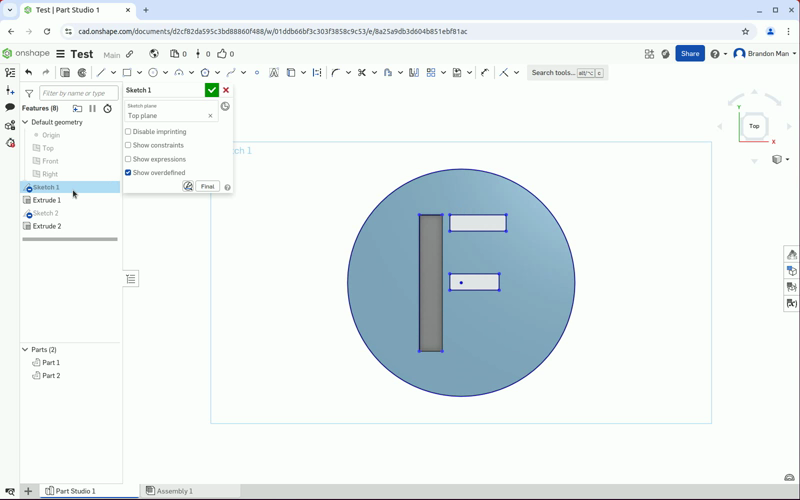
mouse_move(229, 92)
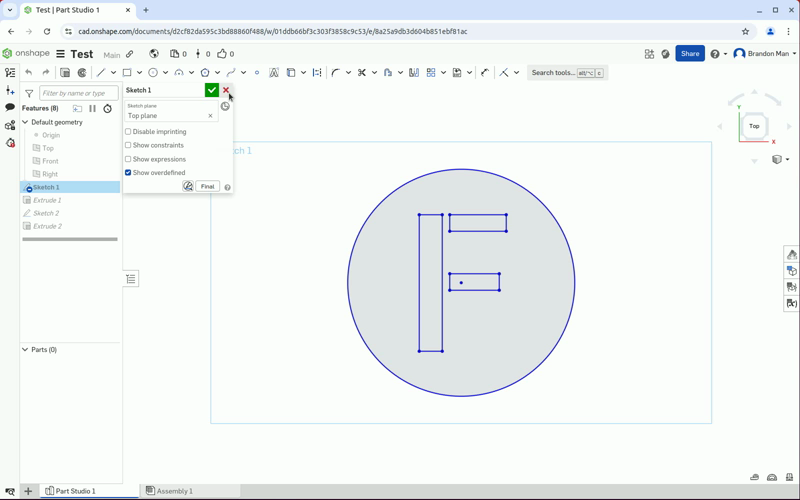
click(229, 92)
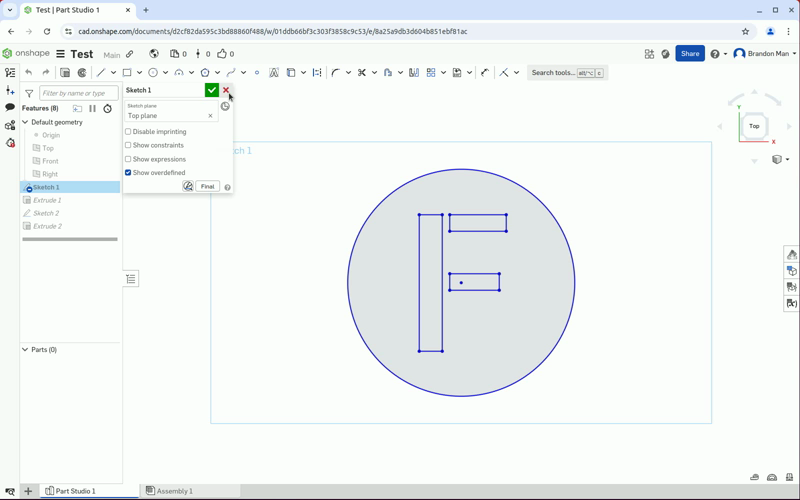
key(shift+s)
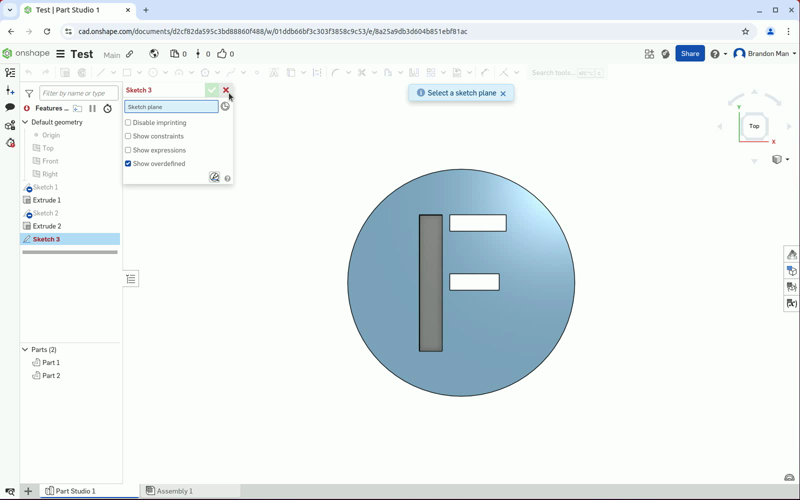
mouse_move(73, 150)
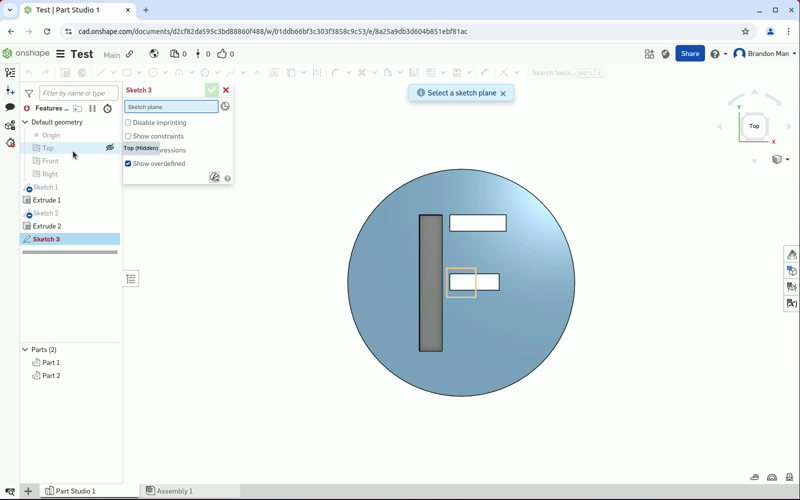
click(73, 150)
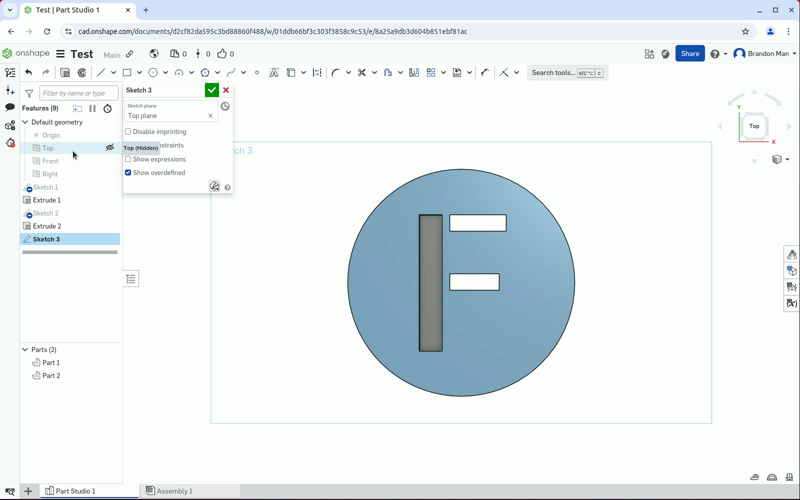
mouse_move(73, 352)
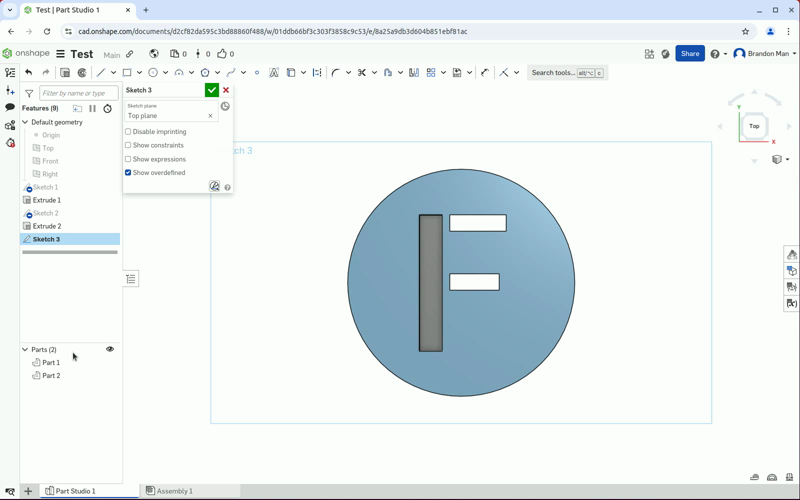
key(y)
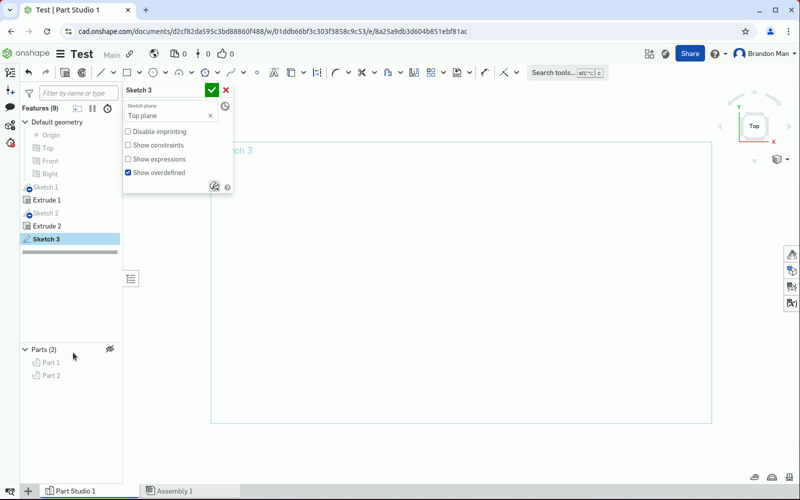
key(l)
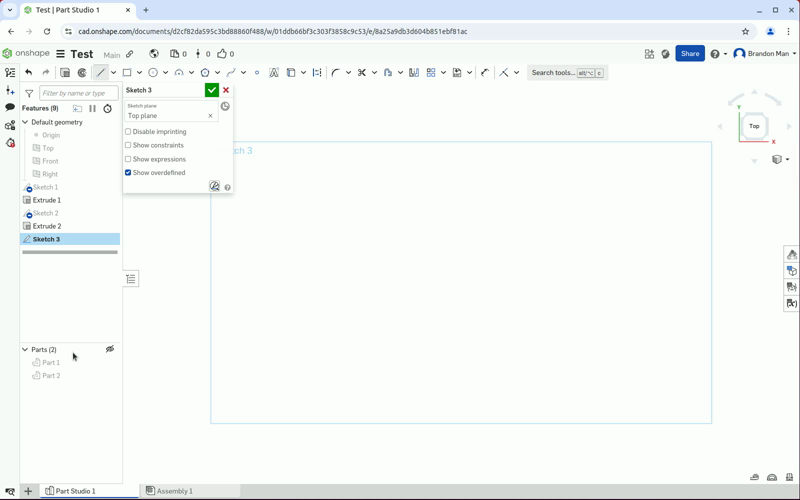
key_down(shift)
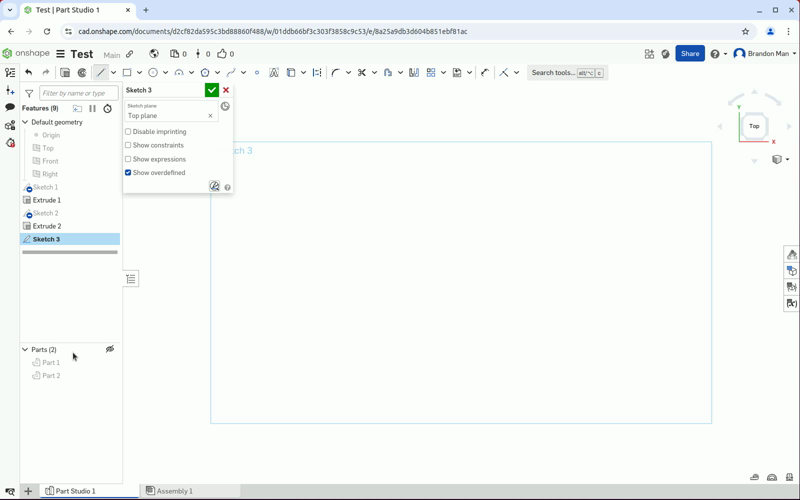
mouse_move(450, 231)
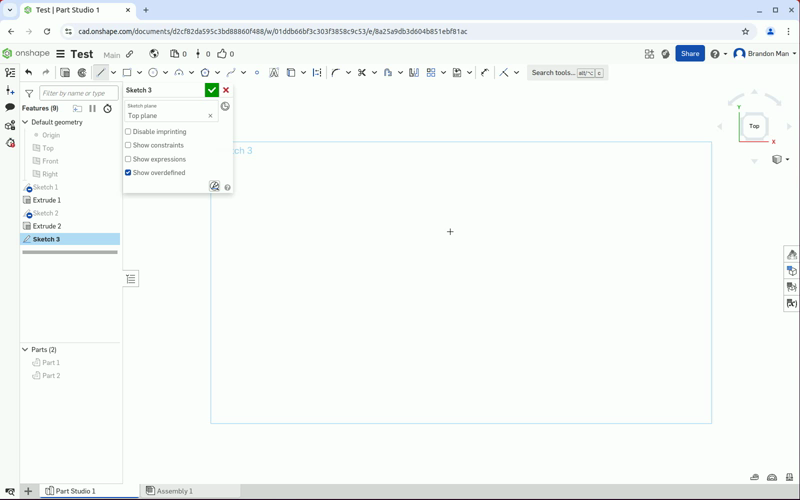
click(450, 231)
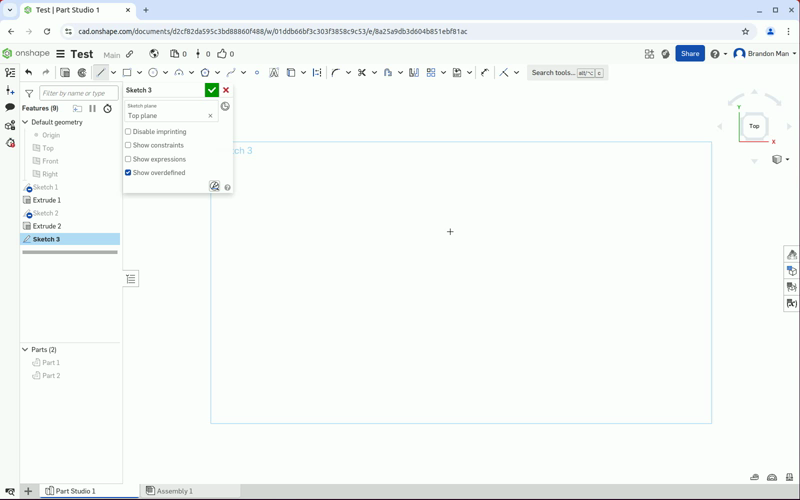
key_up(shift)
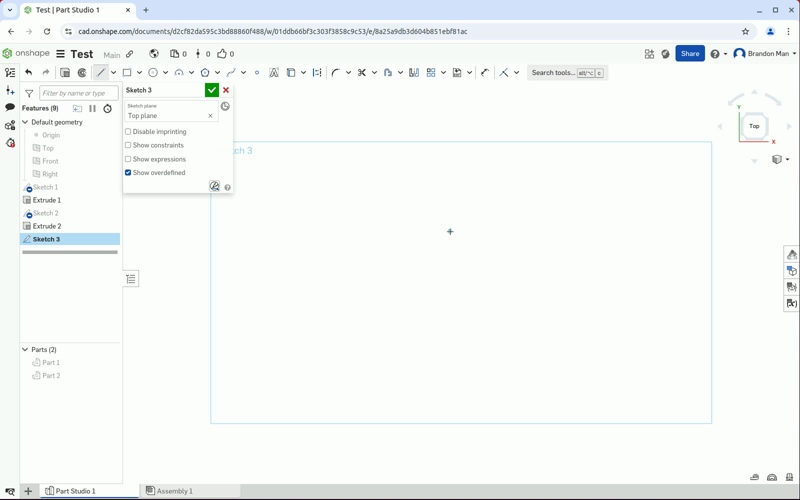
key_down(shift)
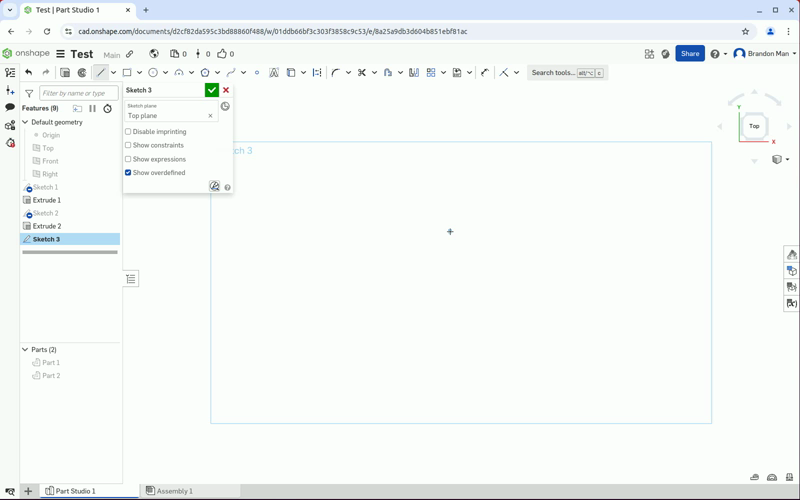
mouse_move(480, 231)
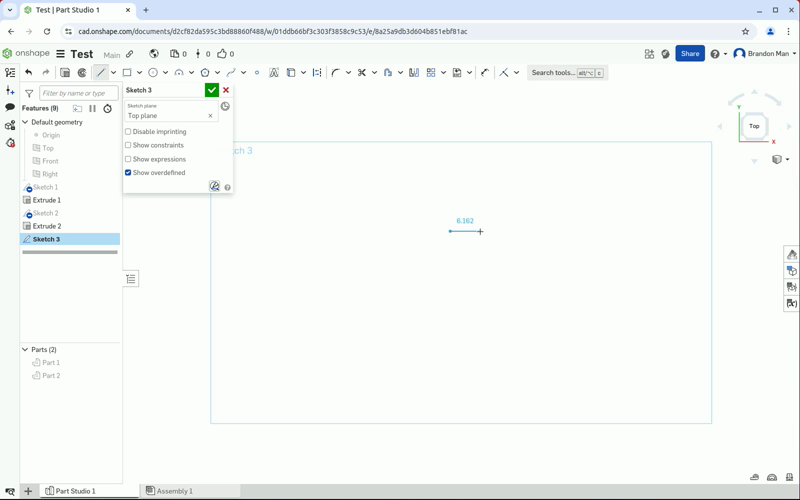
mouse_move(506, 231)
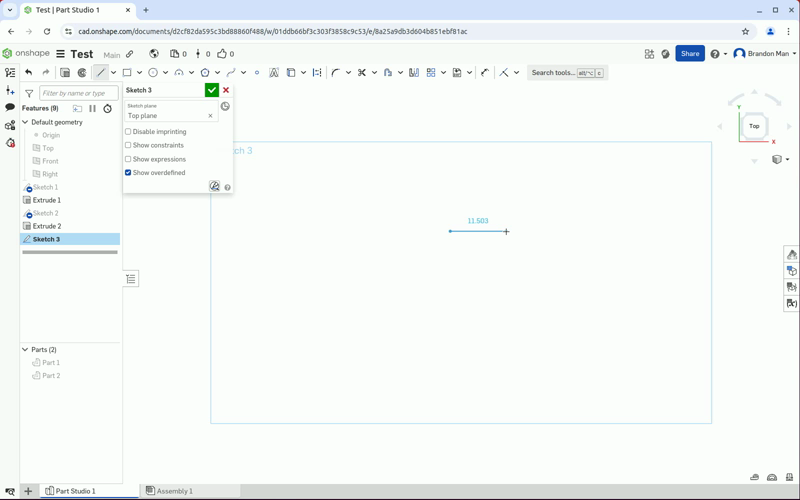
click(506, 231)
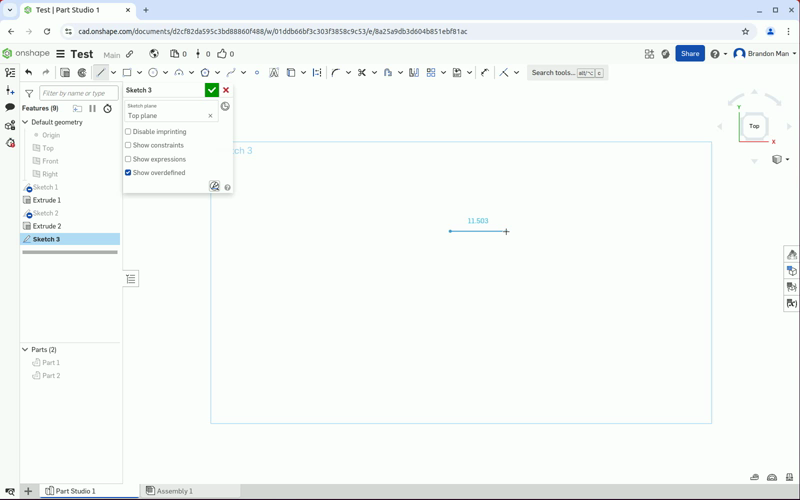
key_up(shift)
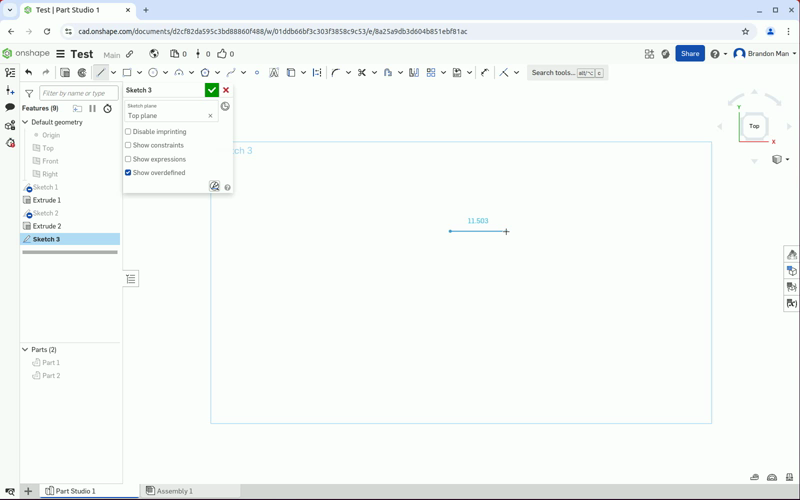
key_down(shift)
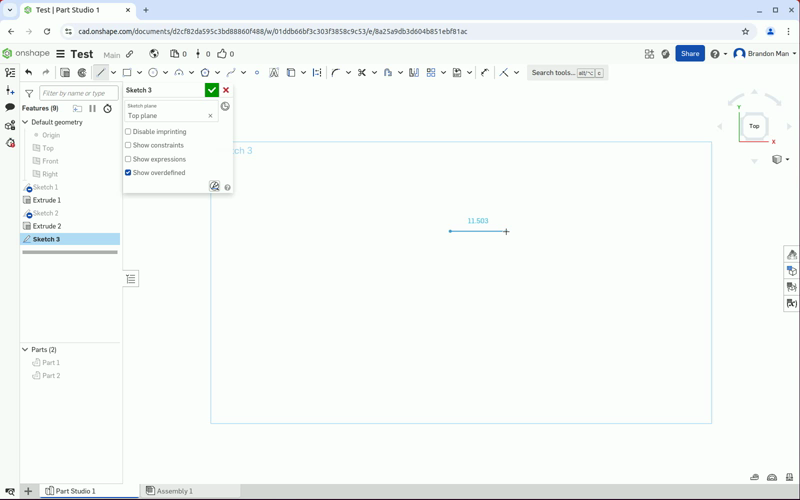
mouse_move(536, 231)
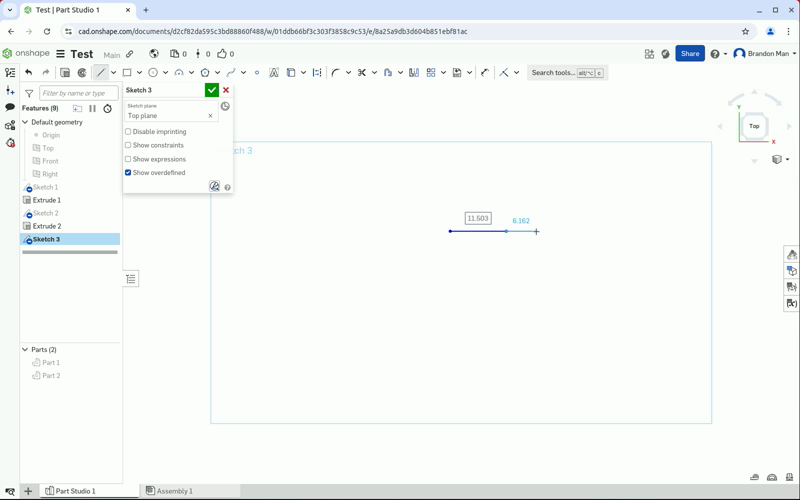
mouse_move(506, 214)
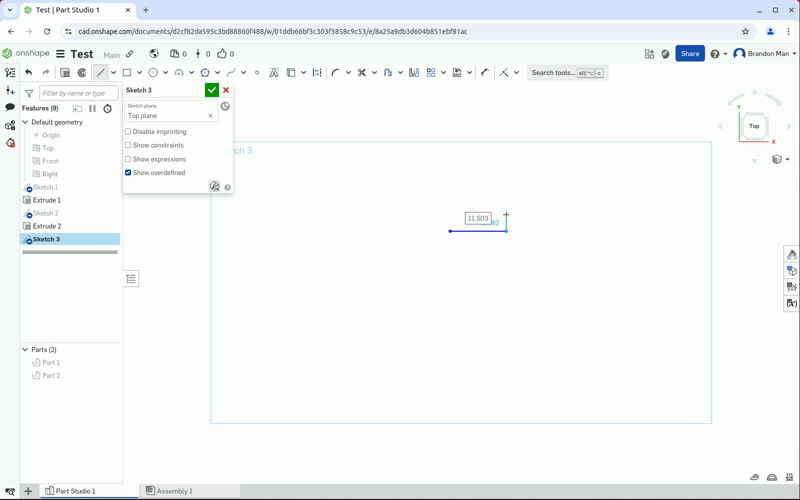
click(506, 214)
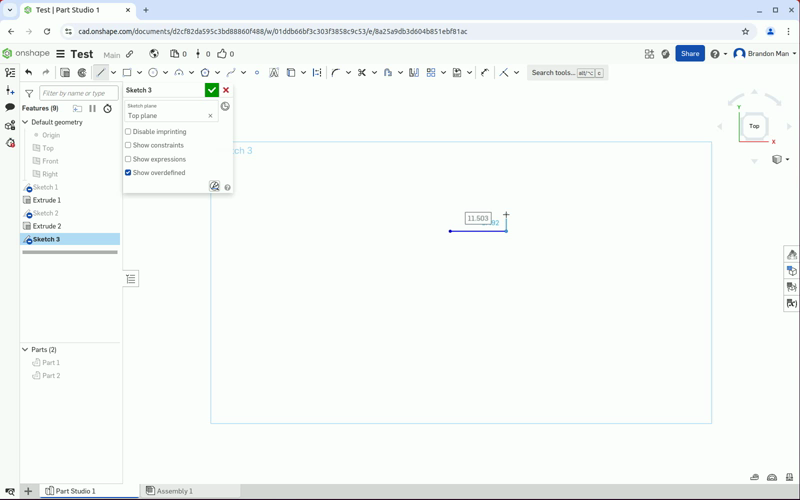
key_up(shift)
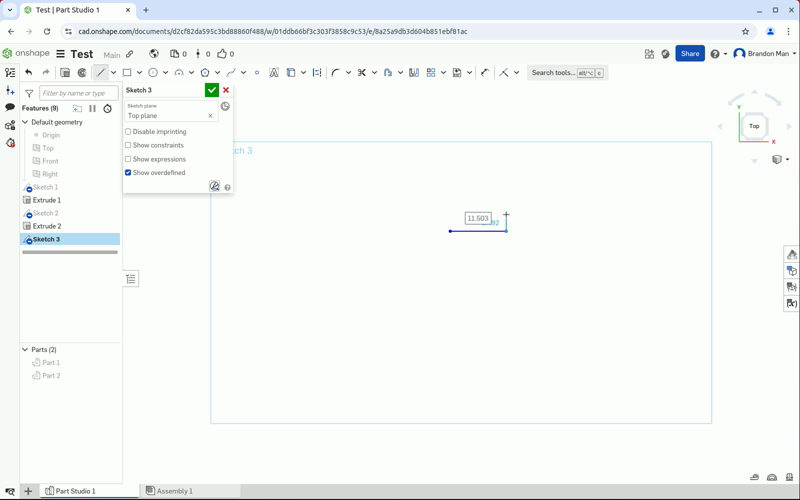
key_down(shift)
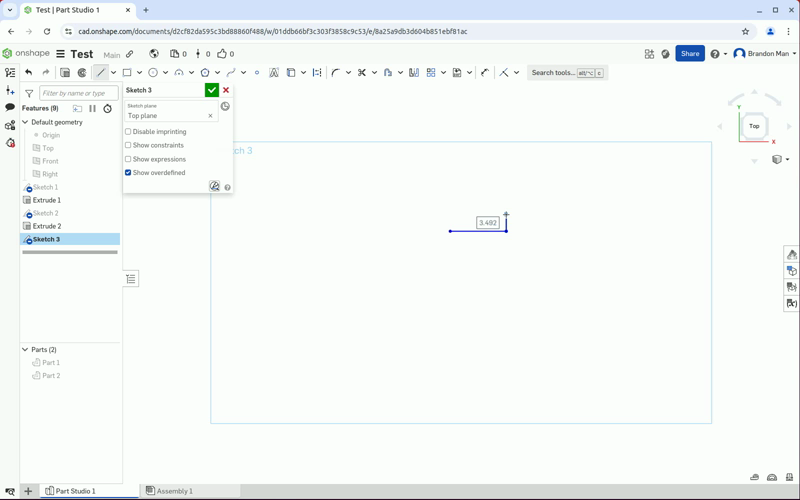
mouse_move(536, 214)
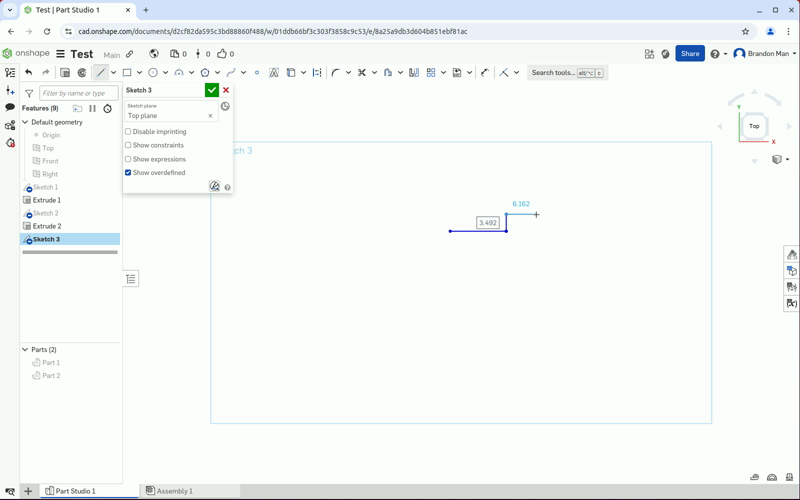
mouse_move(450, 214)
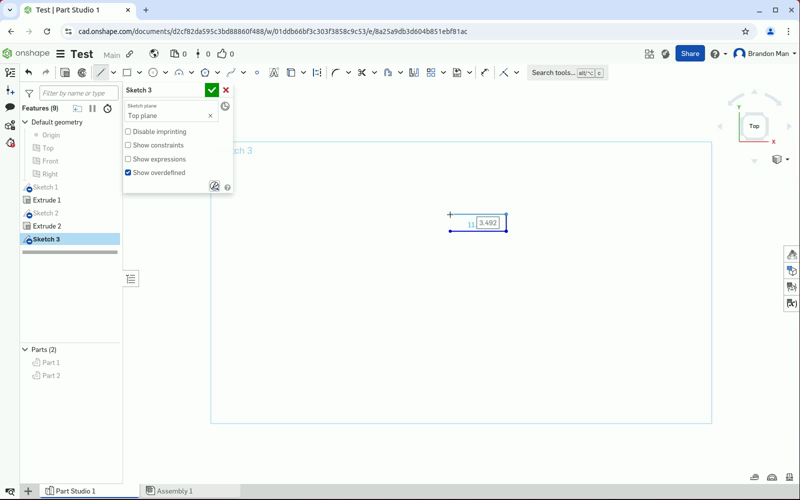
click(450, 214)
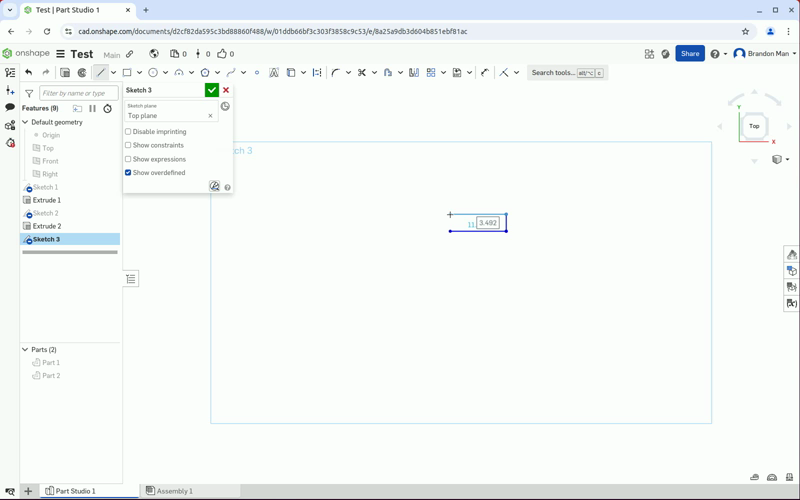
key_up(shift)
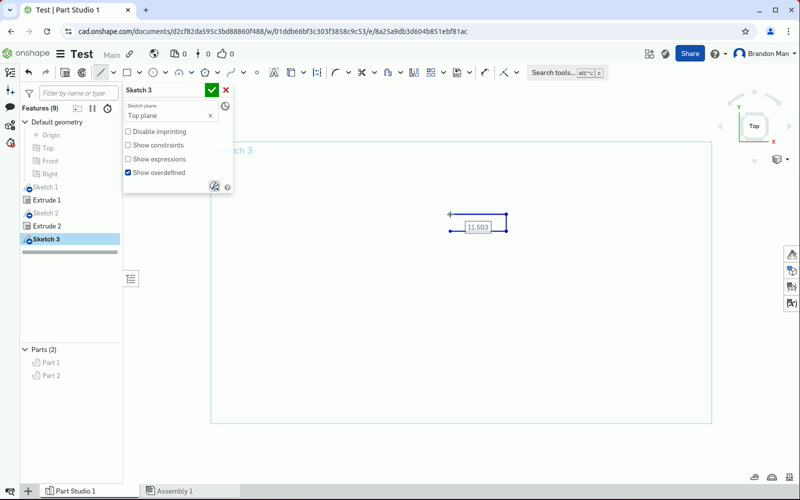
mouse_move(480, 214)
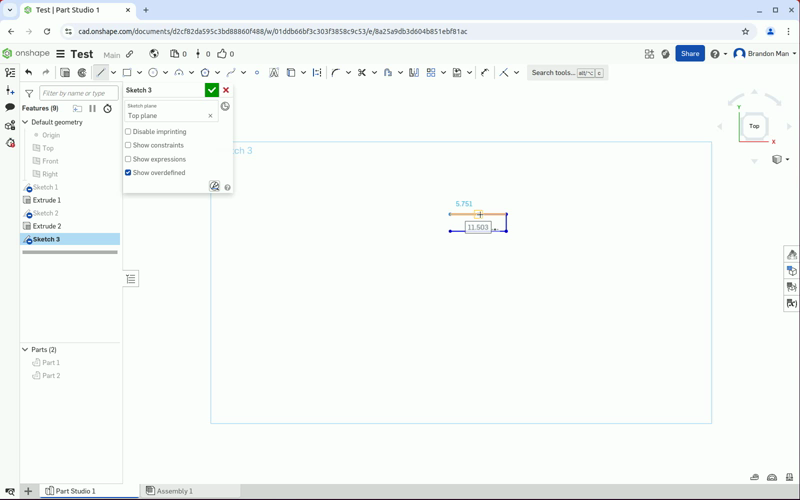
key_down(shift)
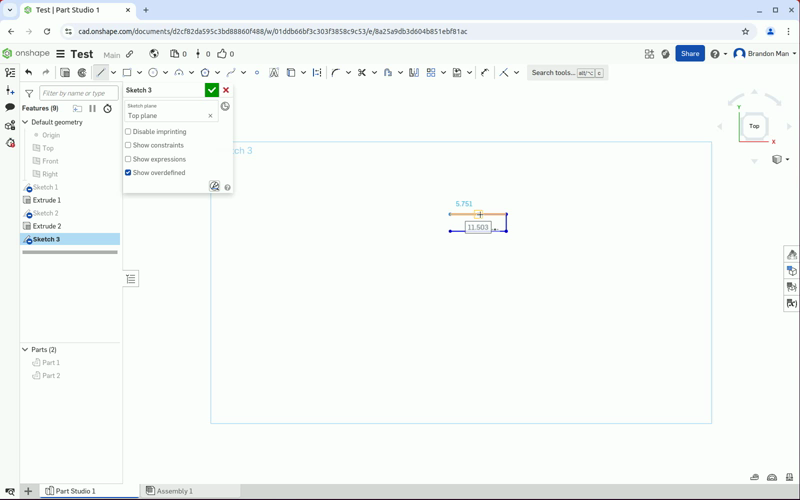
mouse_move(450, 231)
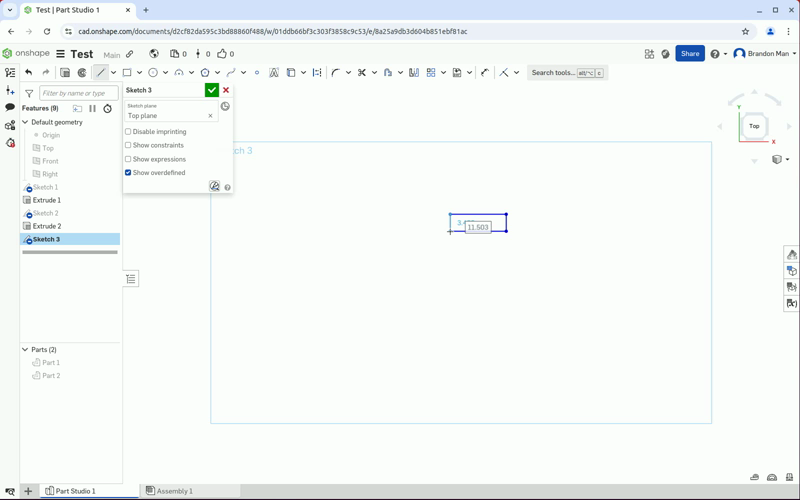
key_up(shift)
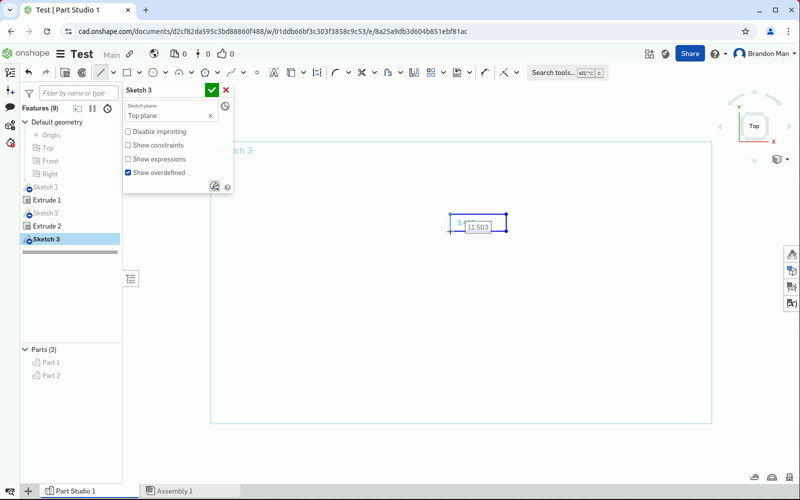
click(450, 231)
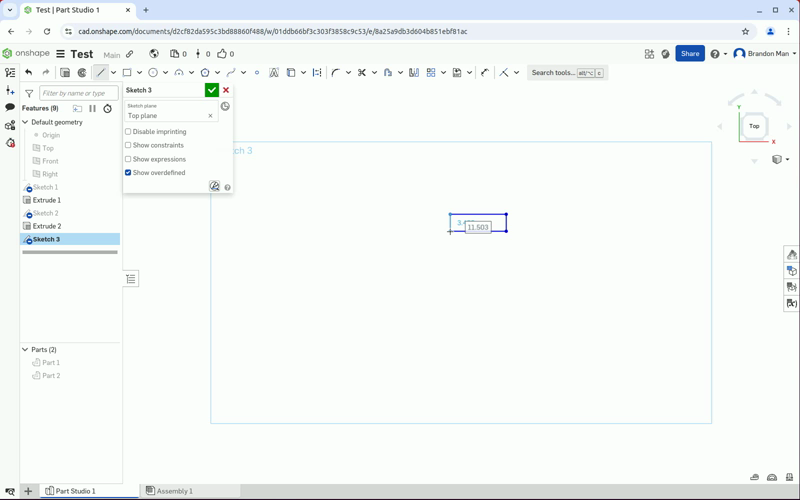
key(esc)
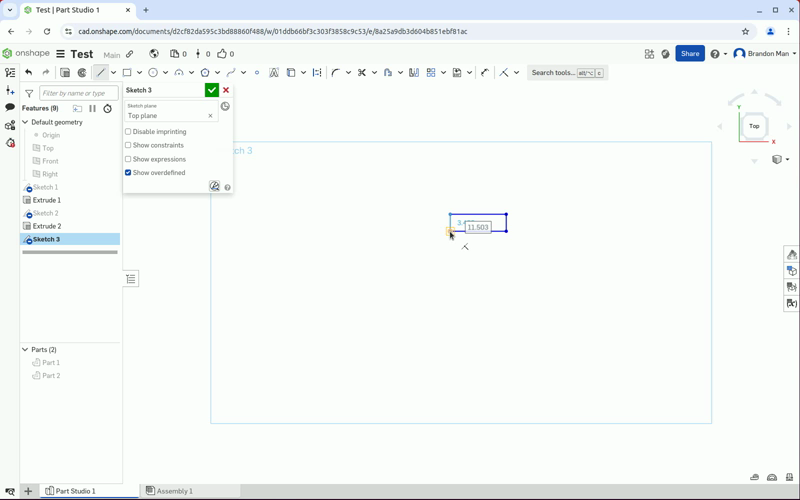
mouse_move(459, 228)
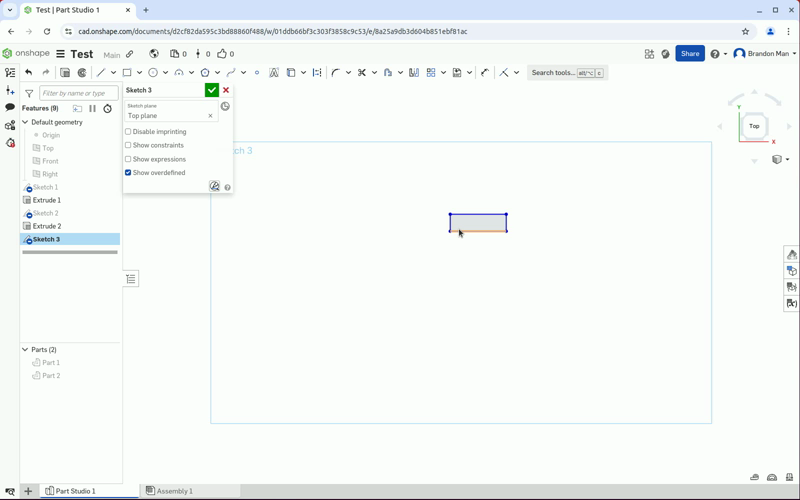
scroll(6)
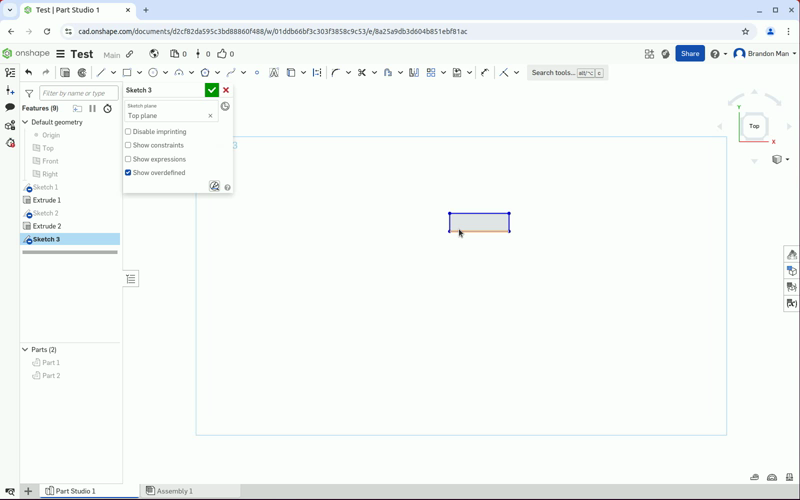
scroll(6)
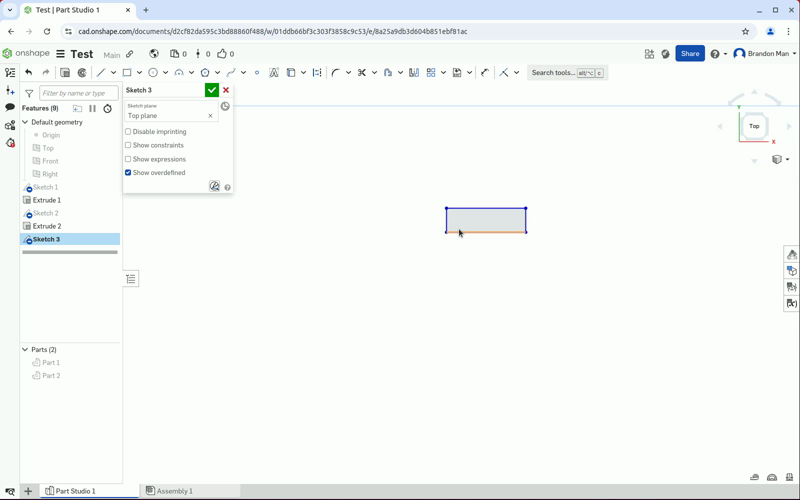
scroll(6)
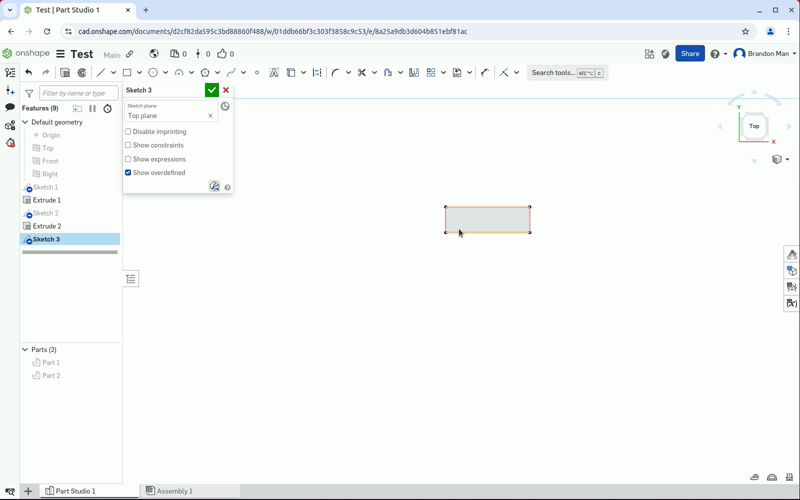
scroll(6)
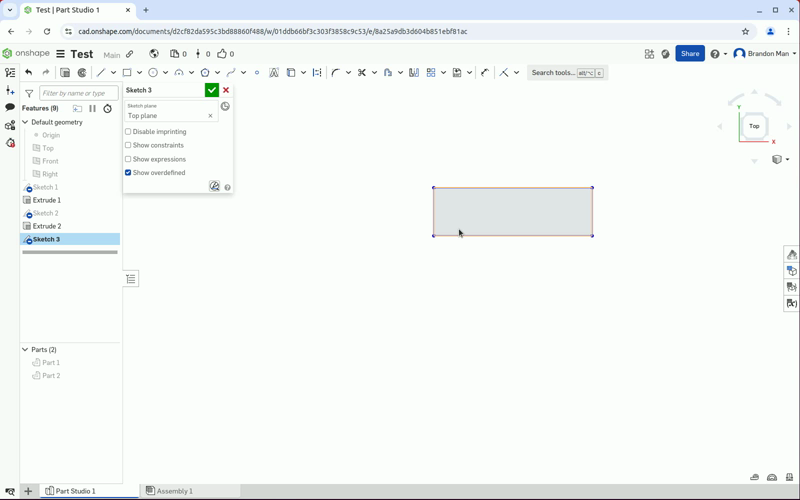
scroll(6)
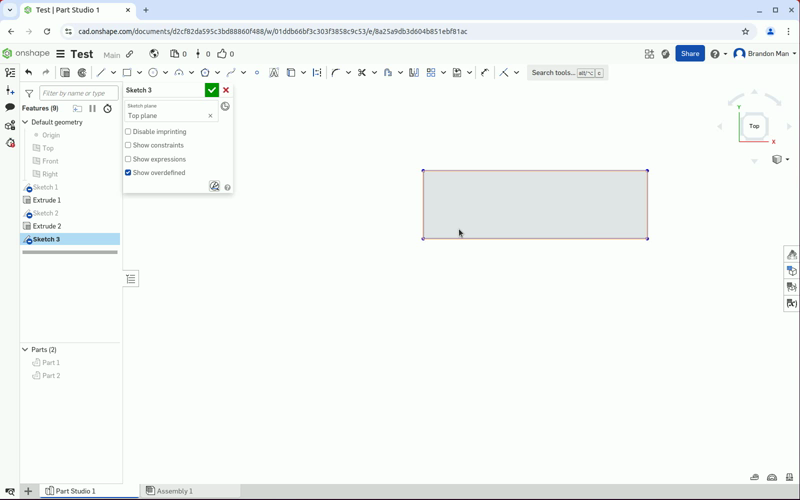
scroll(6)
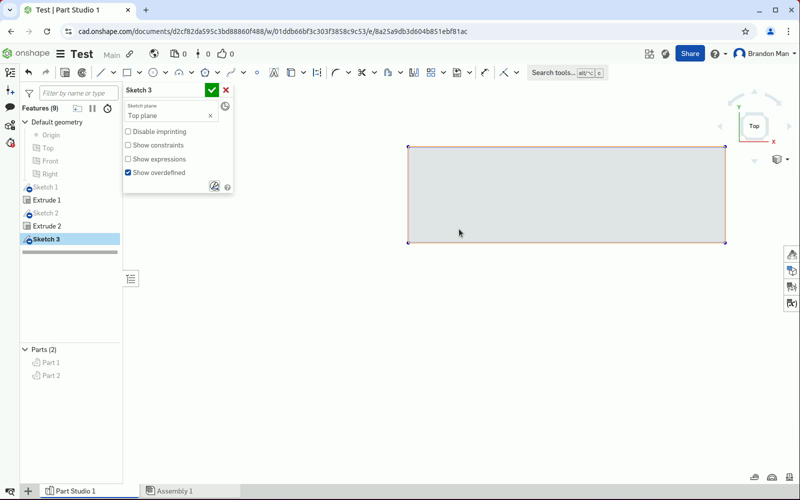
scroll(6)
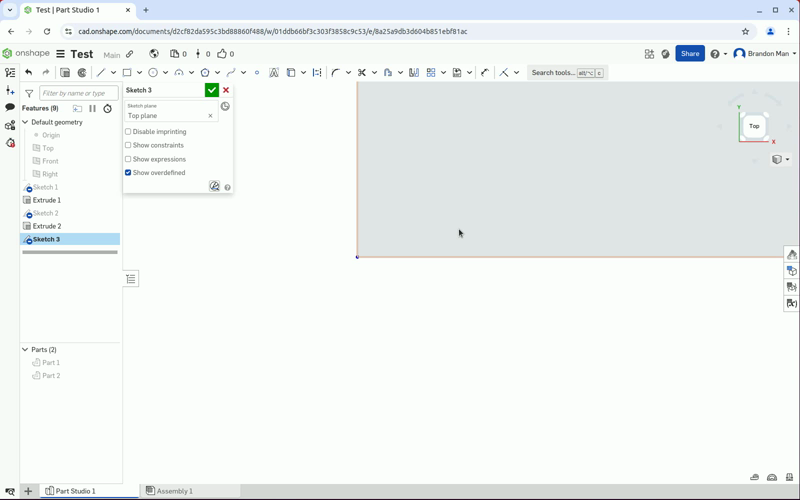
click(459, 228)
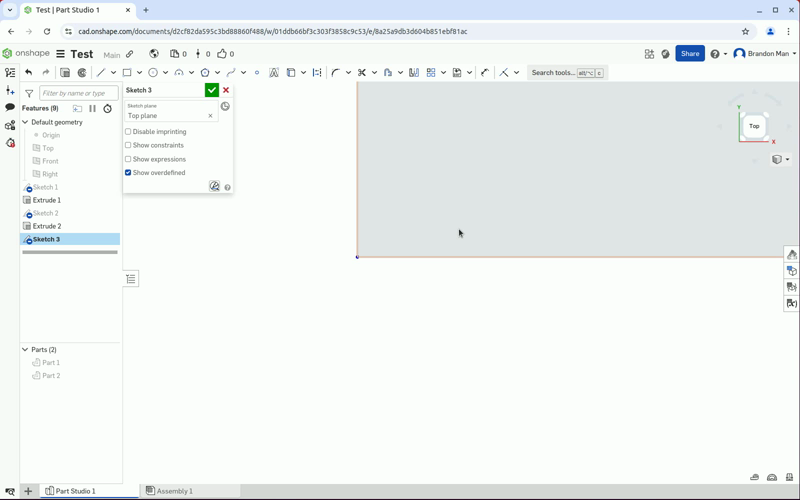
scroll(-6)
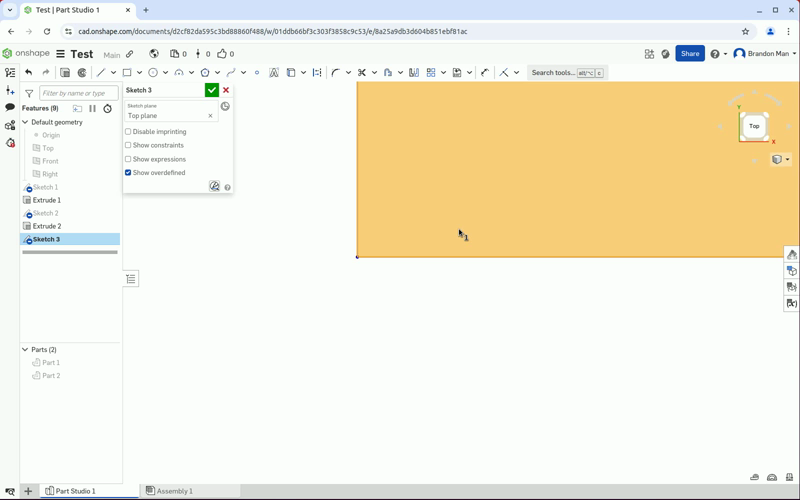
scroll(-6)
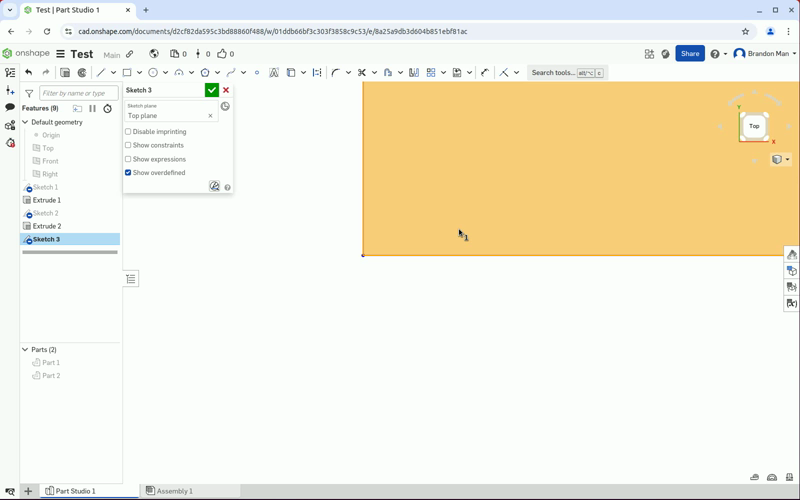
scroll(-6)
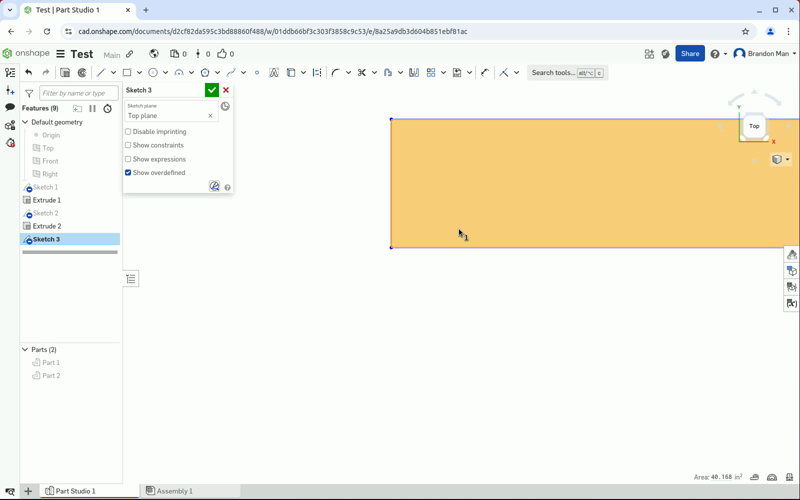
scroll(-6)
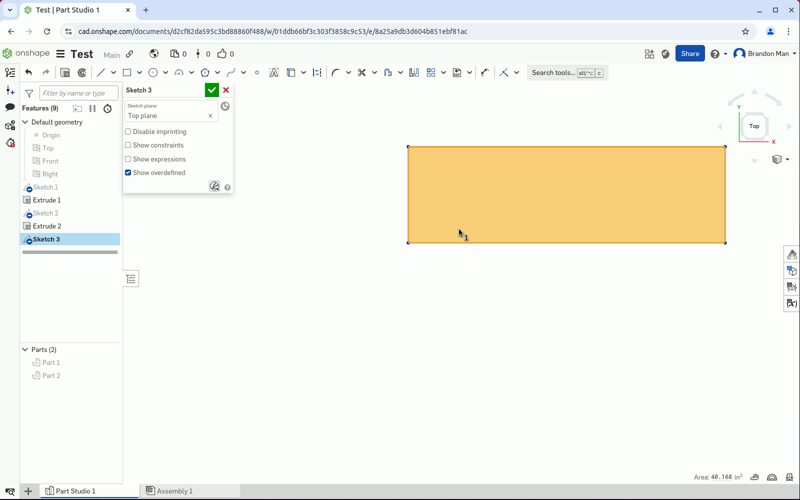
scroll(-6)
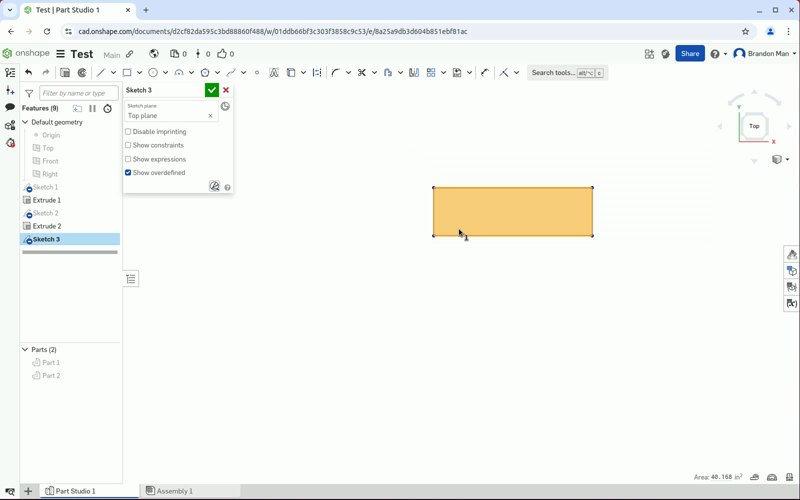
scroll(-6)
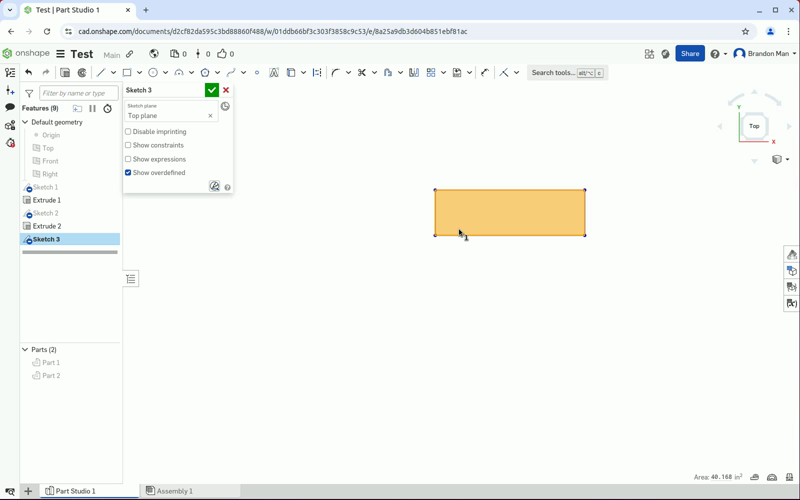
scroll(-6)
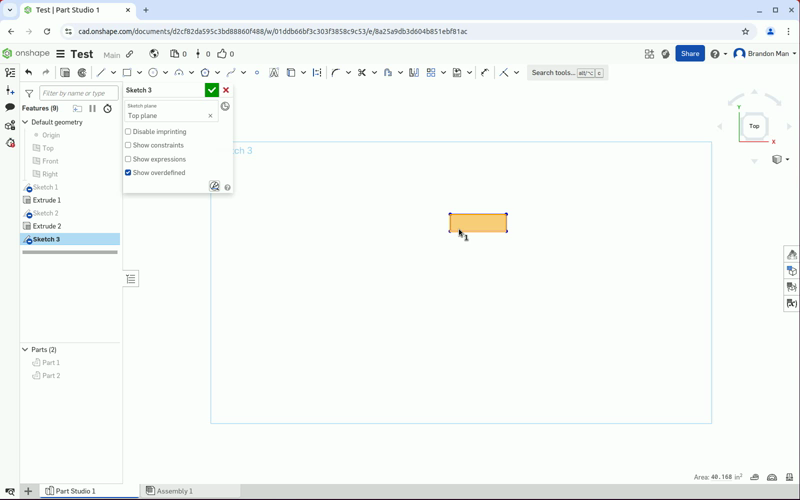
mouse_move(73, 352)
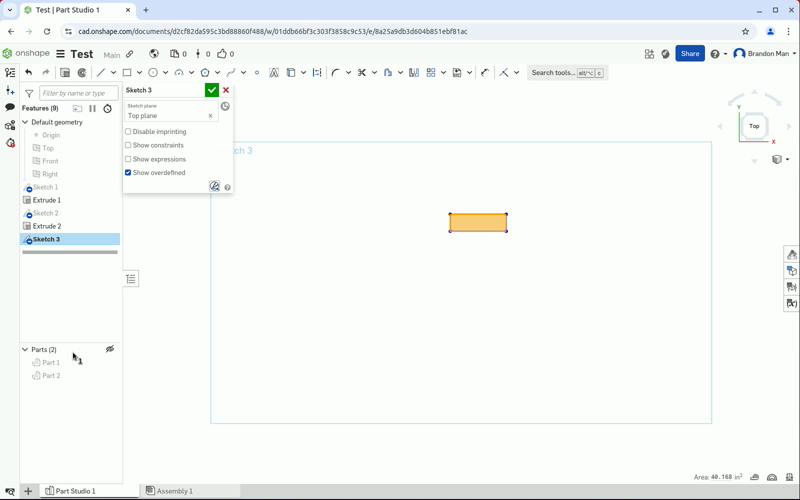
key(shift+y)
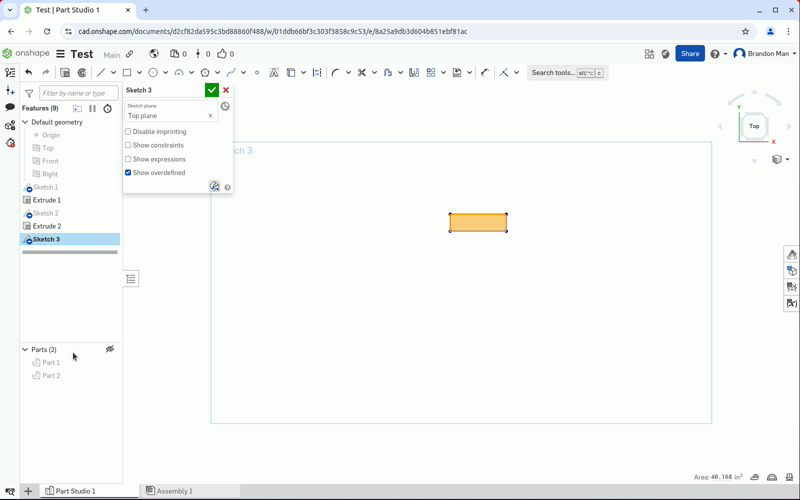
key(shift+e)
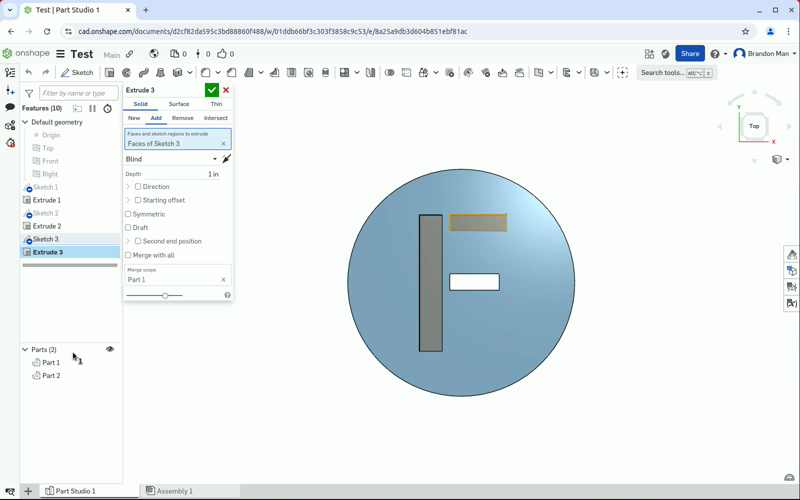
mouse_move(143, 106)
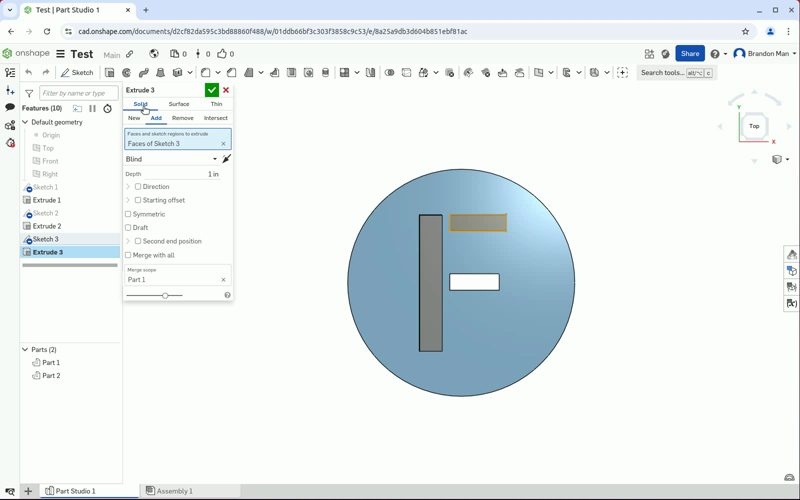
click(143, 106)
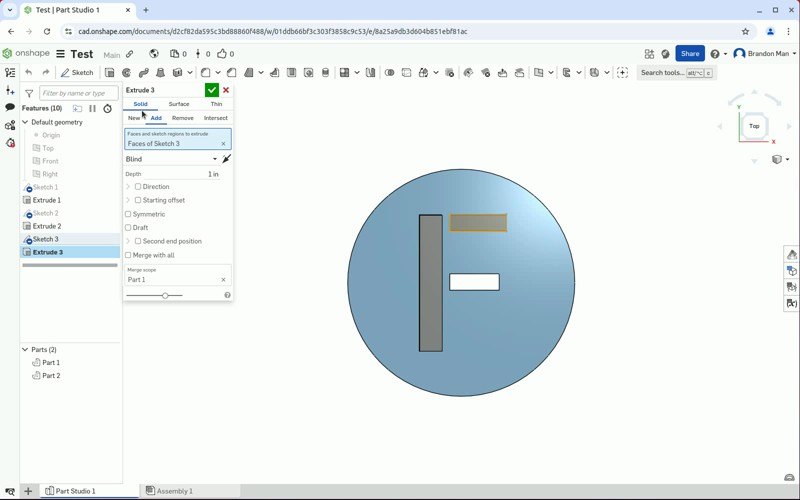
mouse_move(137, 120)
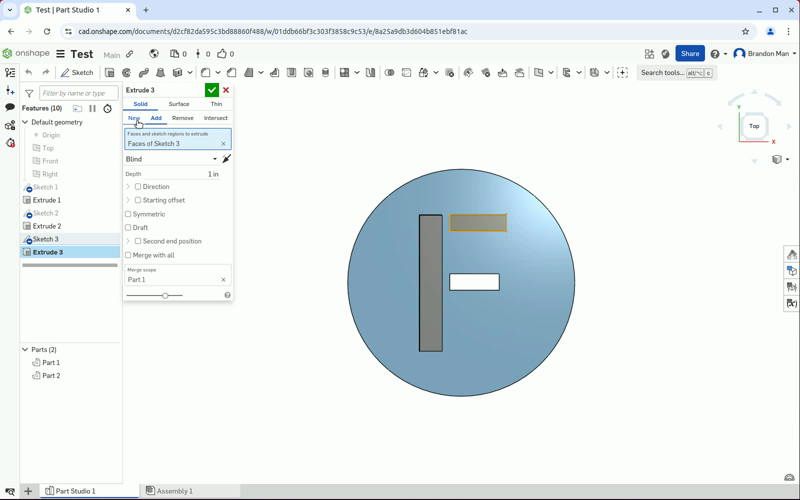
click(137, 120)
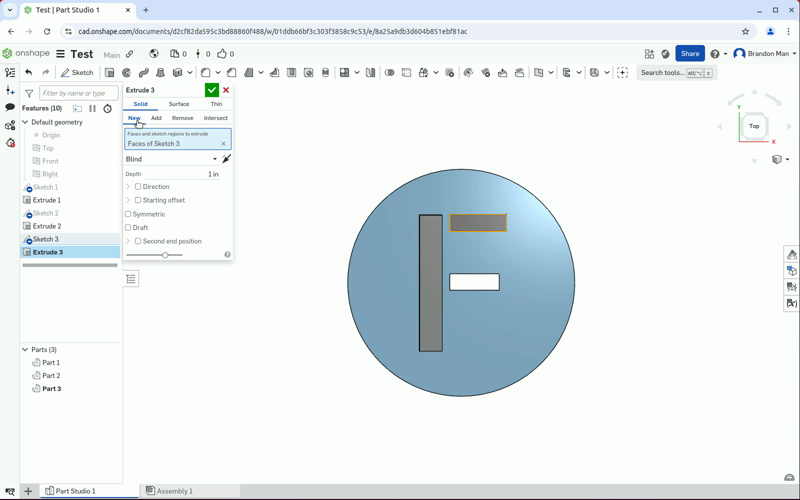
key(tab, 4)
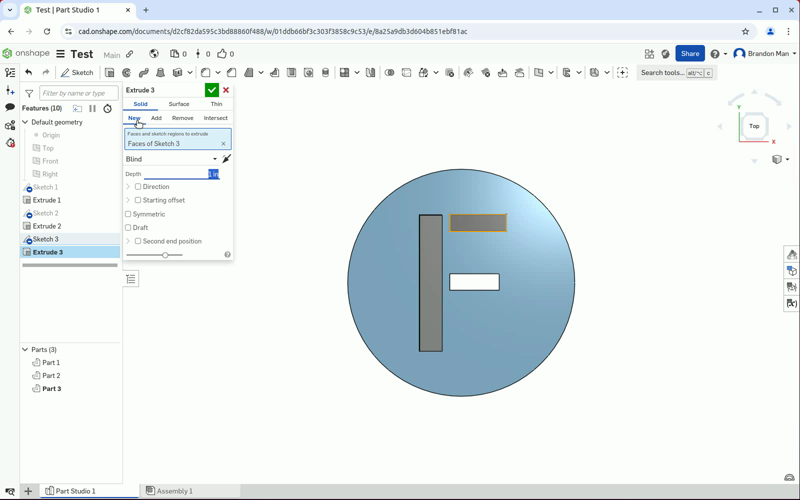
text(4.092)
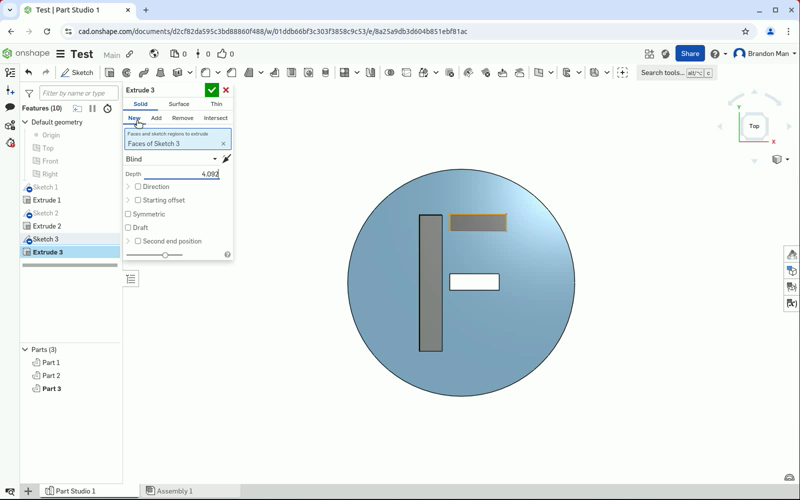
key(enter)
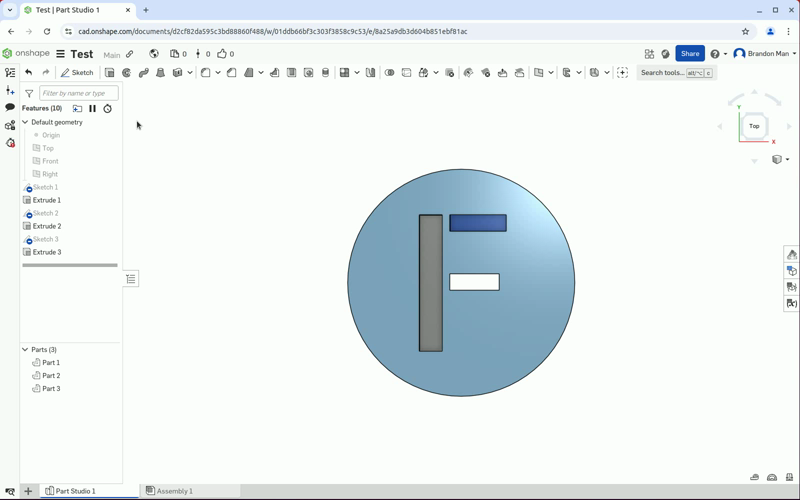
key(shift+h)
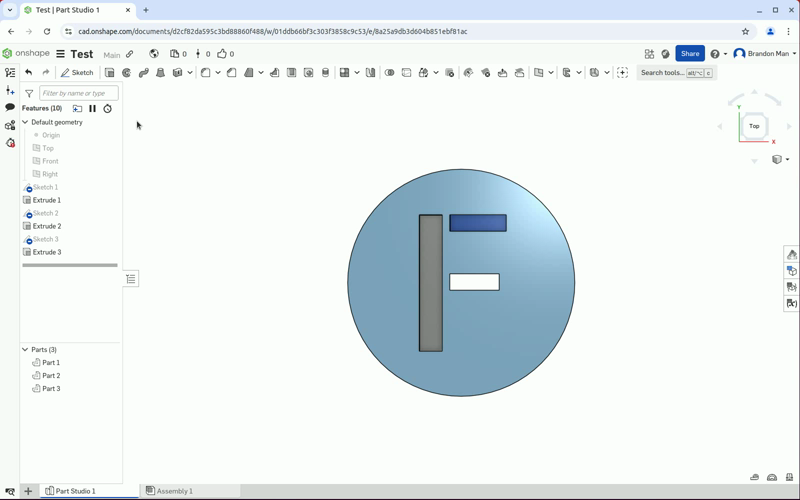
key(shift+h)
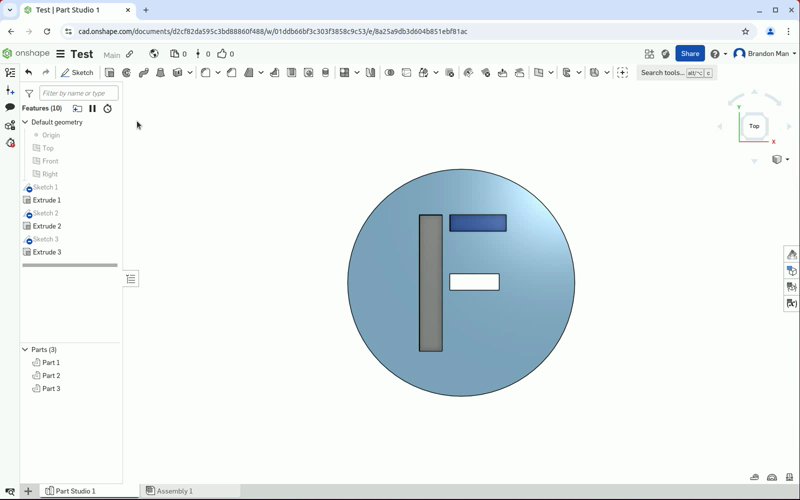
mouse_move(73, 189)
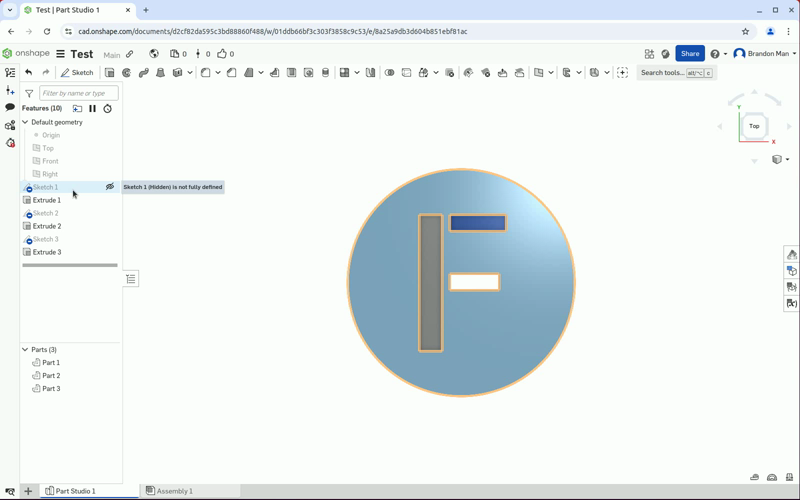
click(73, 189)
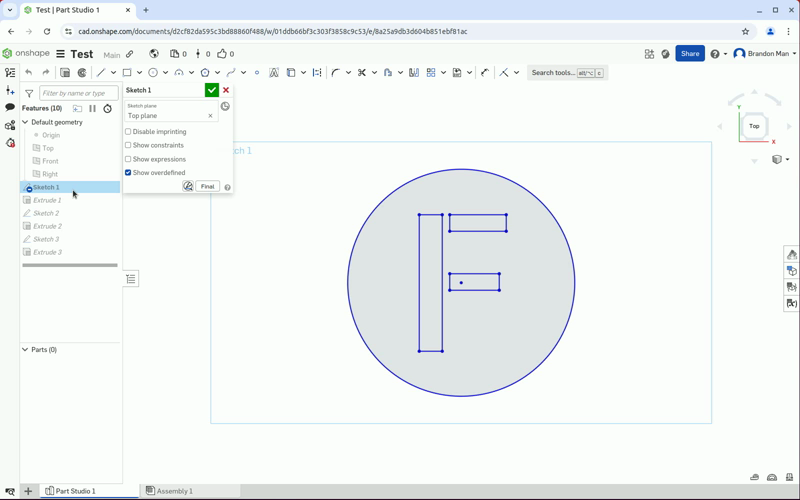
mouse_move(229, 92)
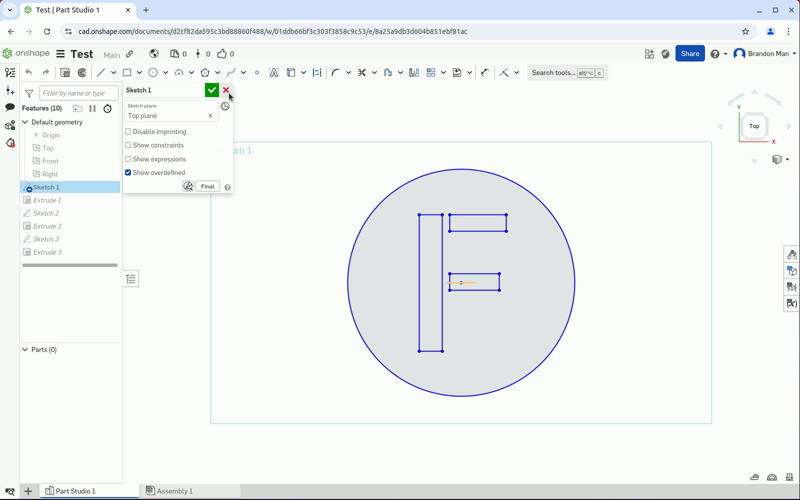
click(229, 92)
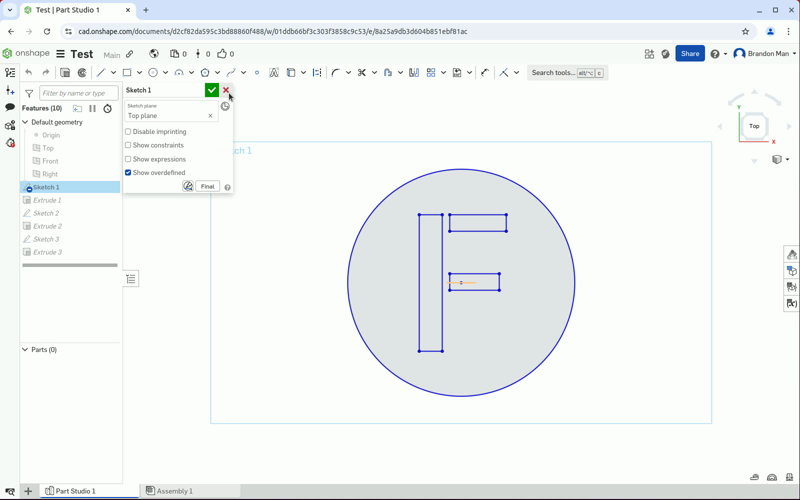
key(shift+s)
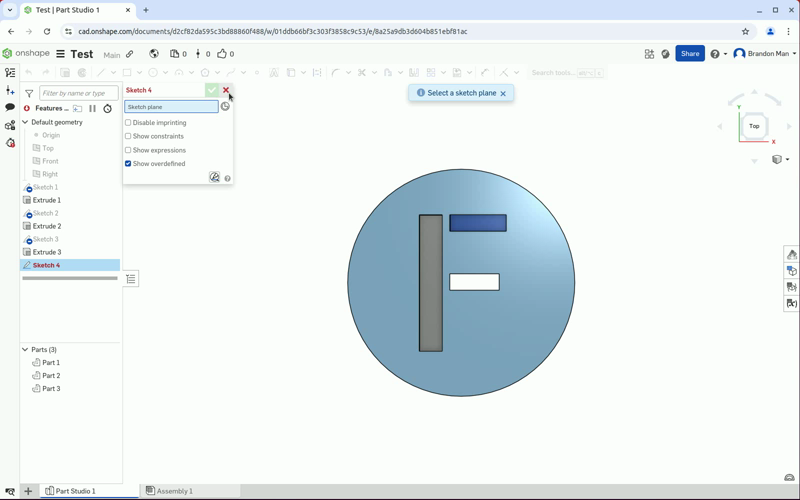
mouse_move(73, 150)
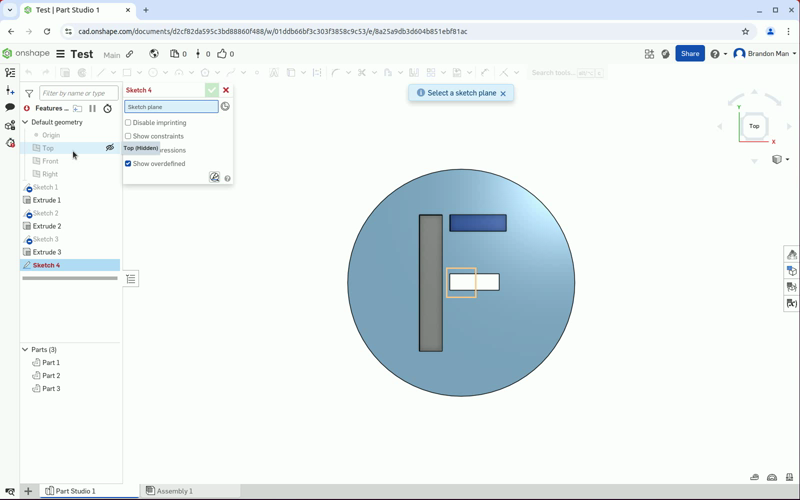
click(73, 150)
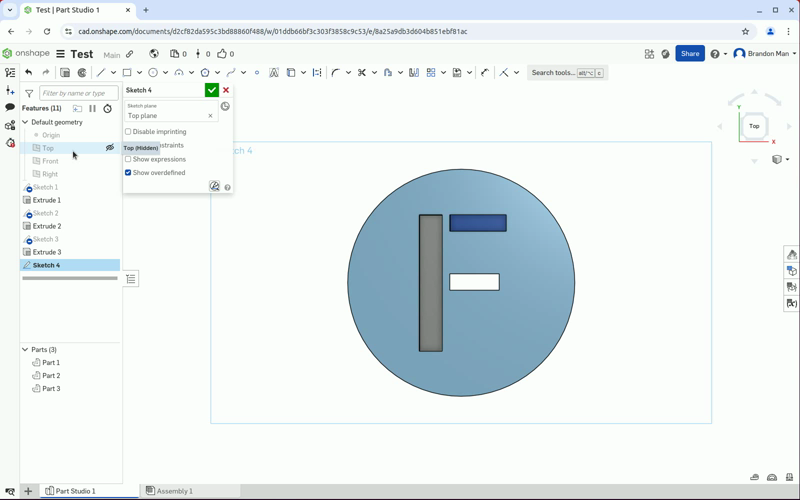
mouse_move(73, 352)
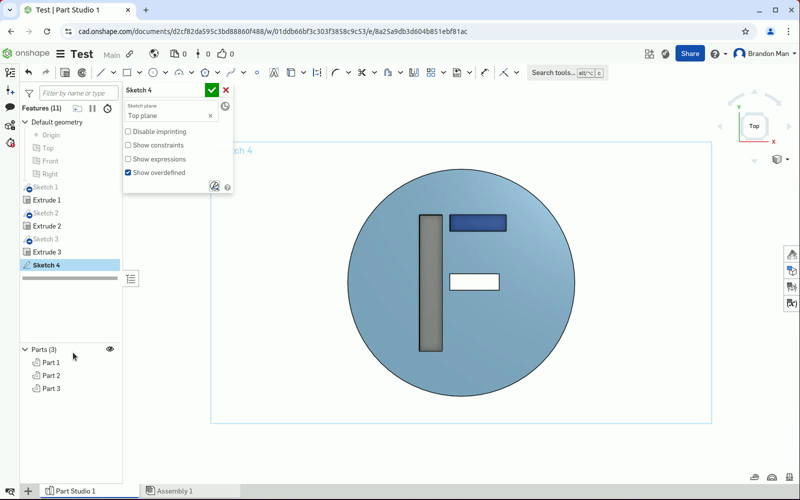
key(y)
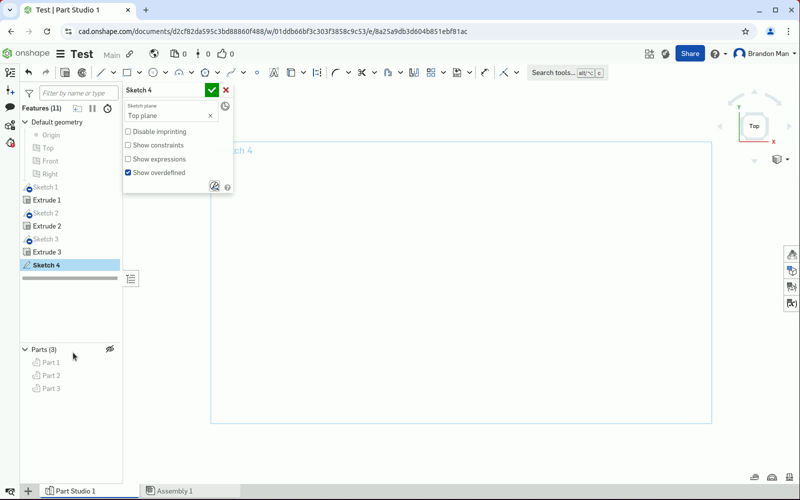
key(l)
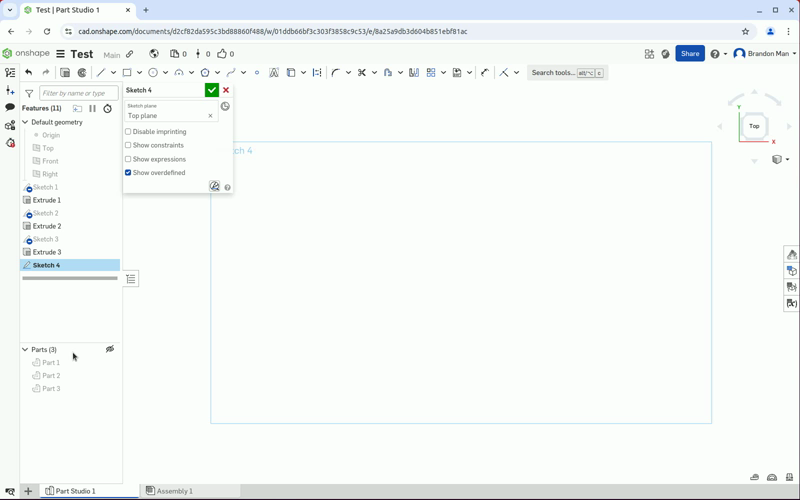
key_down(shift)
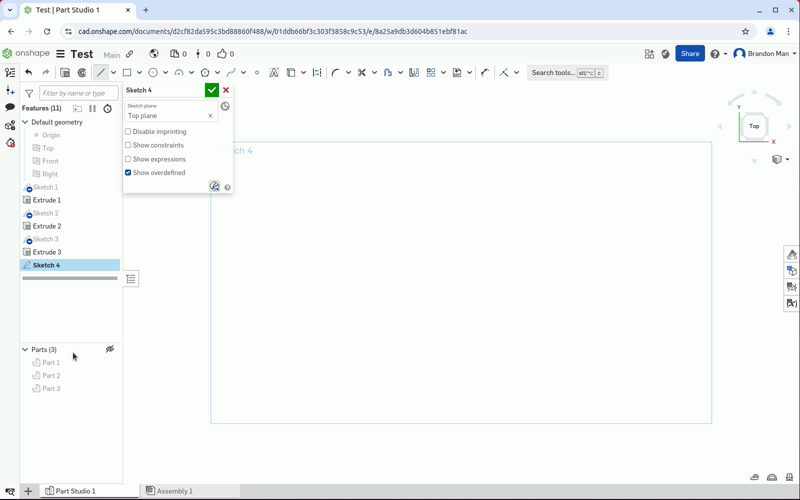
mouse_move(450, 290)
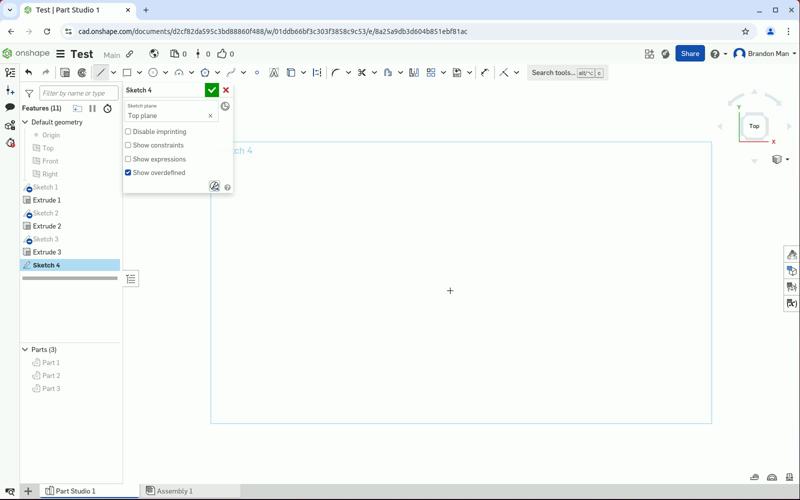
click(450, 290)
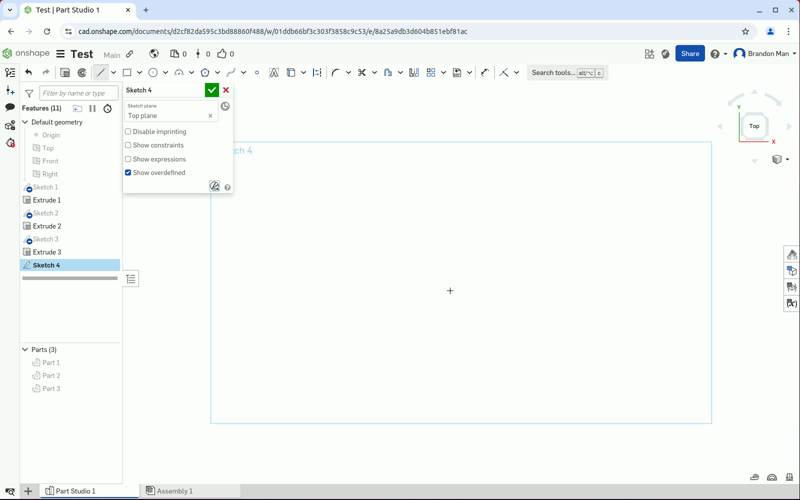
key_up(shift)
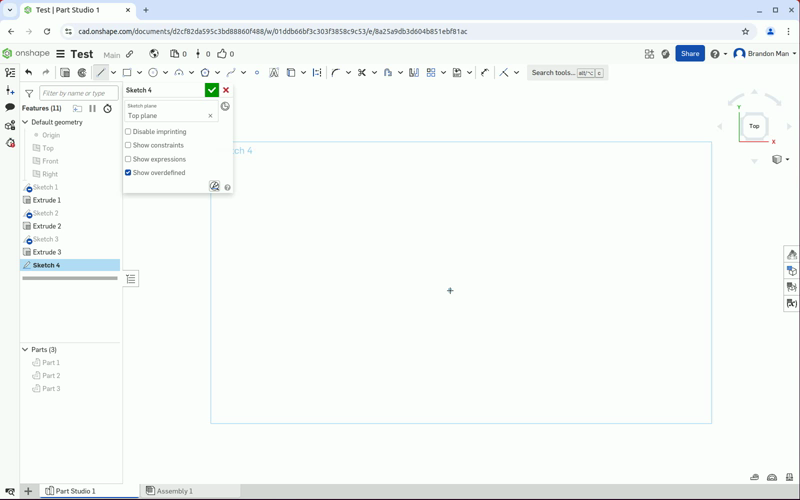
key_down(shift)
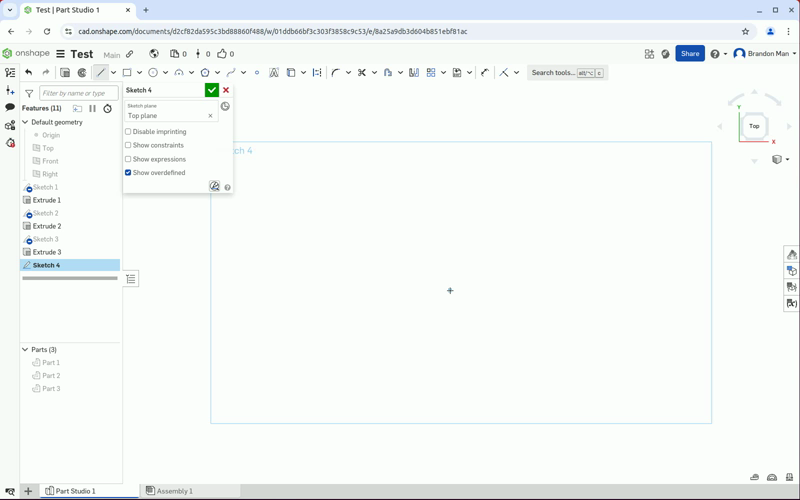
mouse_move(480, 290)
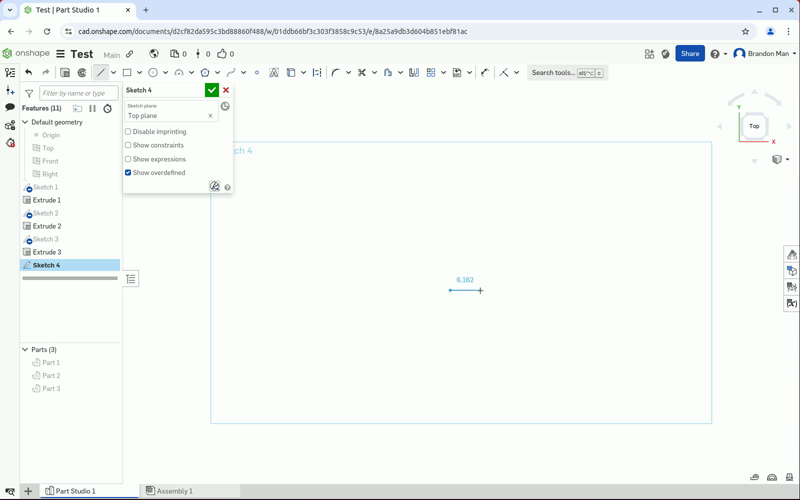
mouse_move(500, 290)
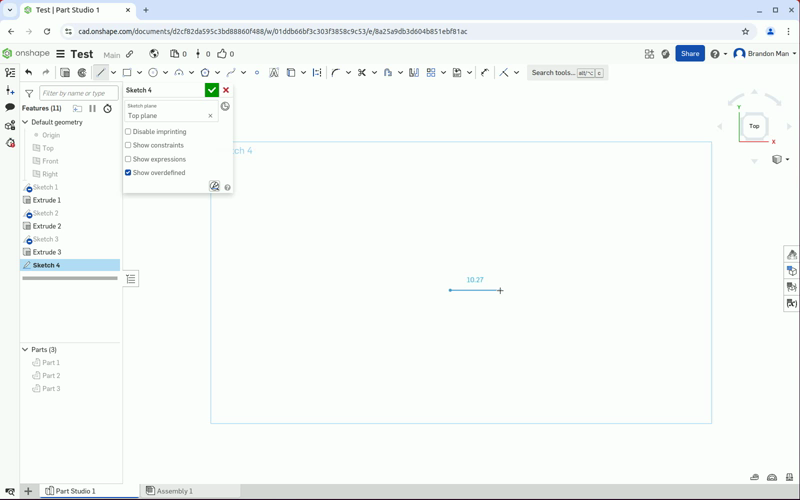
click(500, 290)
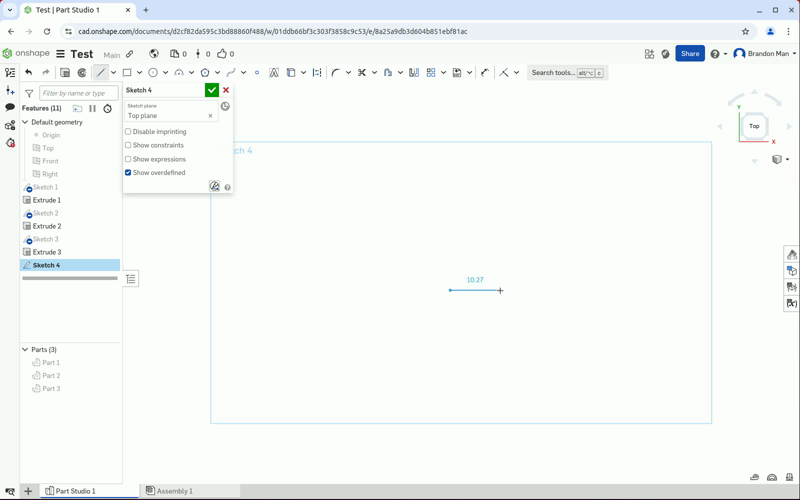
key_up(shift)
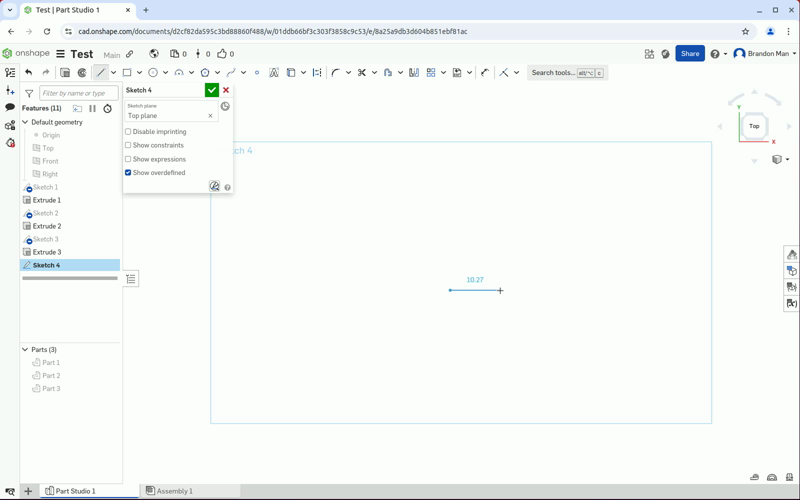
key_down(shift)
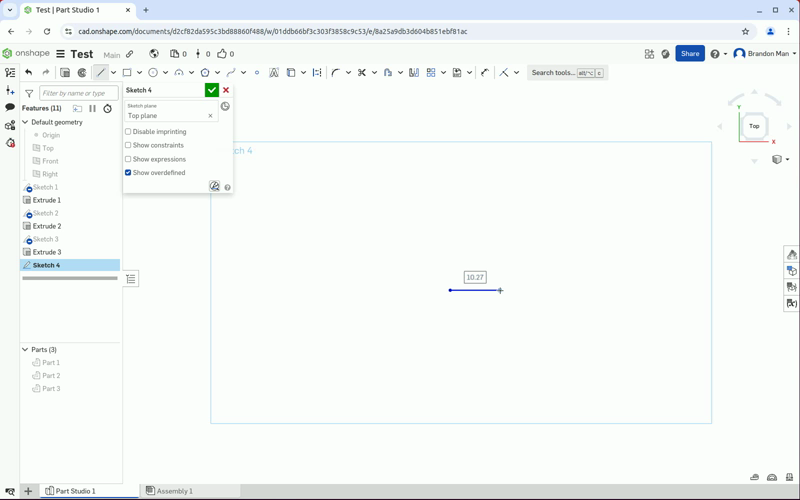
mouse_move(530, 290)
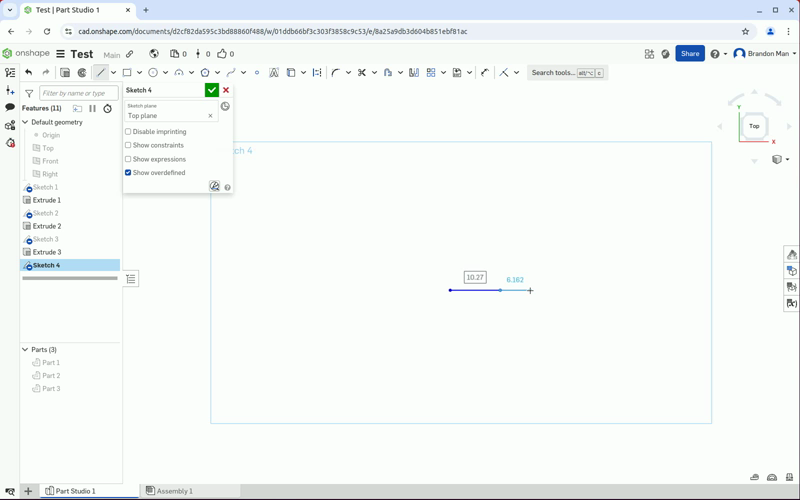
mouse_move(500, 274)
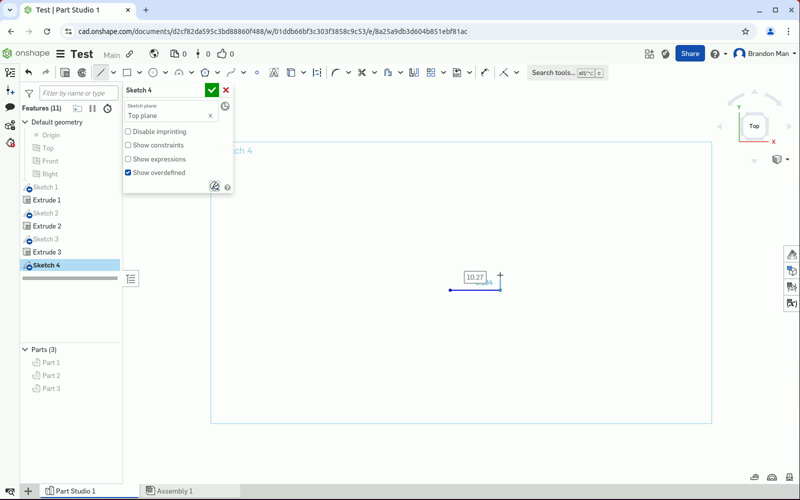
click(500, 274)
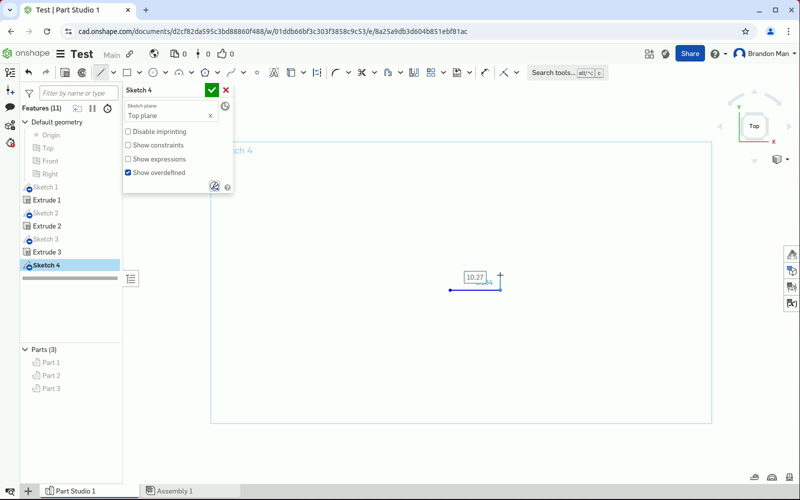
key_up(shift)
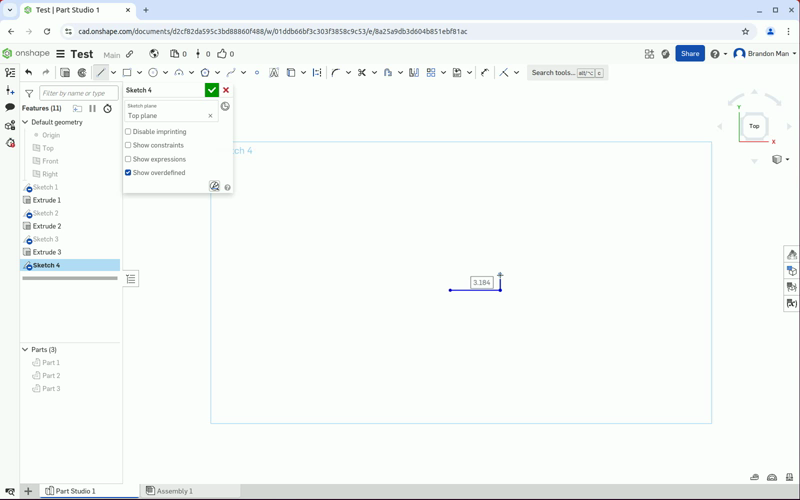
key_down(shift)
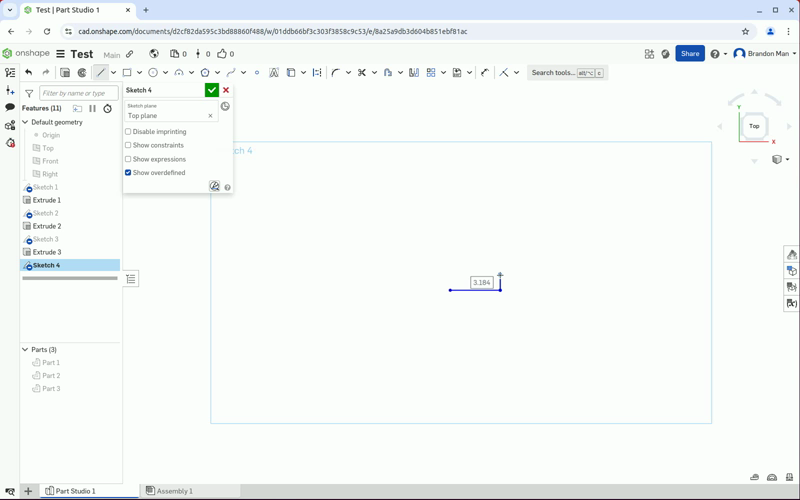
mouse_move(530, 274)
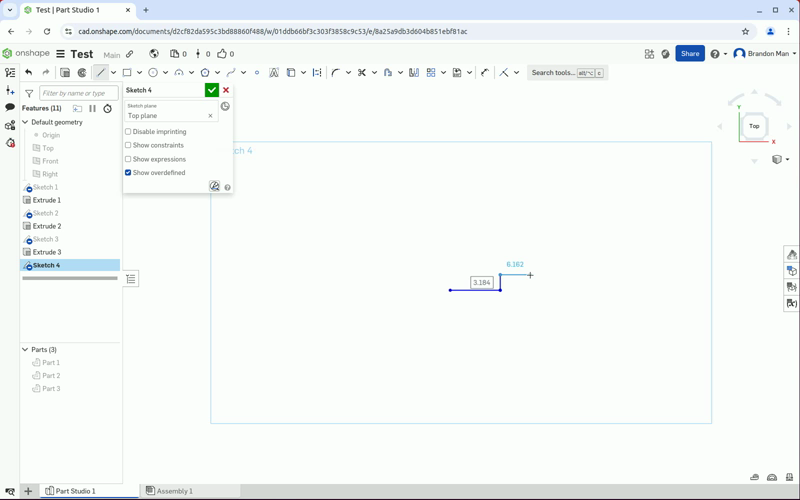
mouse_move(450, 274)
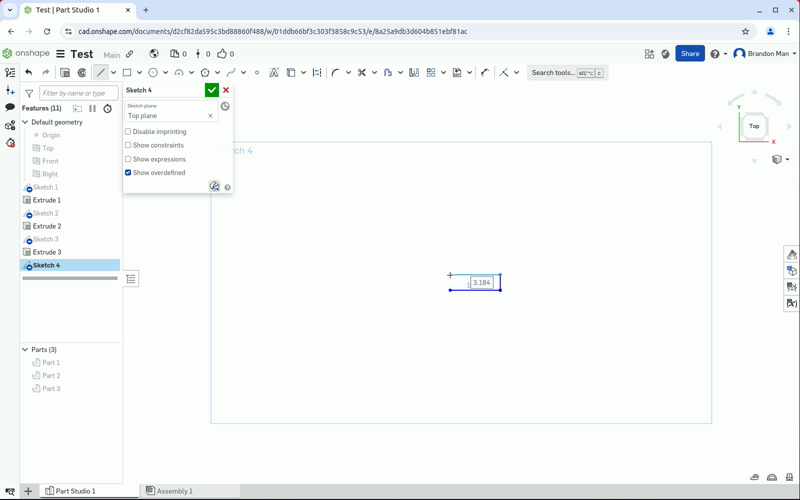
click(450, 274)
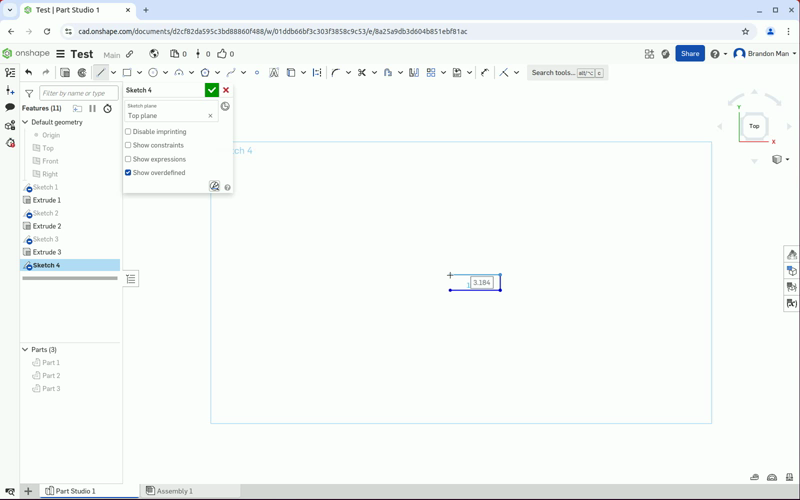
key_up(shift)
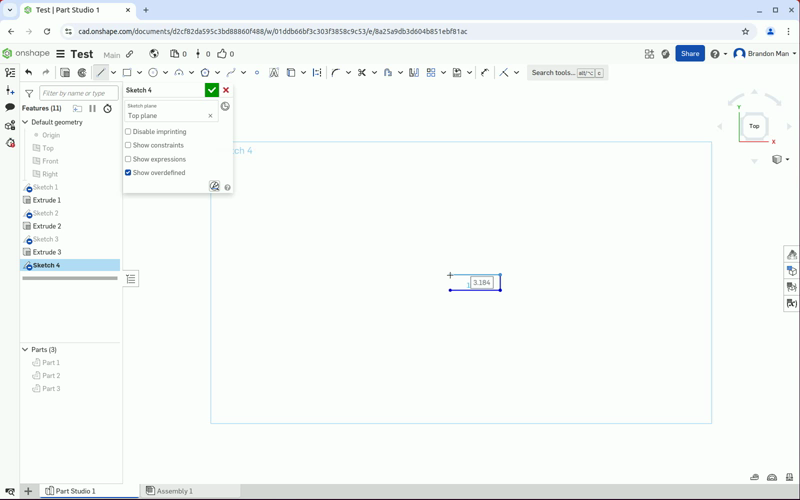
mouse_move(480, 274)
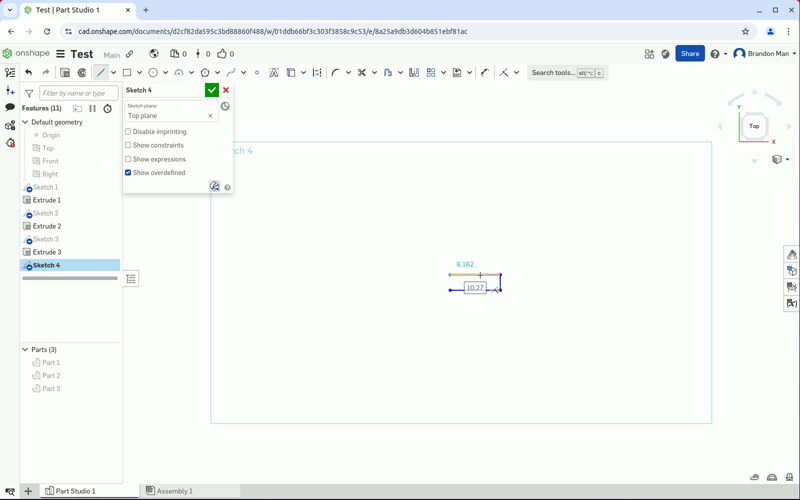
key_down(shift)
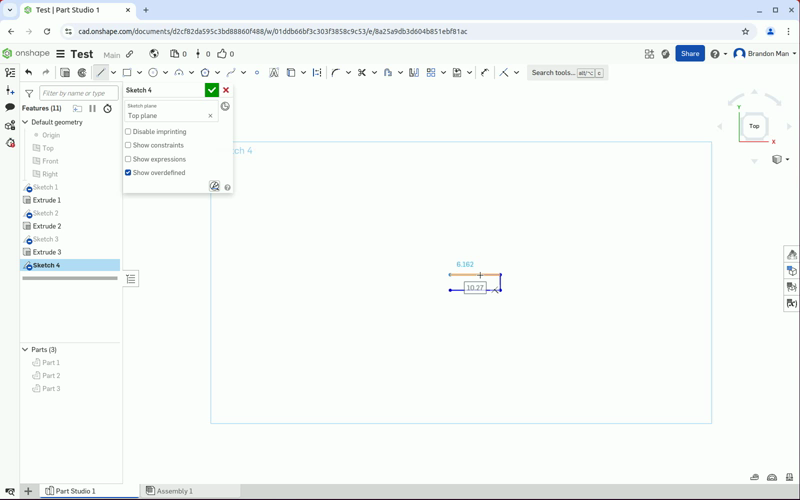
mouse_move(450, 290)
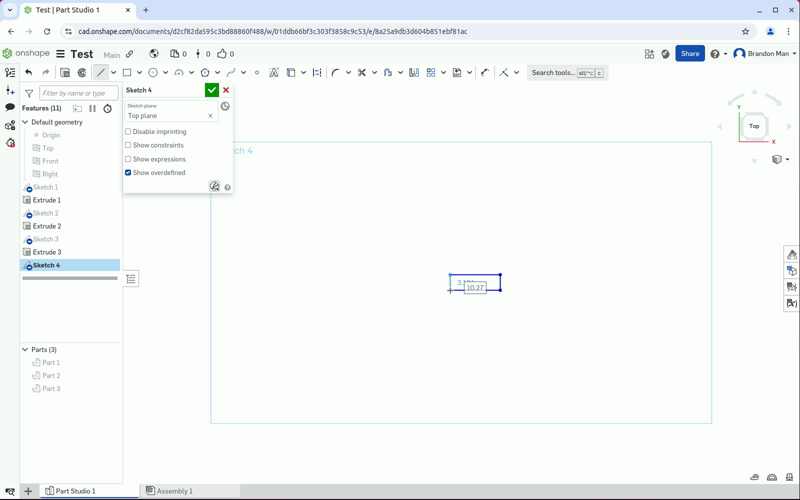
key_up(shift)
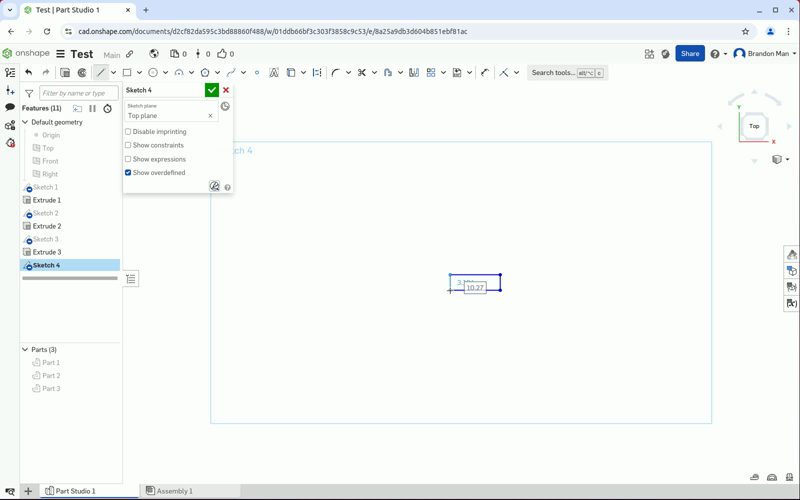
click(450, 290)
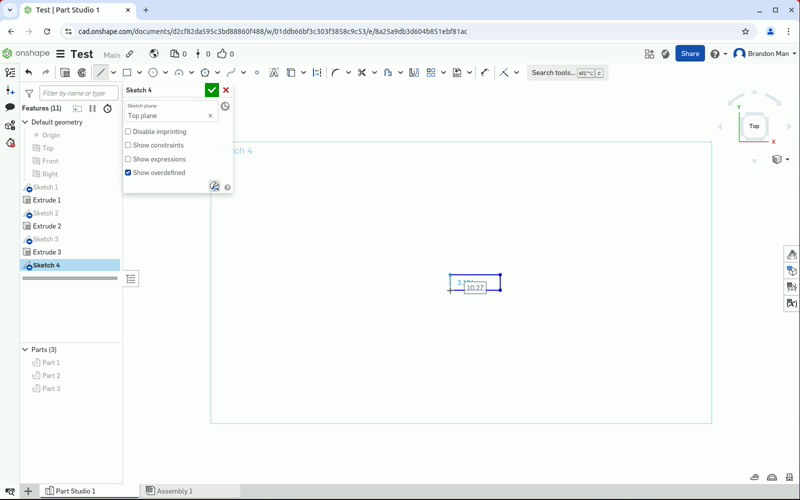
key(esc)
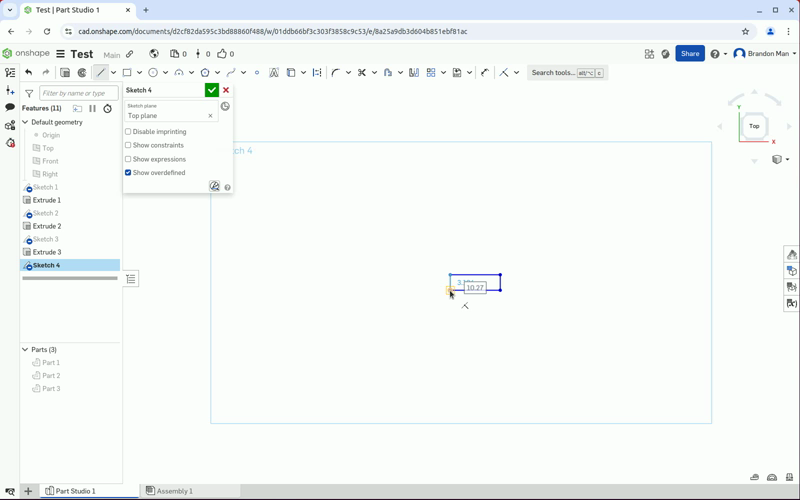
mouse_move(486, 280)
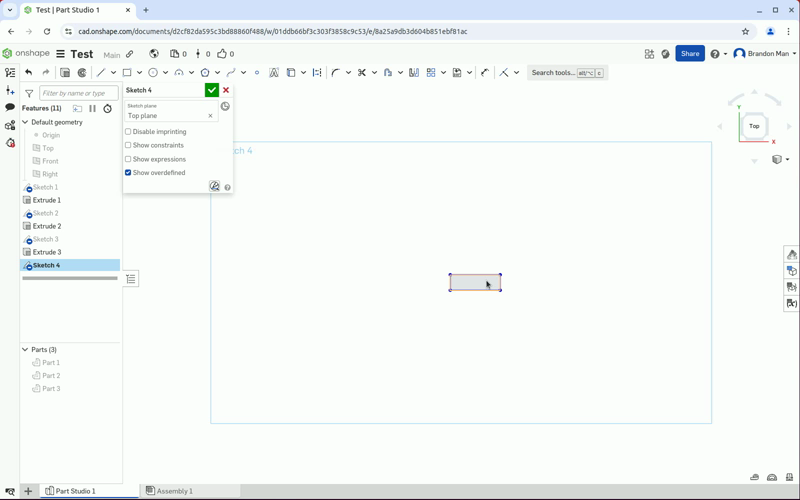
scroll(6)
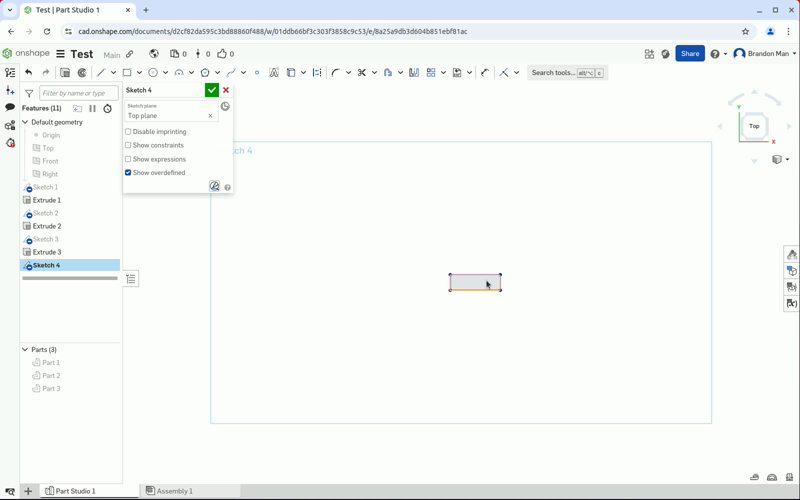
scroll(6)
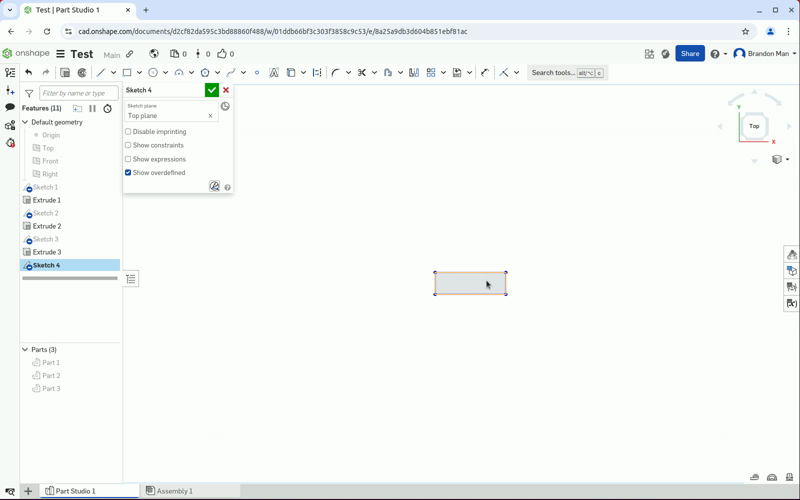
scroll(6)
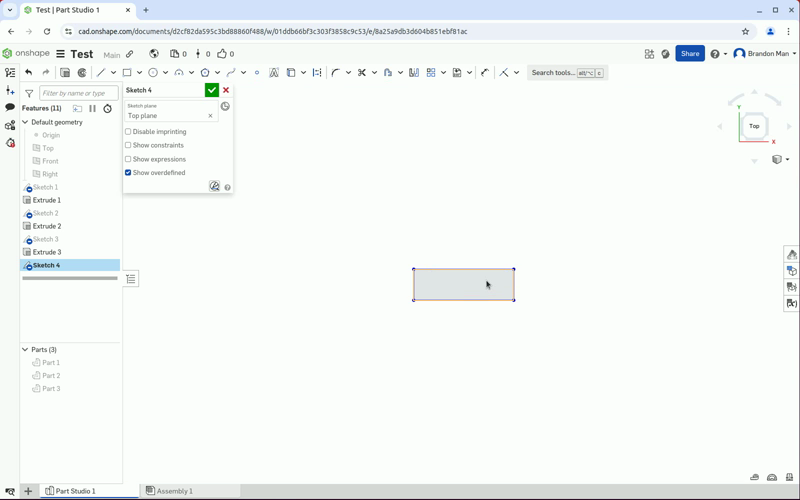
scroll(6)
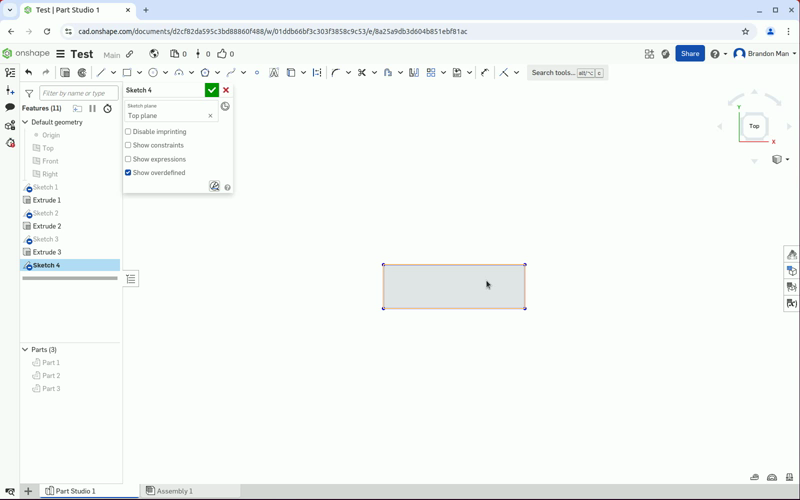
scroll(6)
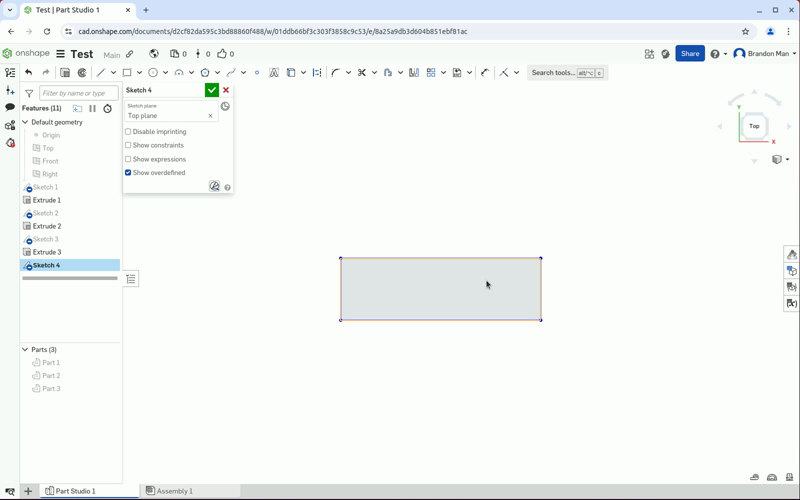
scroll(6)
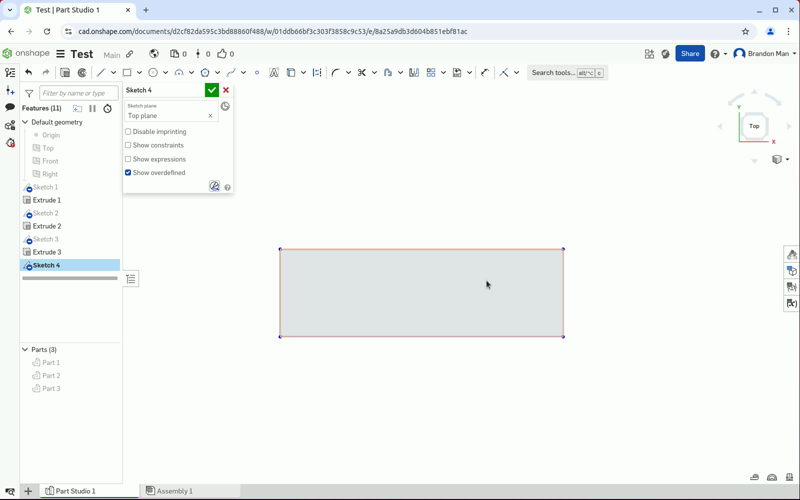
scroll(6)
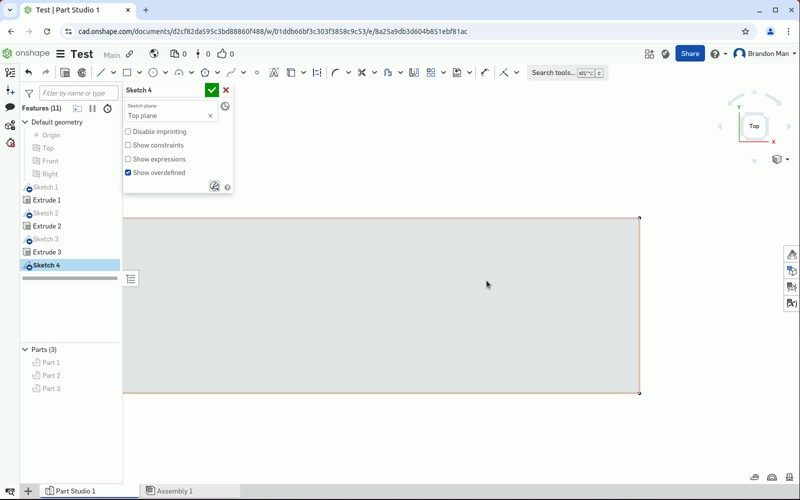
click(486, 280)
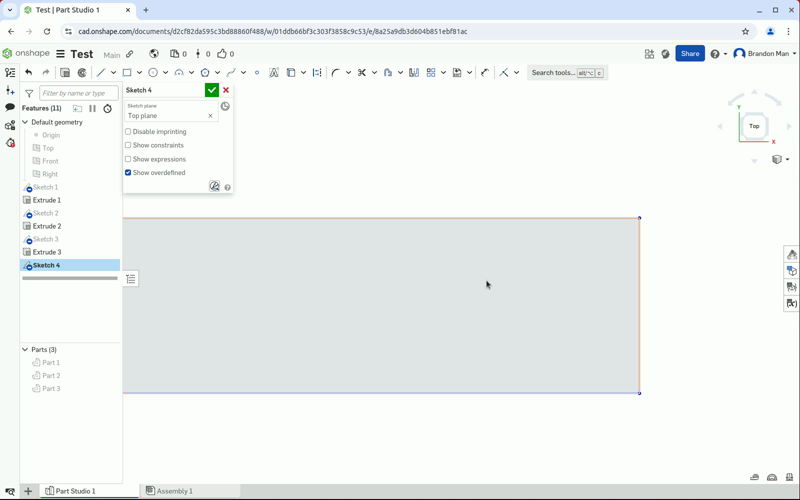
scroll(-6)
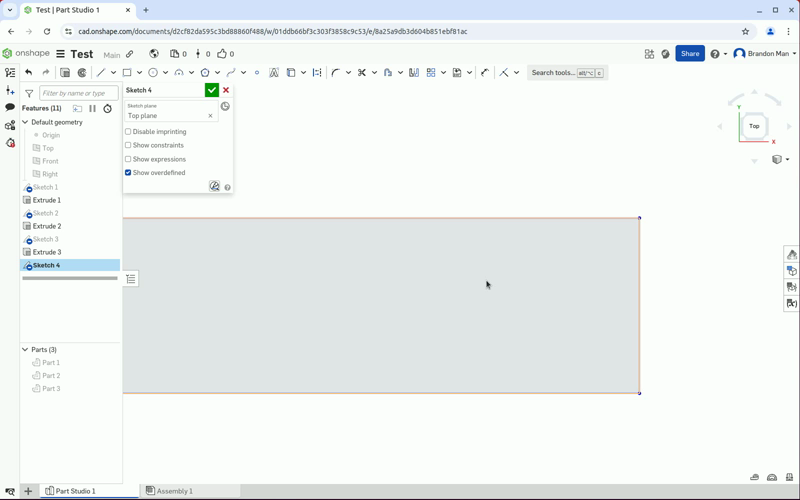
scroll(-6)
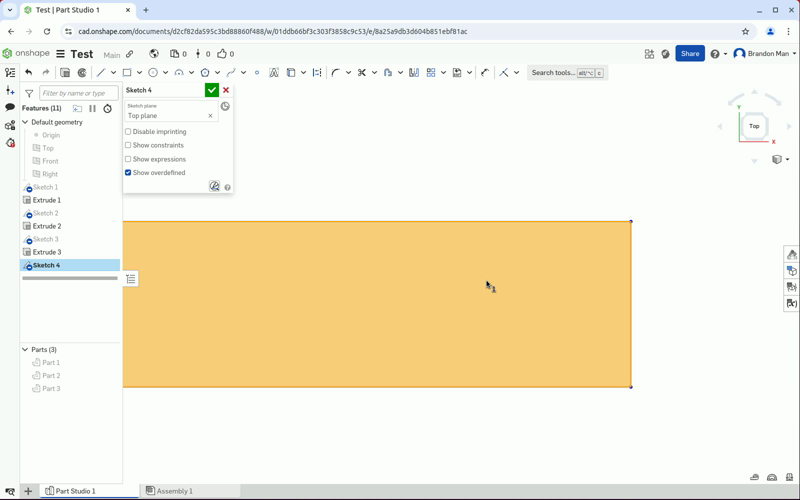
scroll(-6)
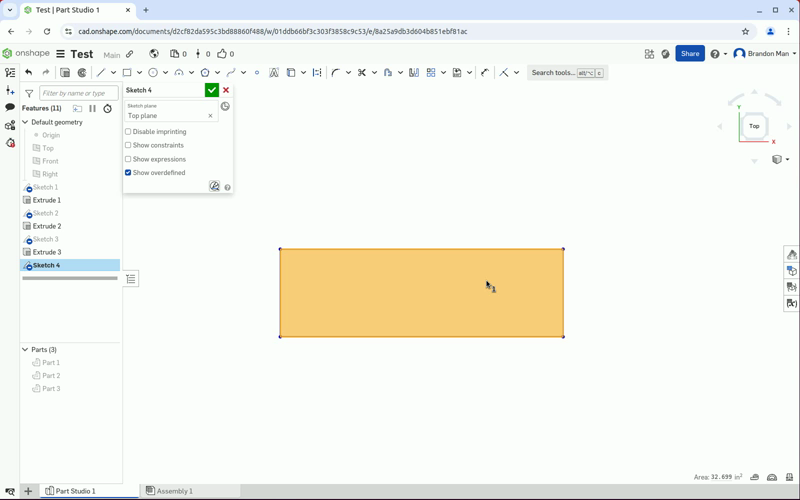
scroll(-6)
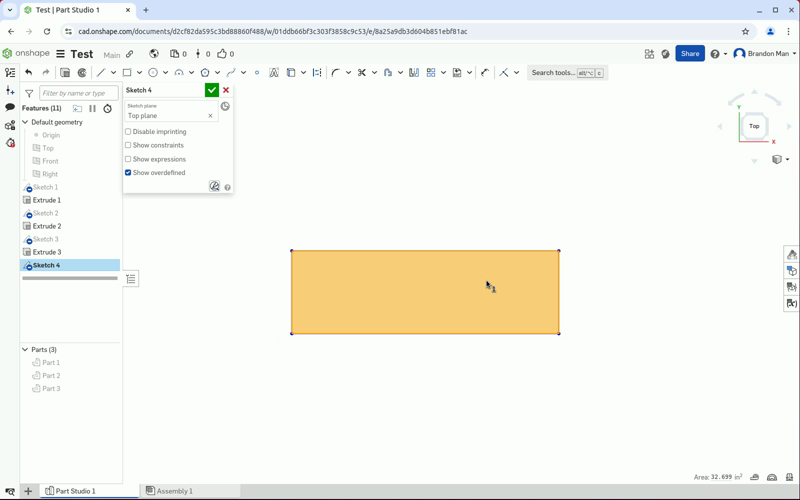
scroll(-6)
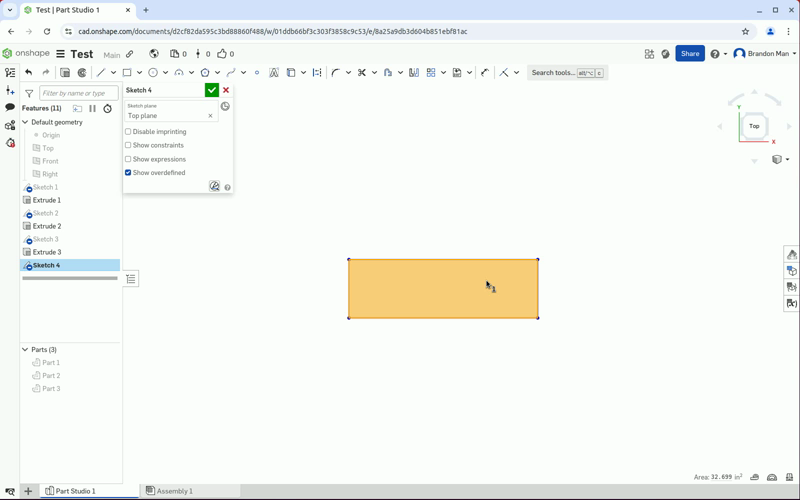
scroll(-6)
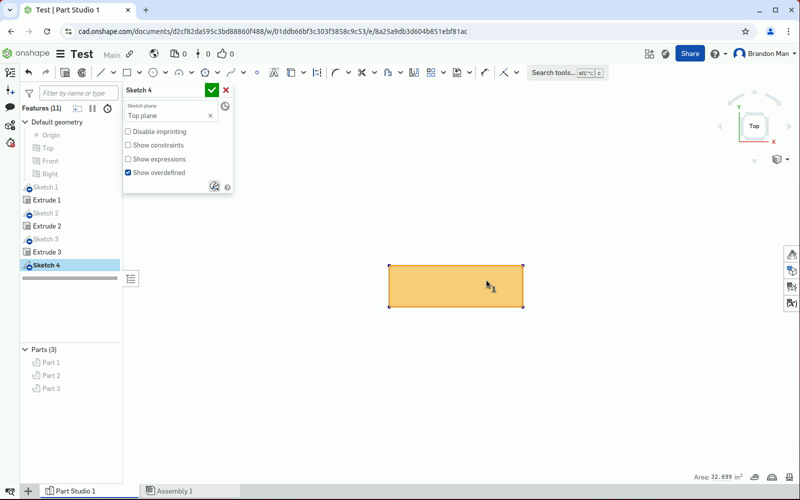
scroll(-6)
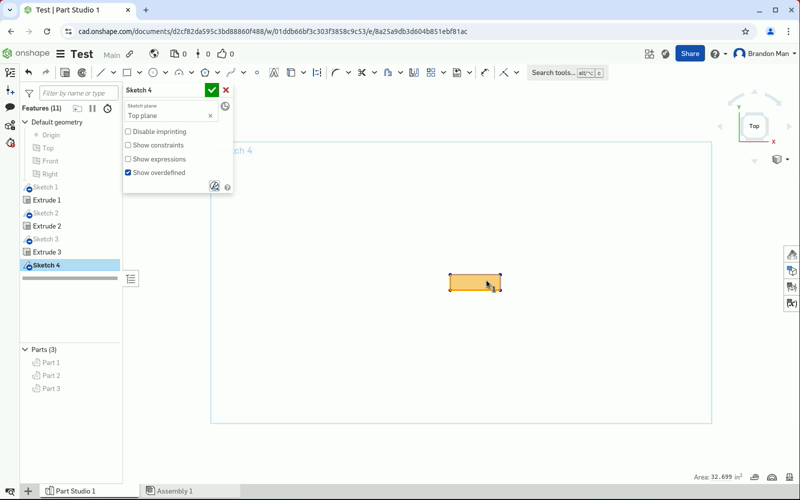
mouse_move(73, 352)
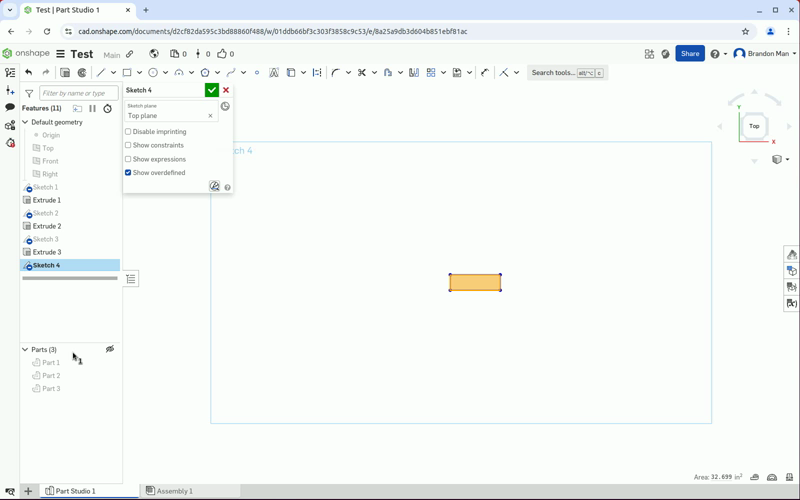
key(shift+y)
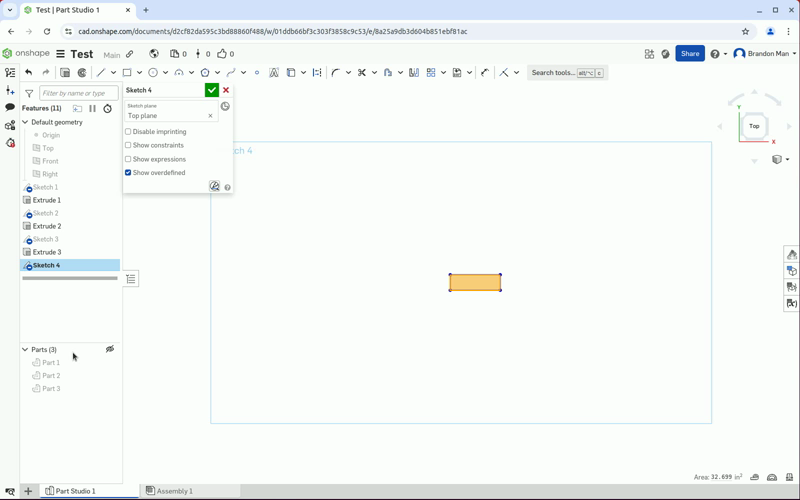
key(shift+e)
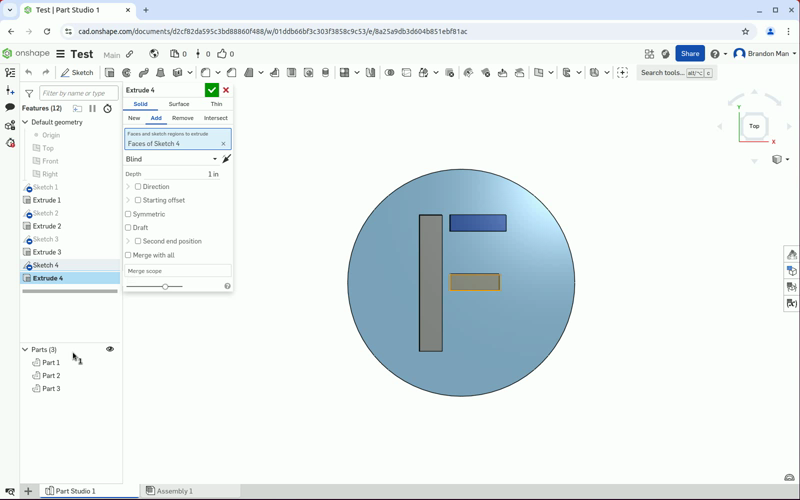
mouse_move(143, 106)
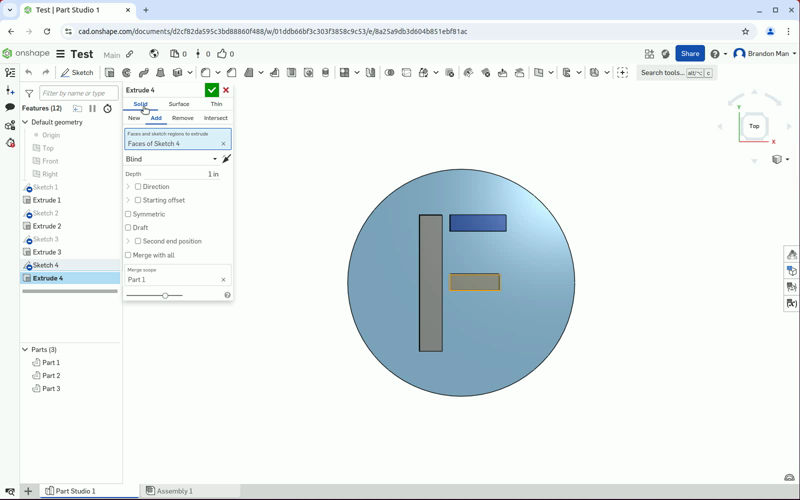
click(143, 106)
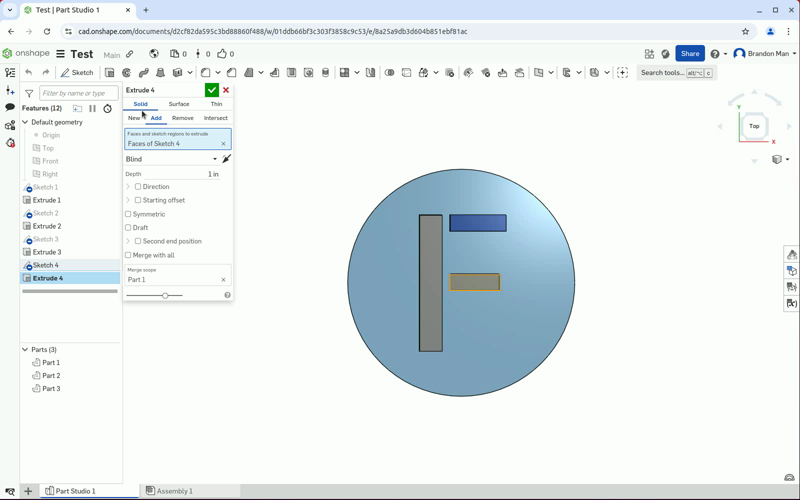
mouse_move(137, 120)
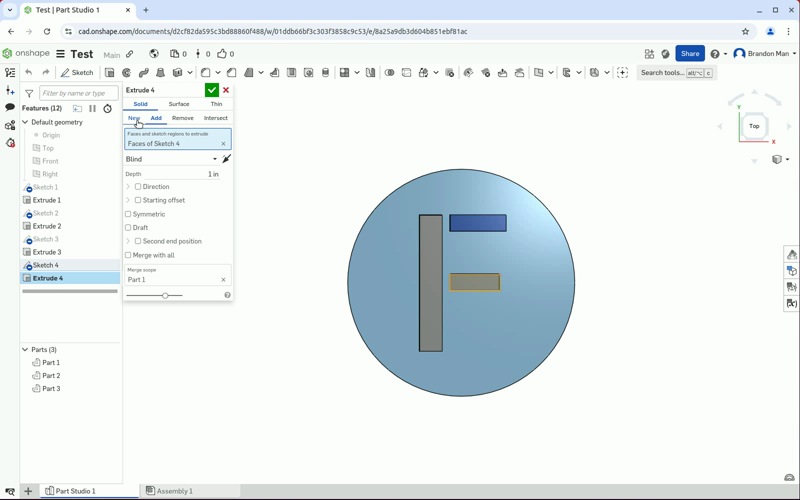
click(137, 120)
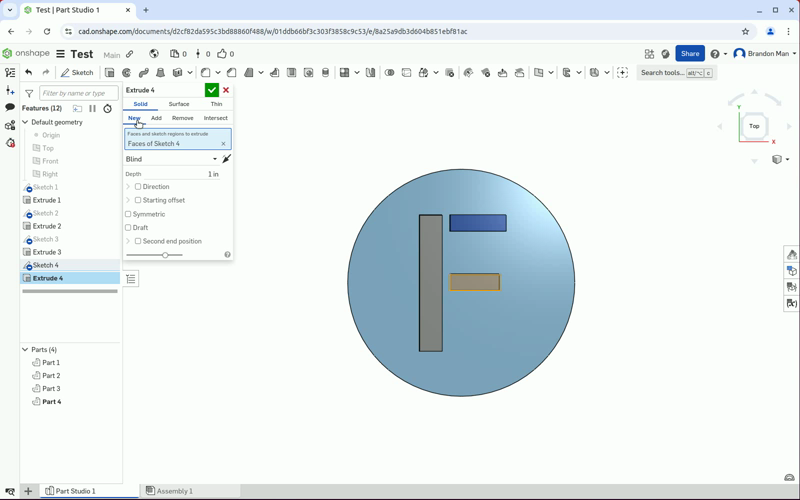
key(tab, 4)
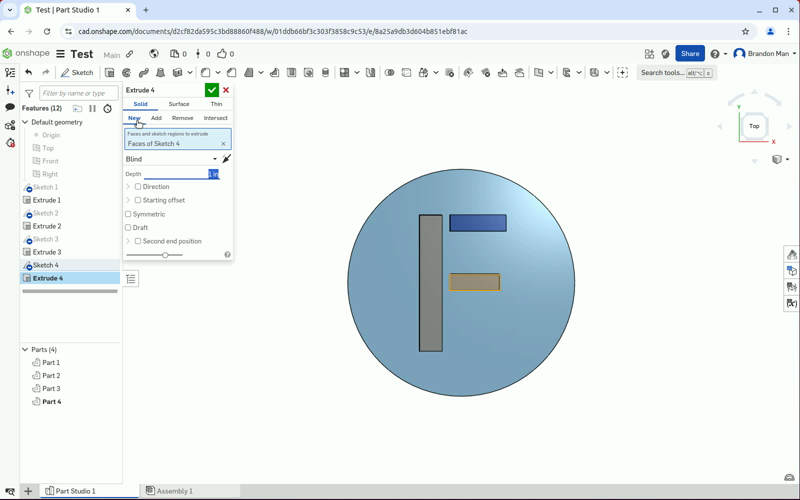
text(4.092)
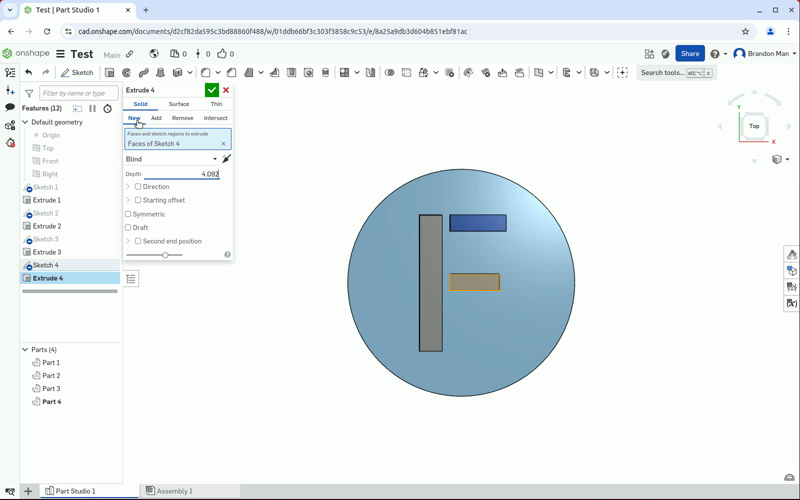
key(enter)
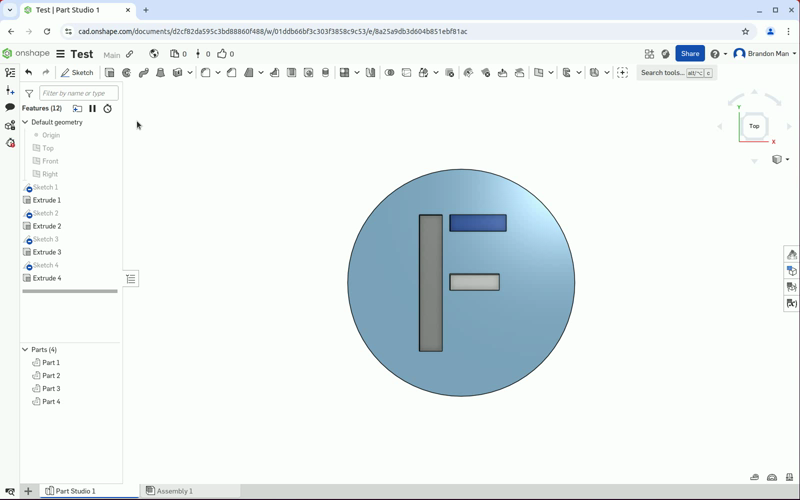
key(shift+h)
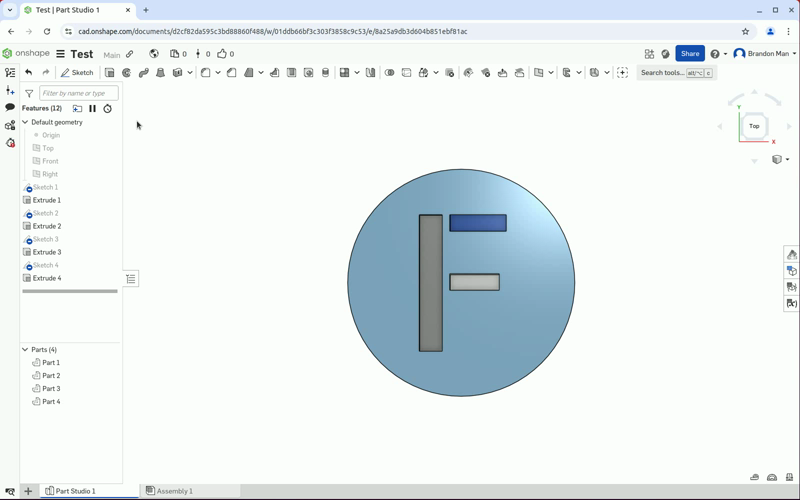
key(shift+h)
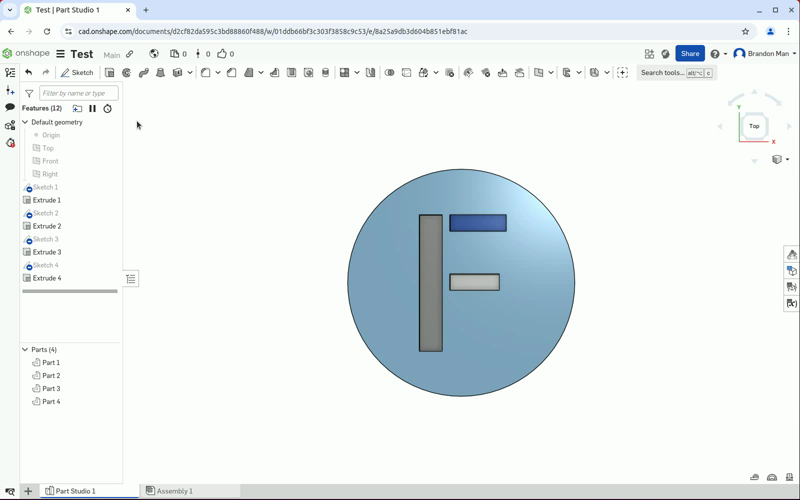
mouse_move(73, 189)
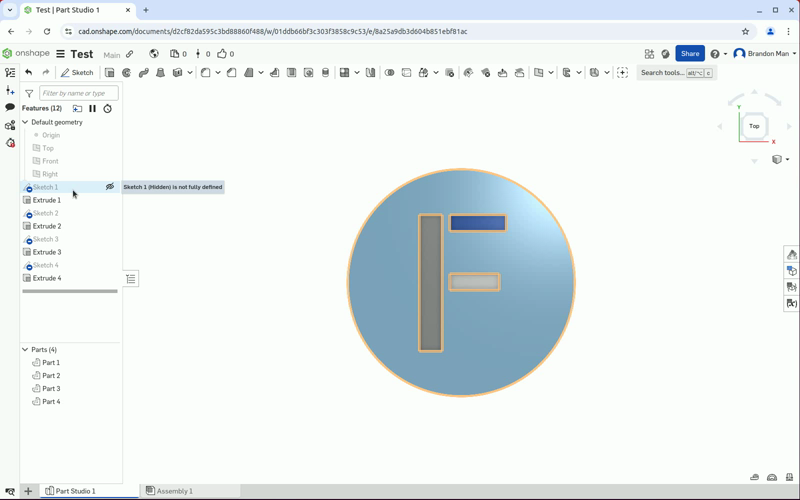
click(73, 189)
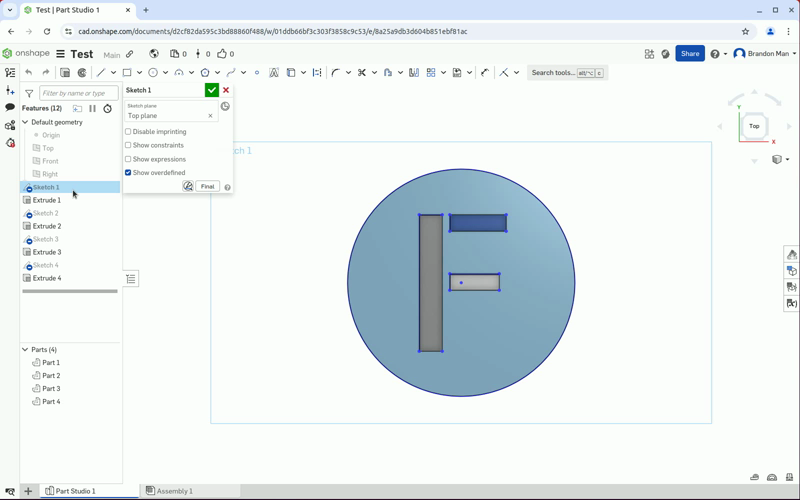
mouse_move(229, 92)
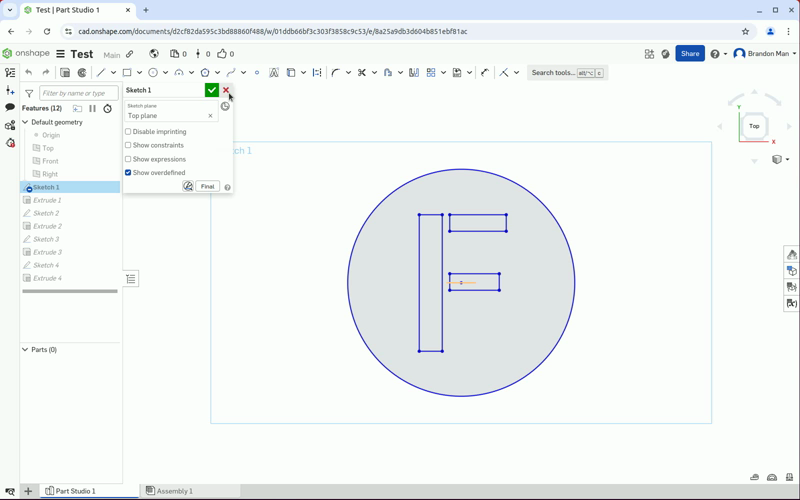
click(229, 92)
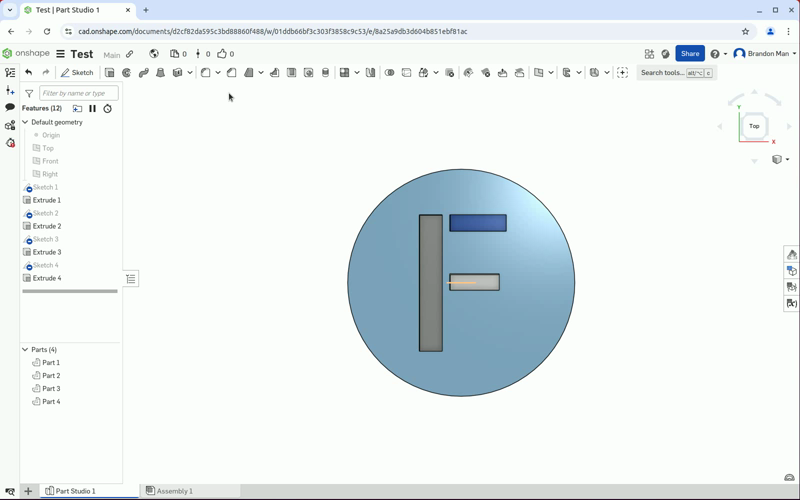
mouse_move(541, 75)
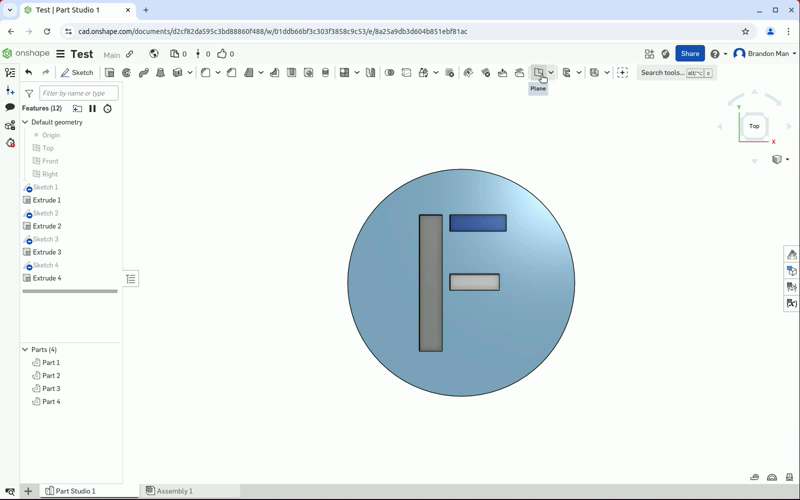
click(541, 75)
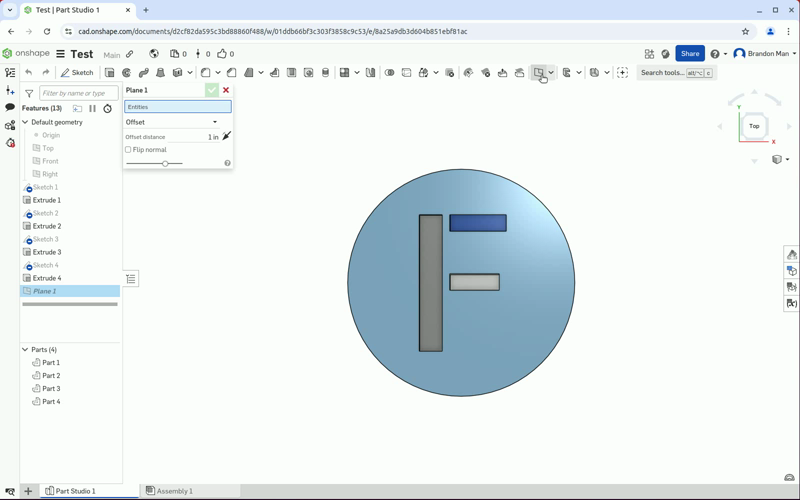
mouse_move(73, 150)
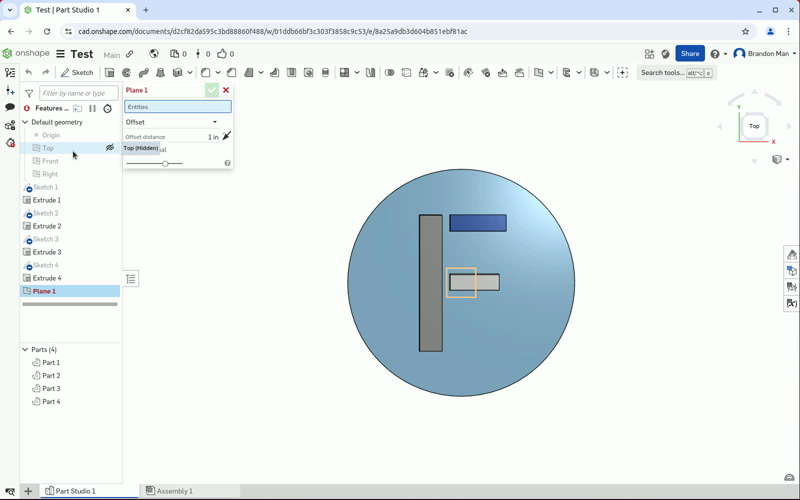
click(73, 150)
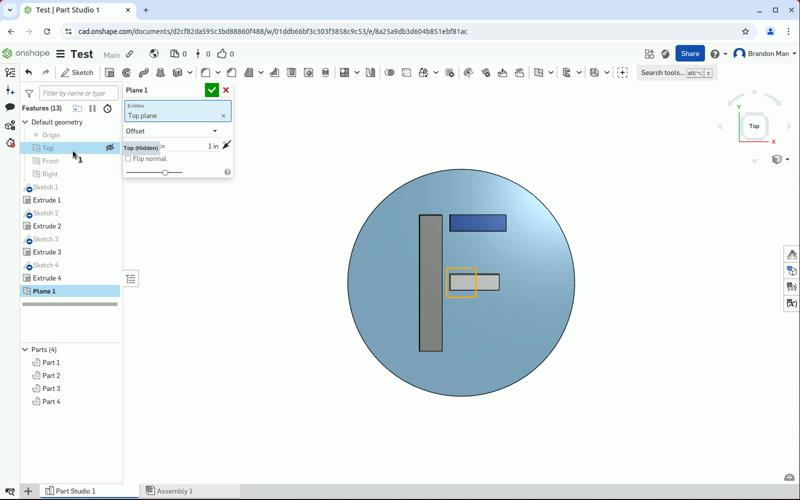
key(tab, 2)
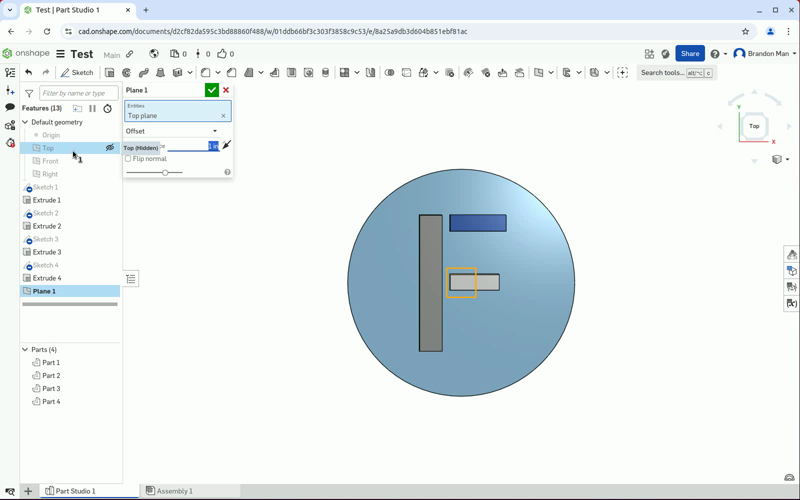
text(4.56)
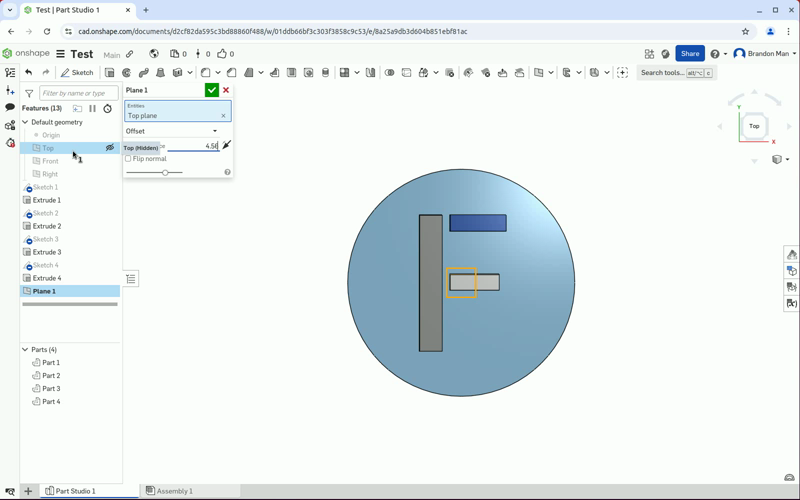
key(enter, 2)
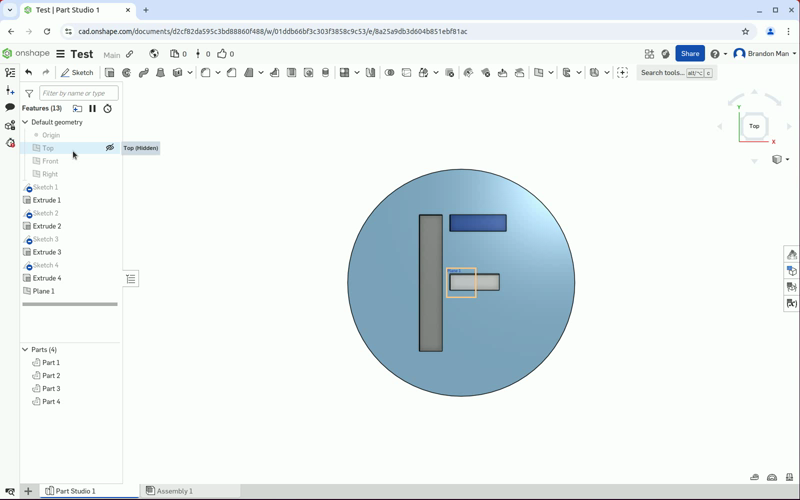
key(shift+s)
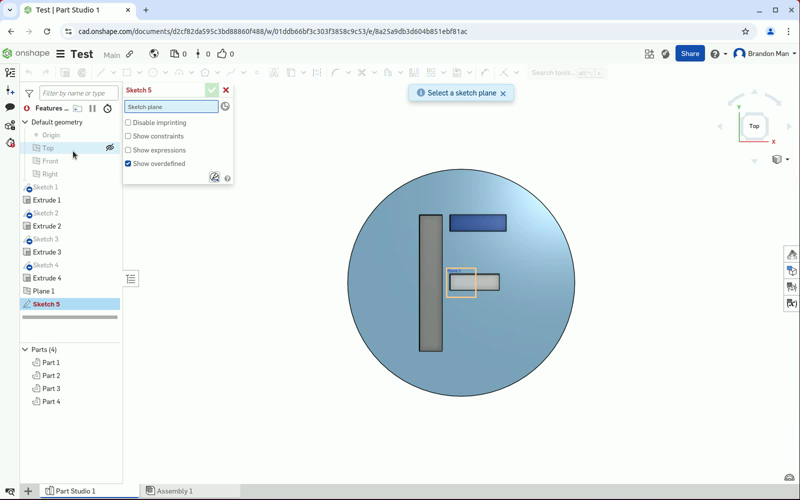
mouse_move(73, 293)
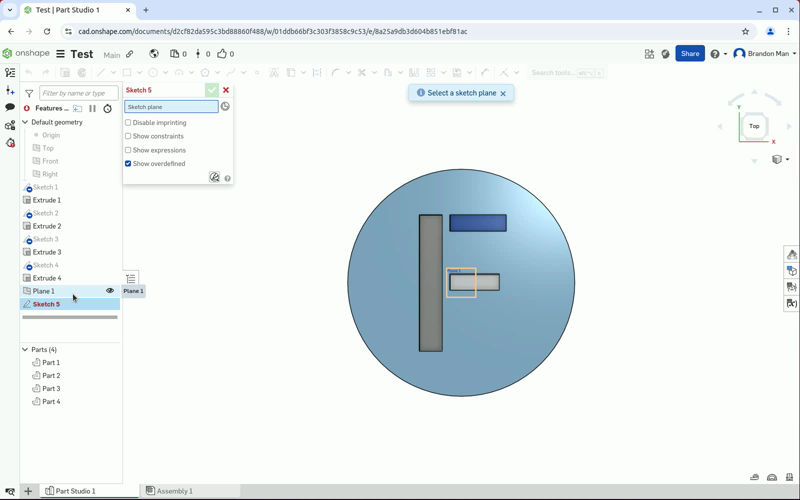
click(73, 293)
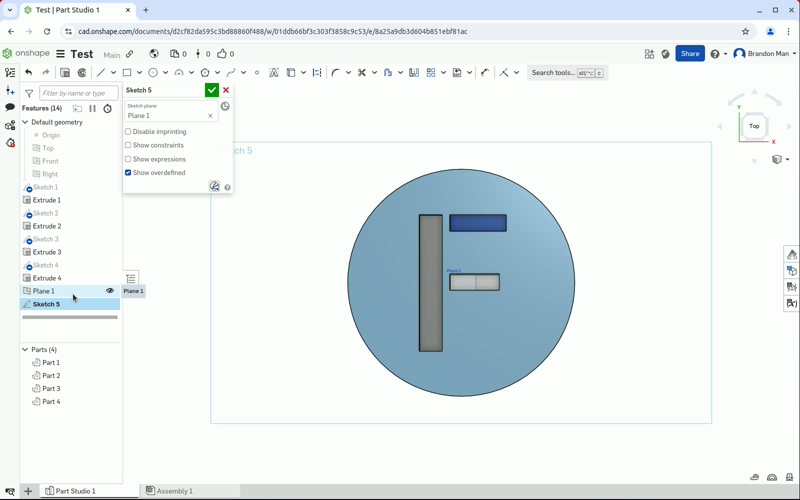
mouse_move(73, 352)
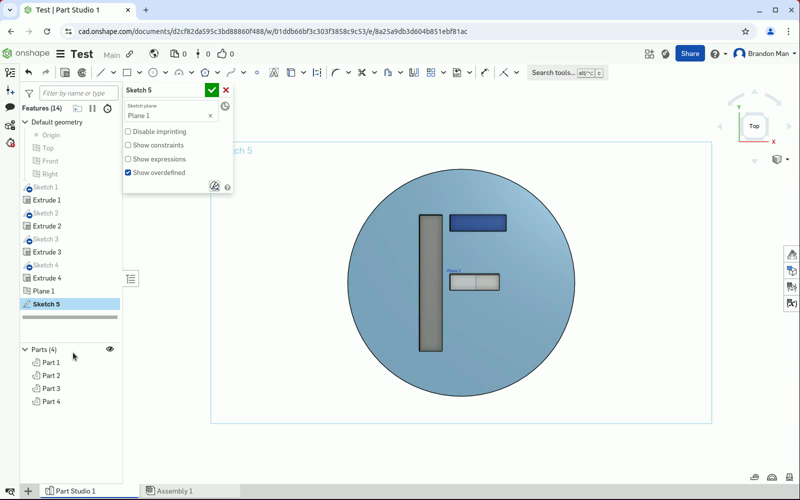
key(y)
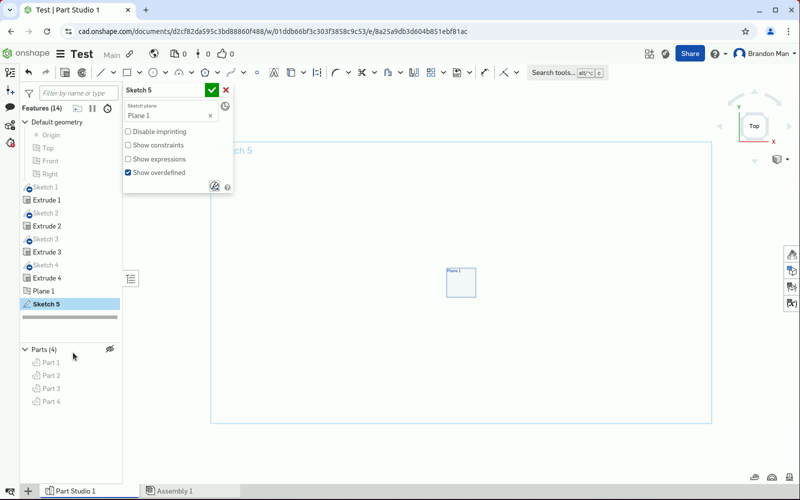
key(c)
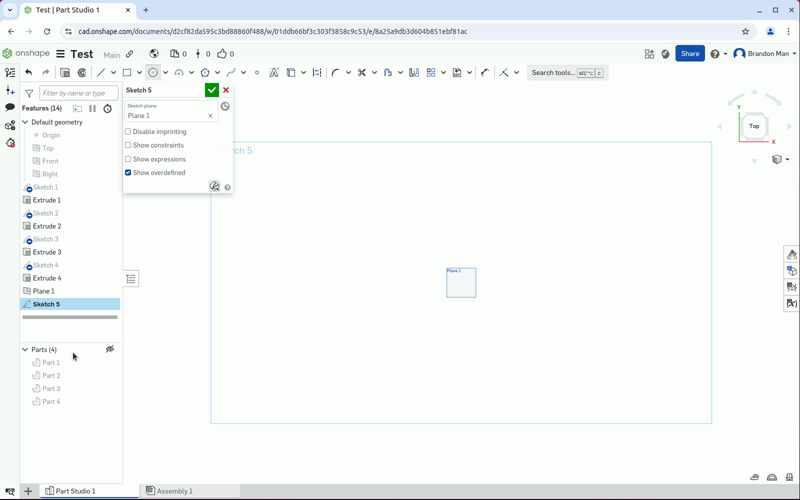
key_down(shift)
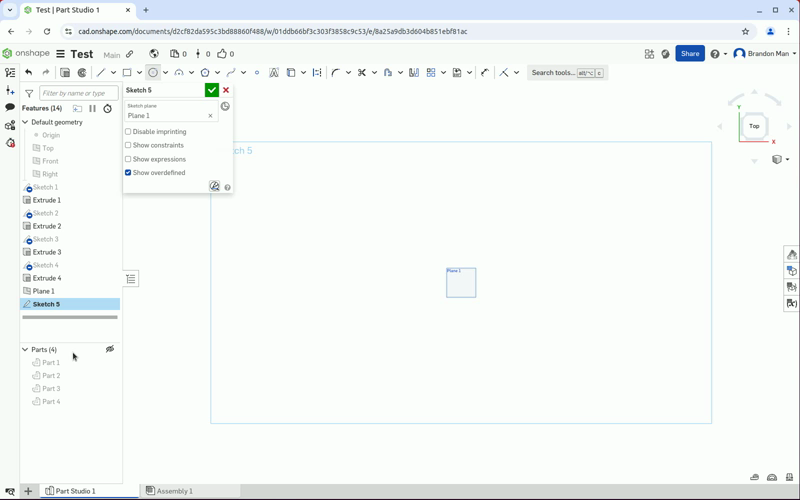
mouse_move(461, 282)
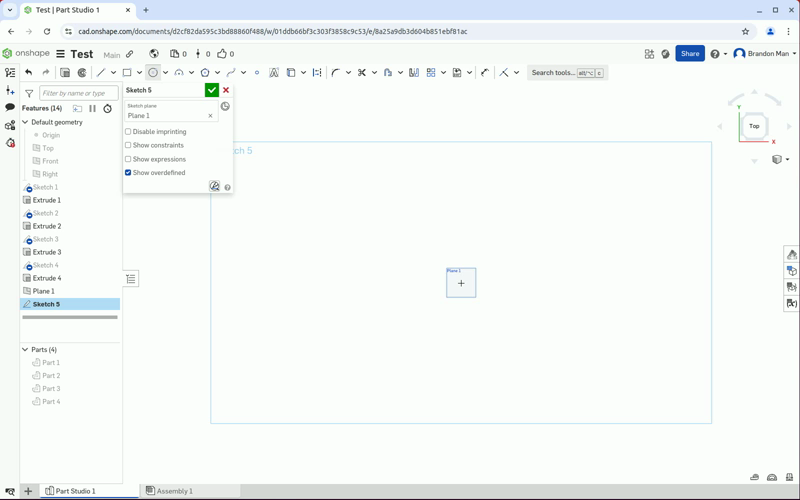
click(461, 282)
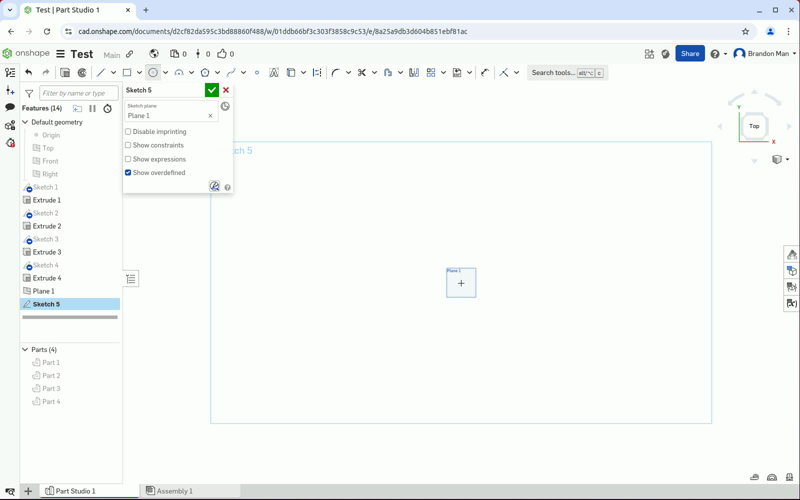
key_up(shift)
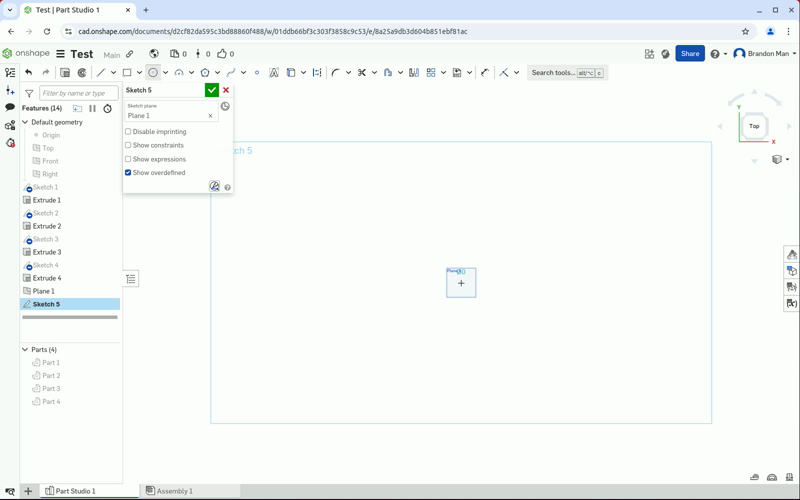
mouse_move(574, 282)
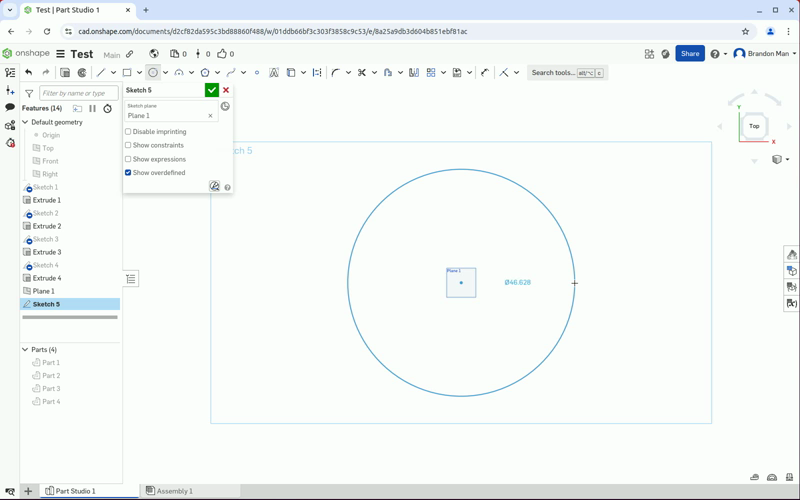
click(574, 282)
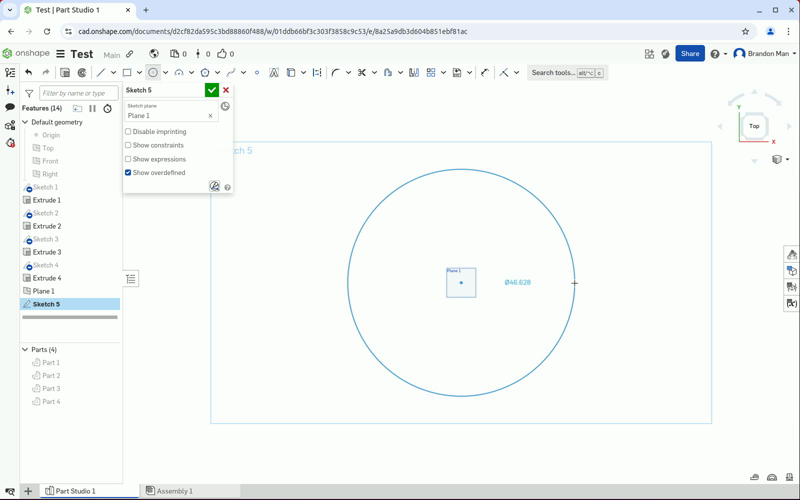
key(esc)
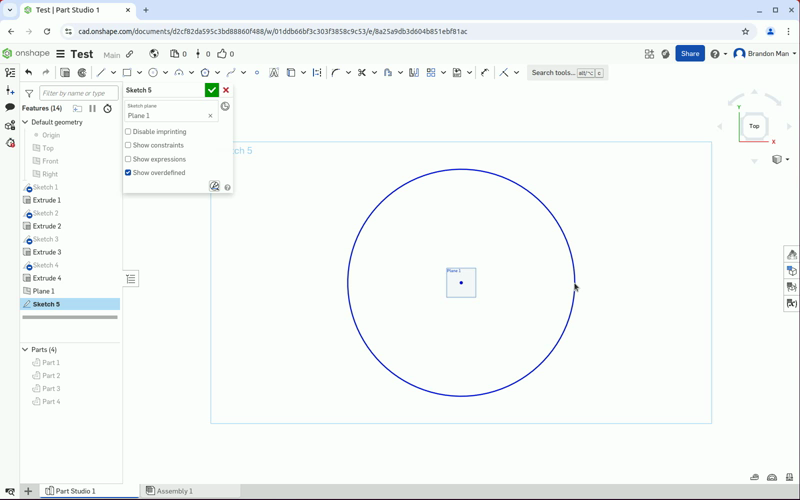
key(c)
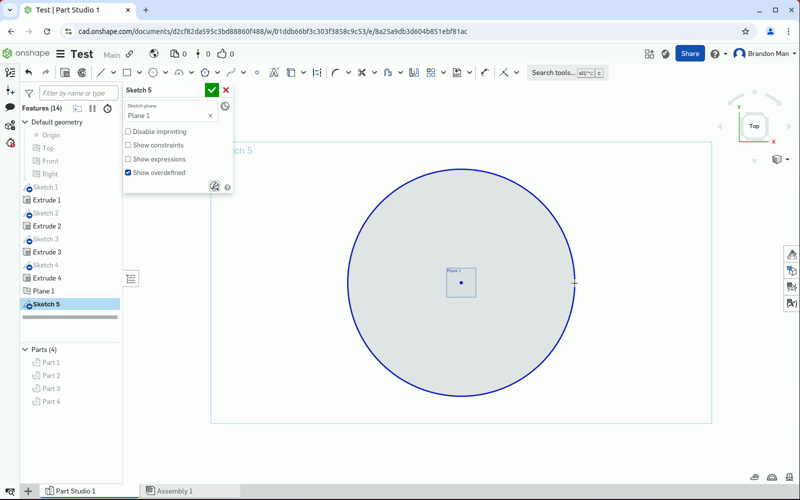
key_down(shift)
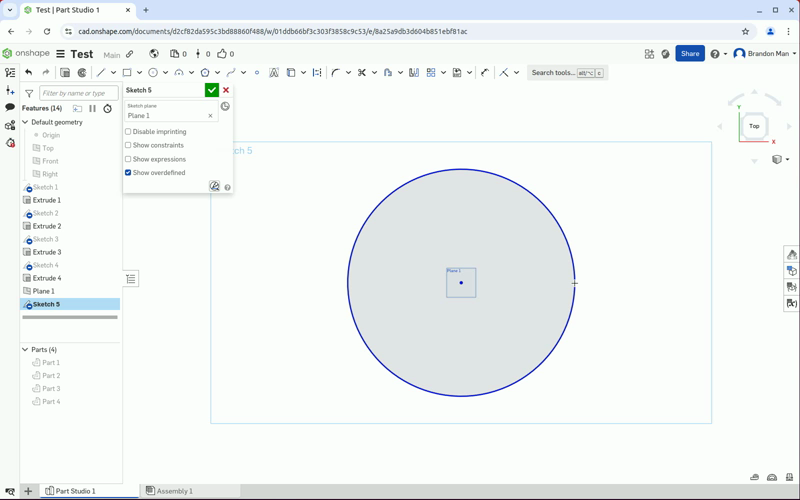
mouse_move(461, 282)
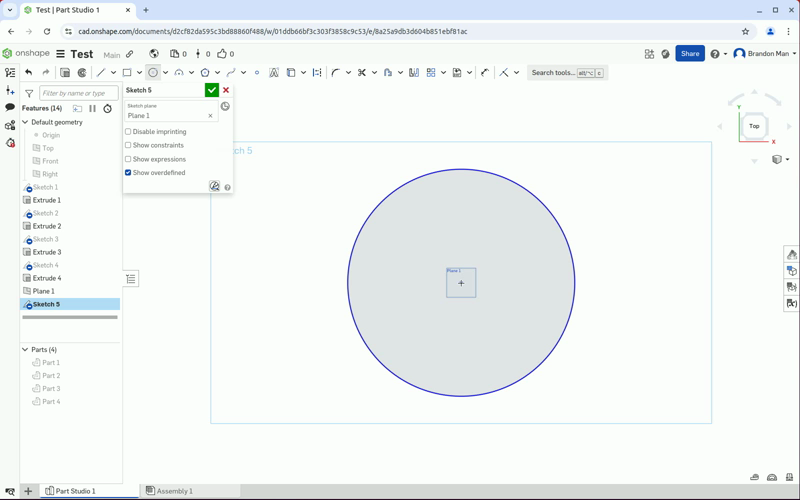
click(461, 282)
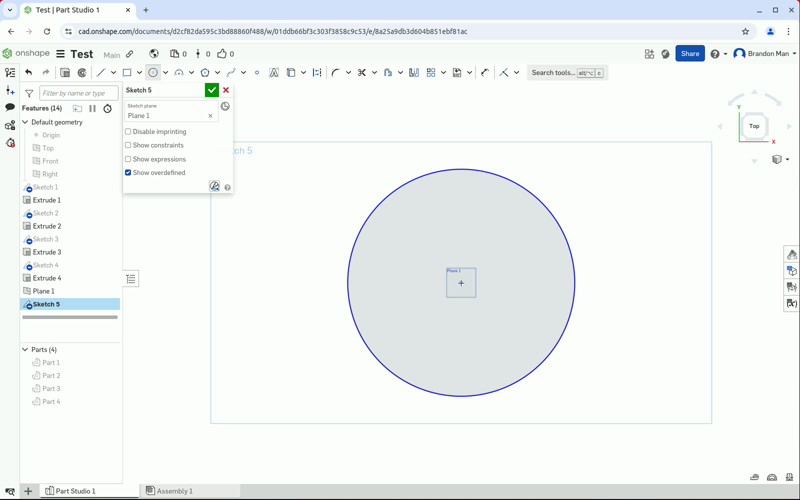
key_up(shift)
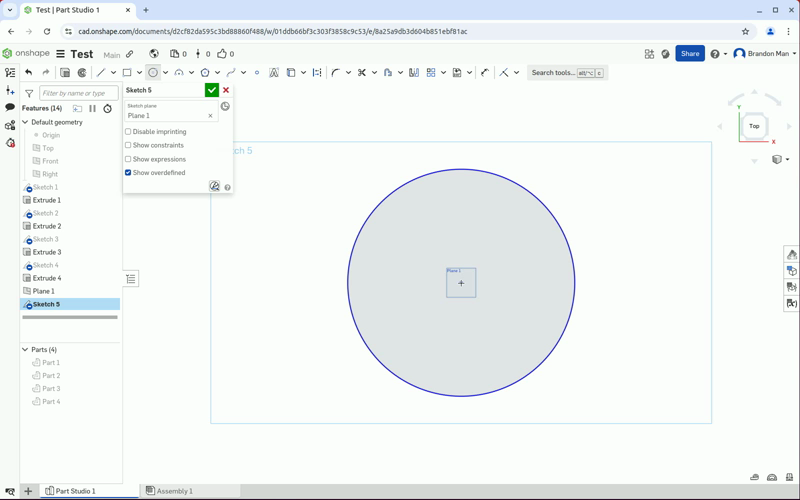
mouse_move(562, 282)
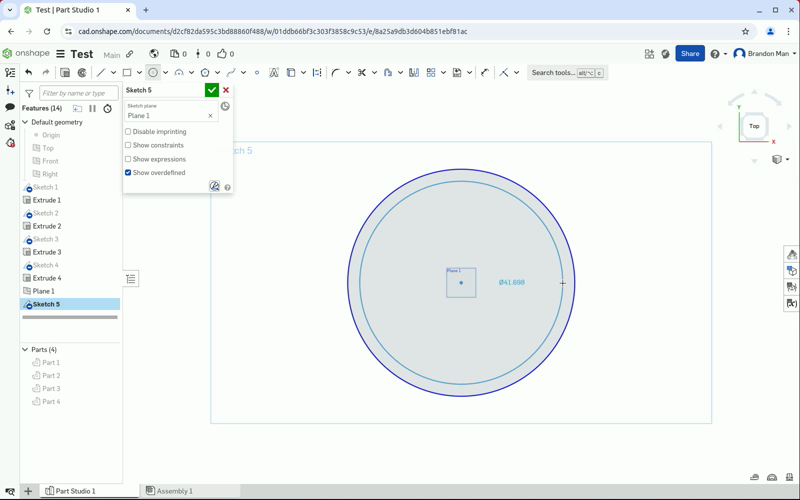
click(562, 282)
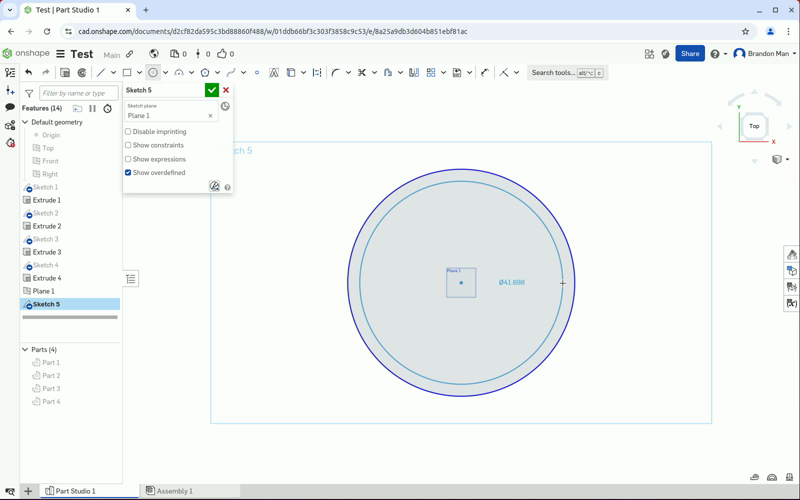
key(esc)
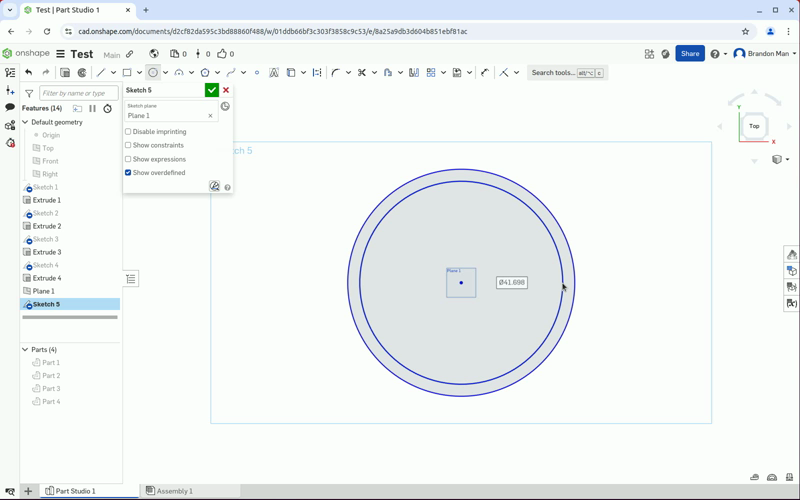
mouse_move(523, 370)
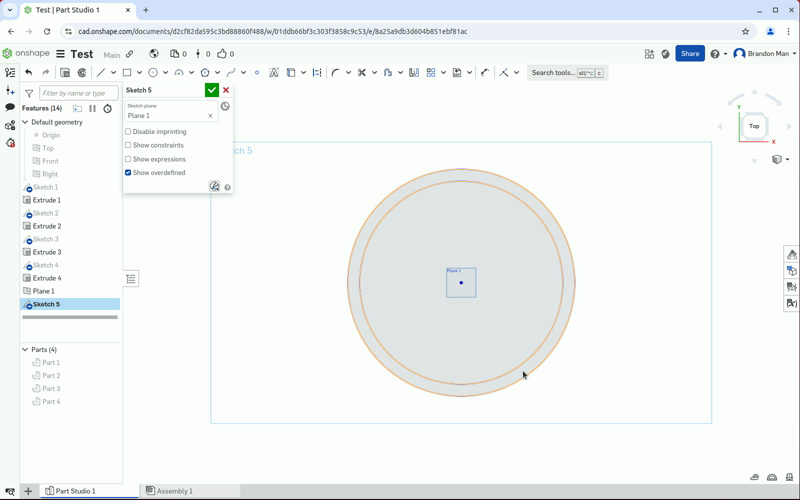
click(523, 370)
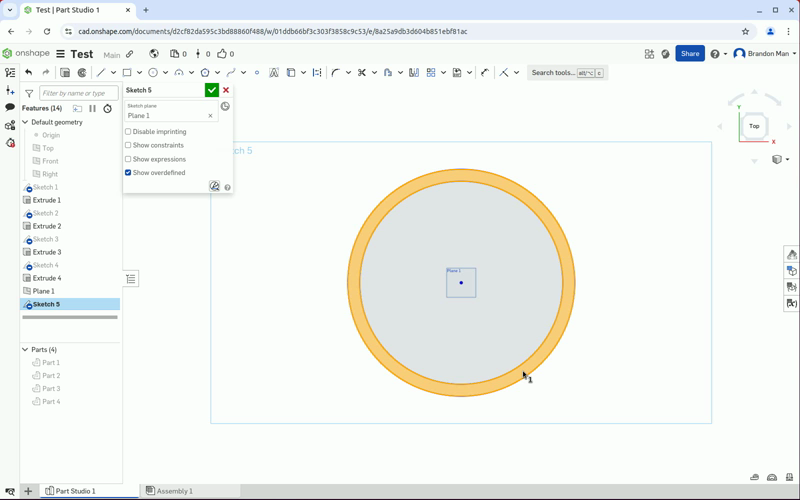
mouse_move(73, 352)
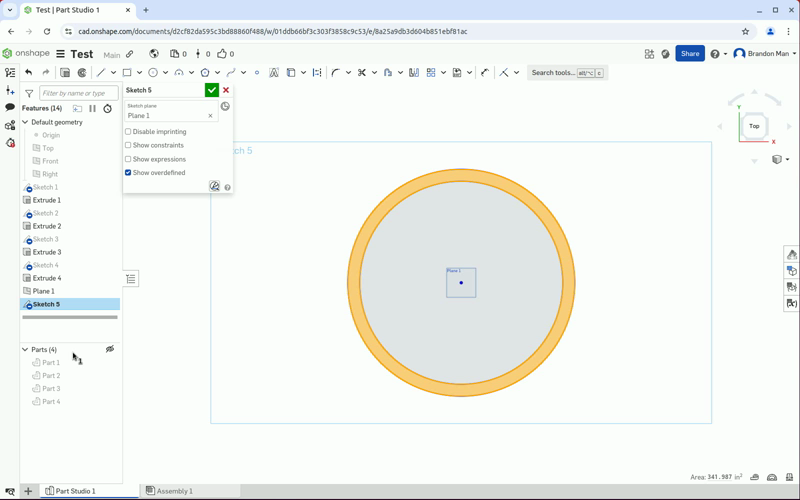
key(shift+y)
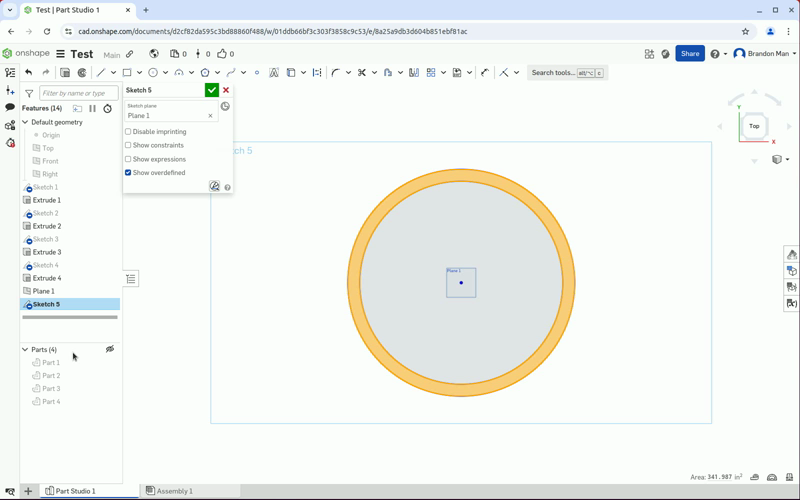
key(shift+e)
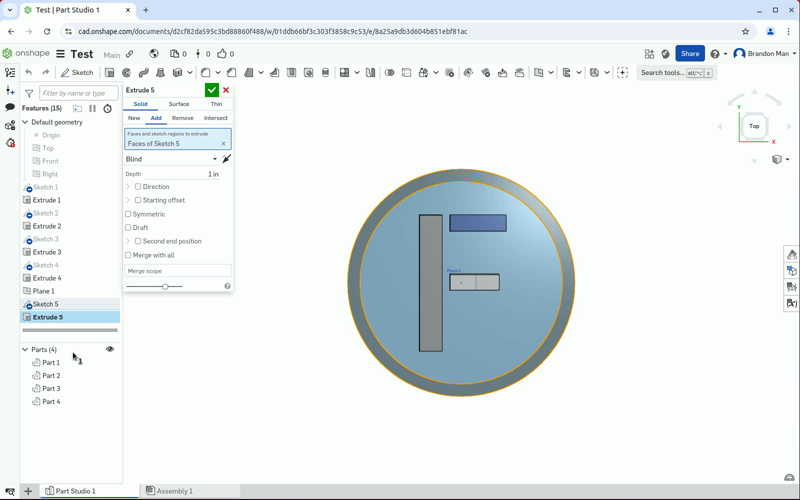
mouse_move(143, 106)
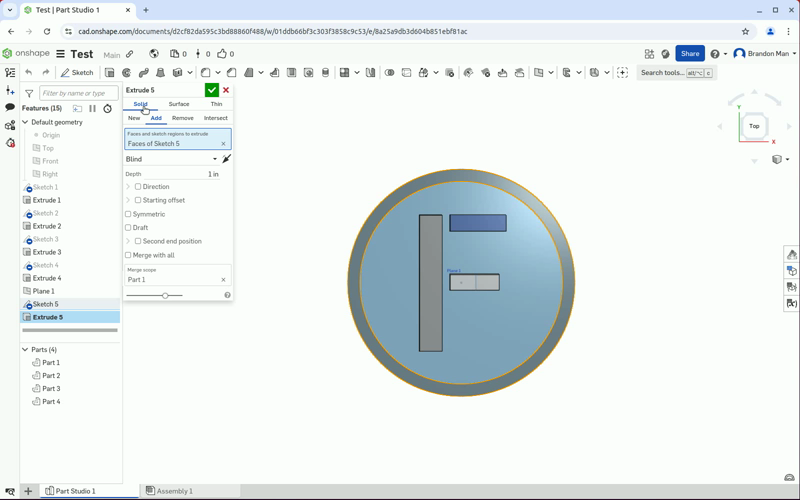
click(143, 106)
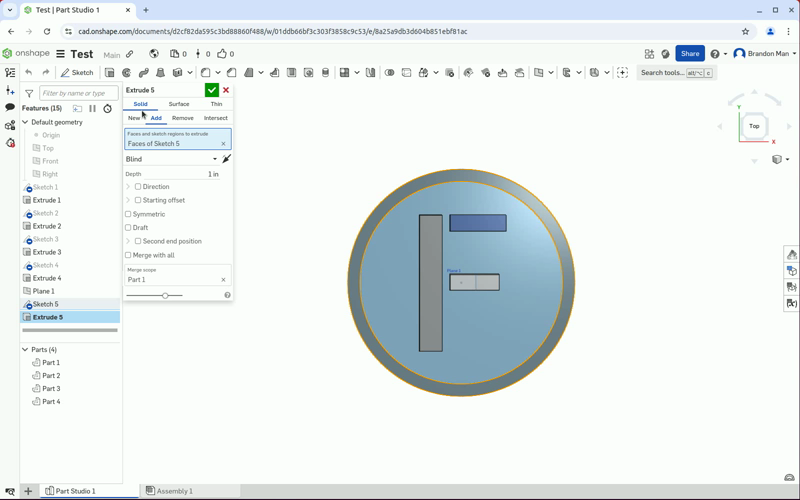
mouse_move(137, 120)
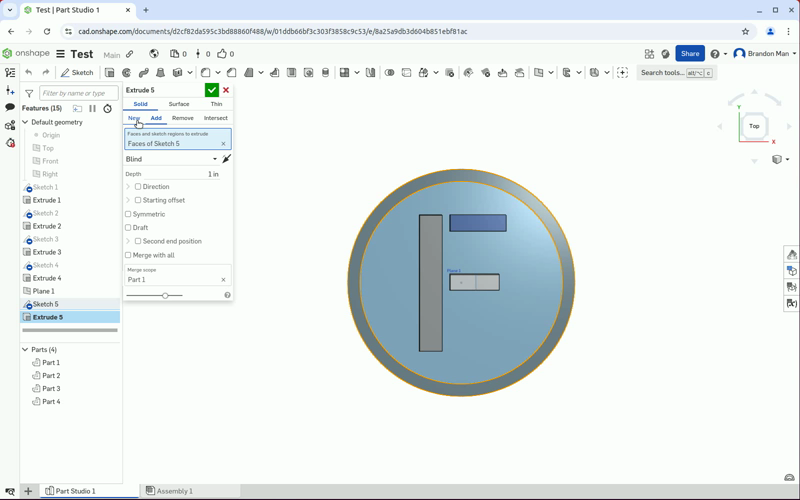
click(137, 120)
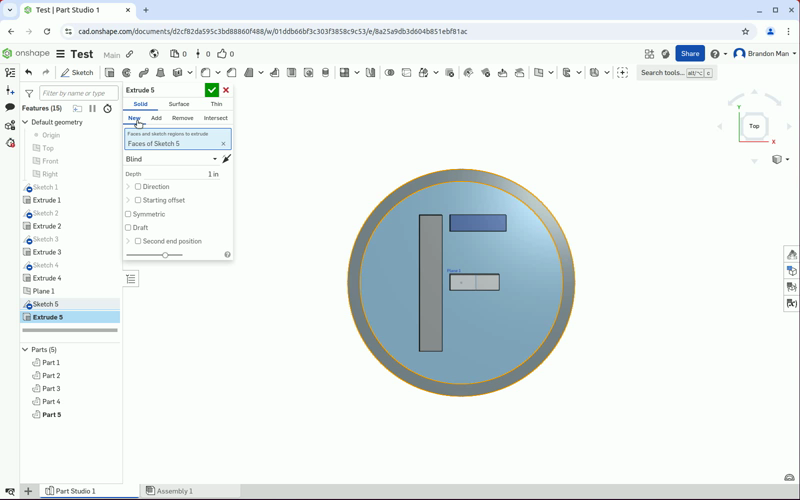
key(tab, 4)
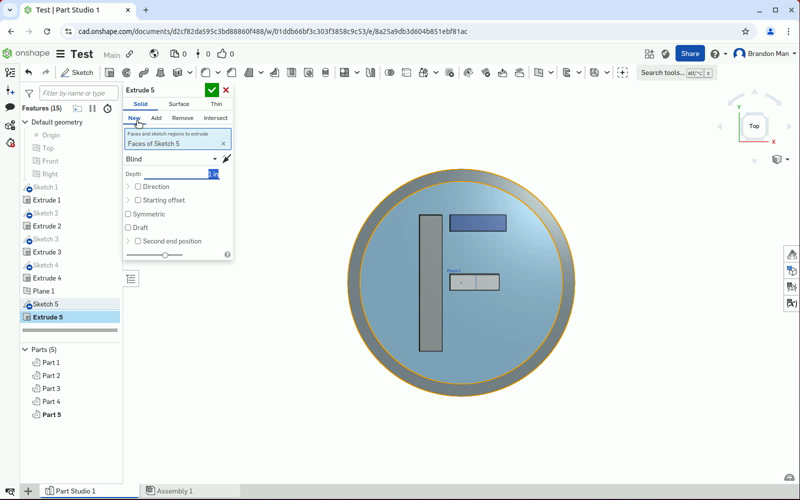
text(0.963)
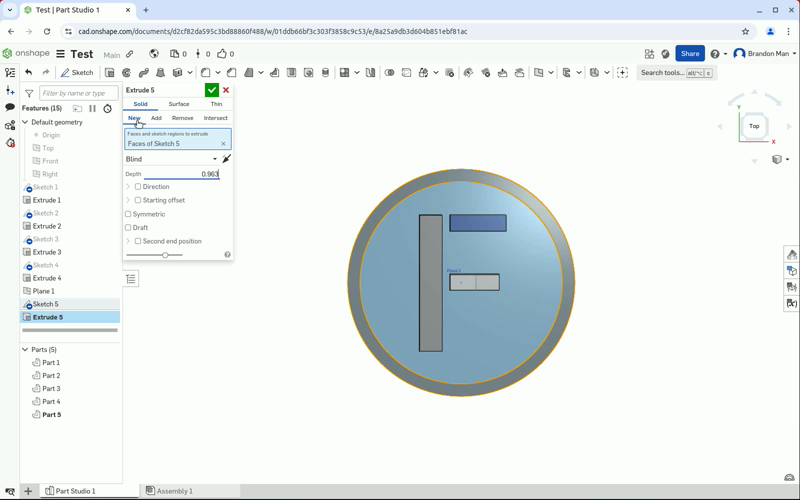
key(enter)
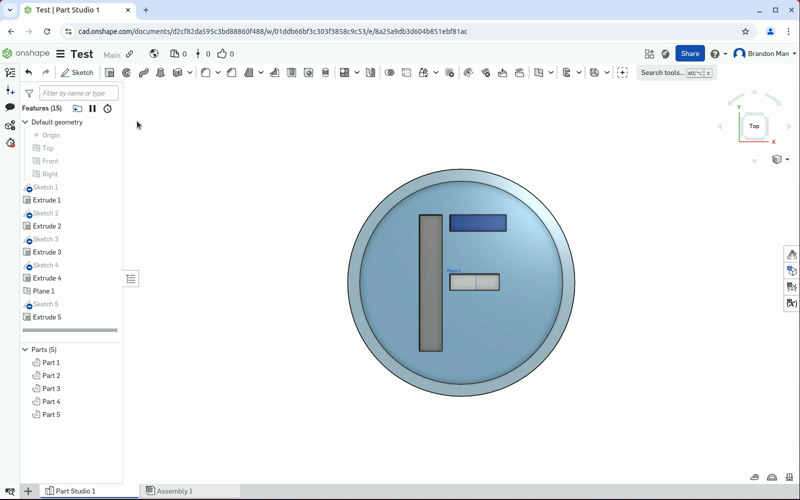
key(shift+h)
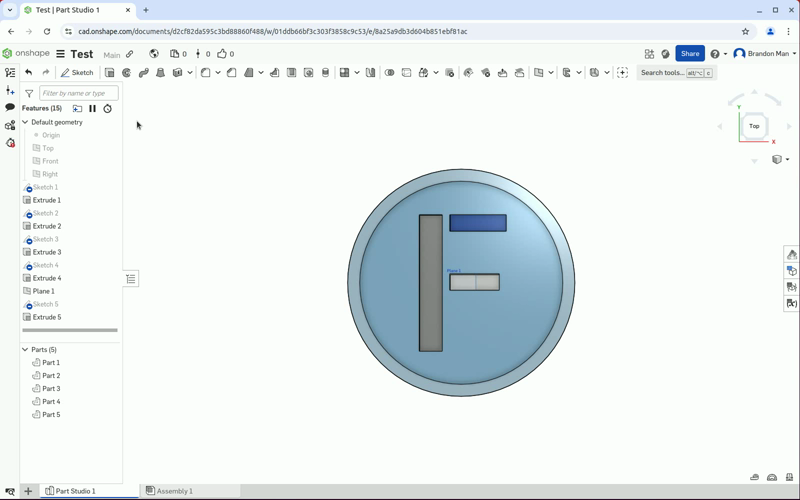
key(shift+h)
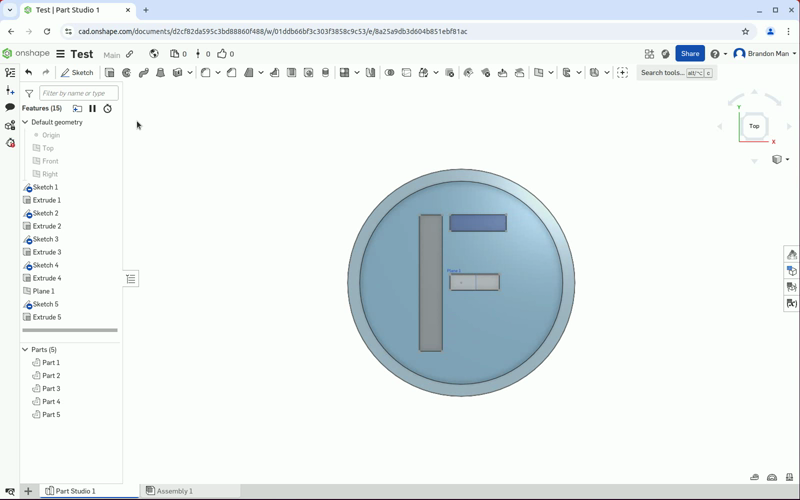
key(shift+7)
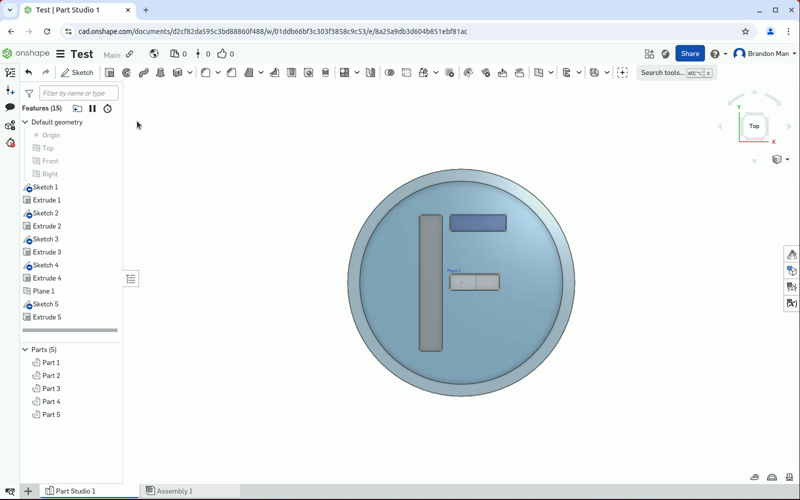
key(up, 3)
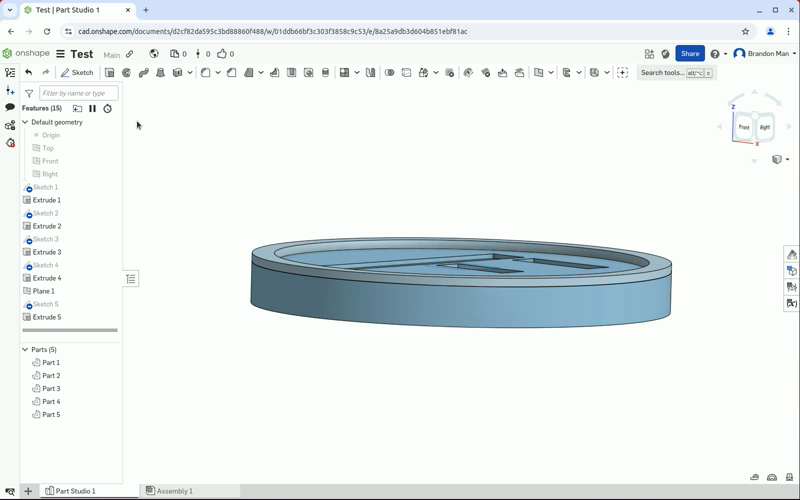
key(left, 3)
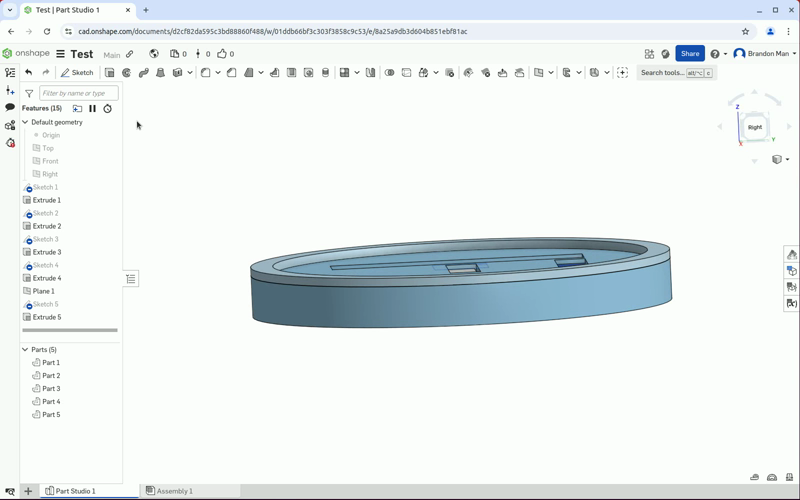
key(right, 3)
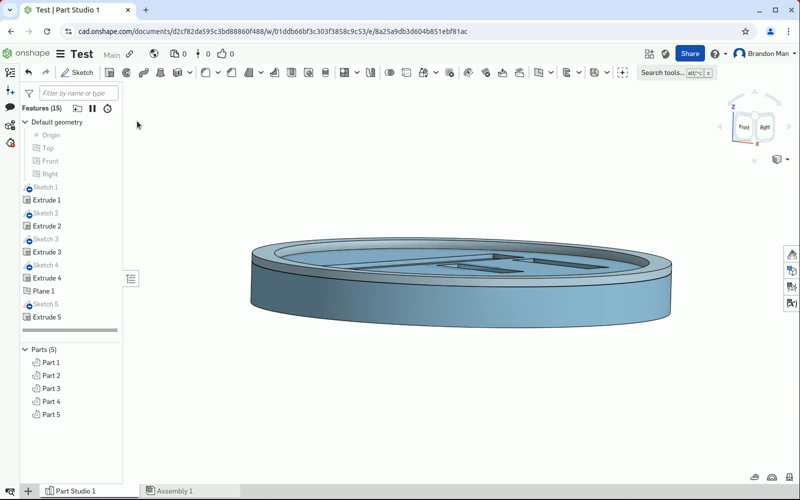
key(down, 3)
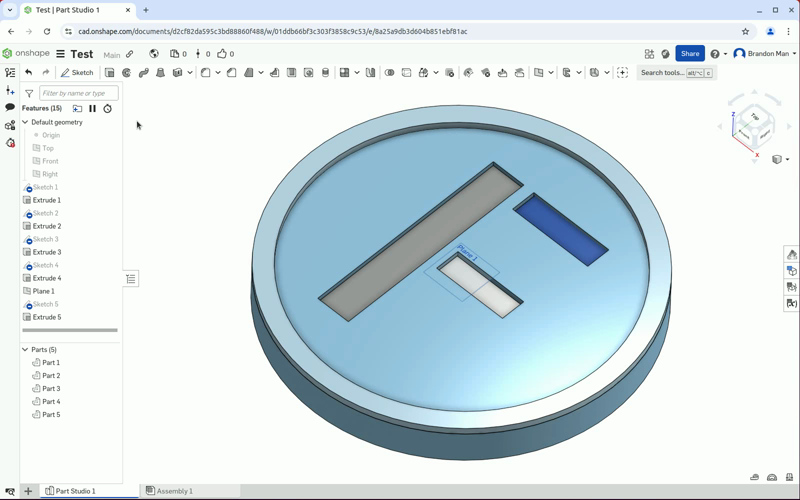
mouse_move(73, 189)
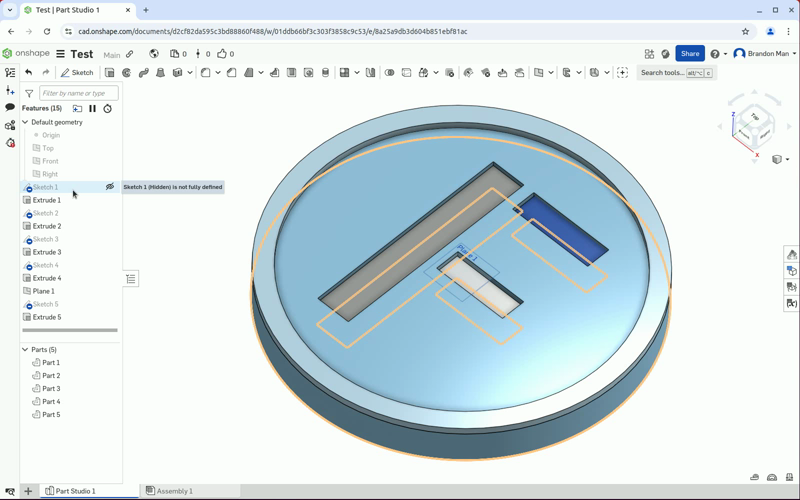
click(73, 189)